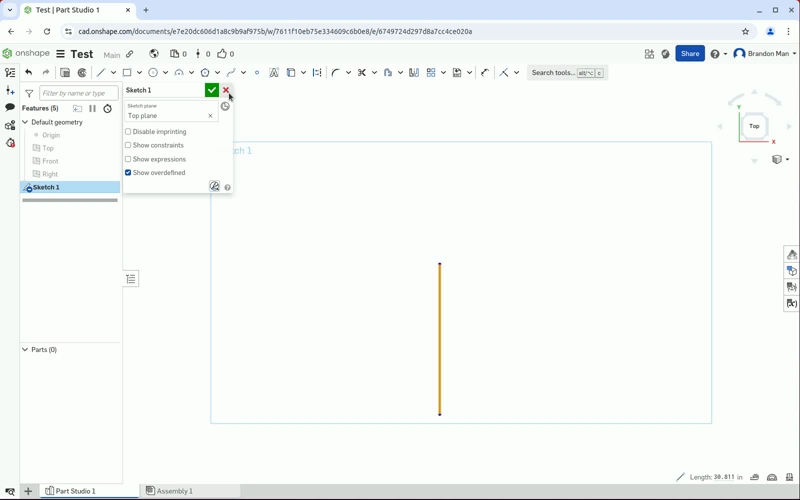
key(shift+h)
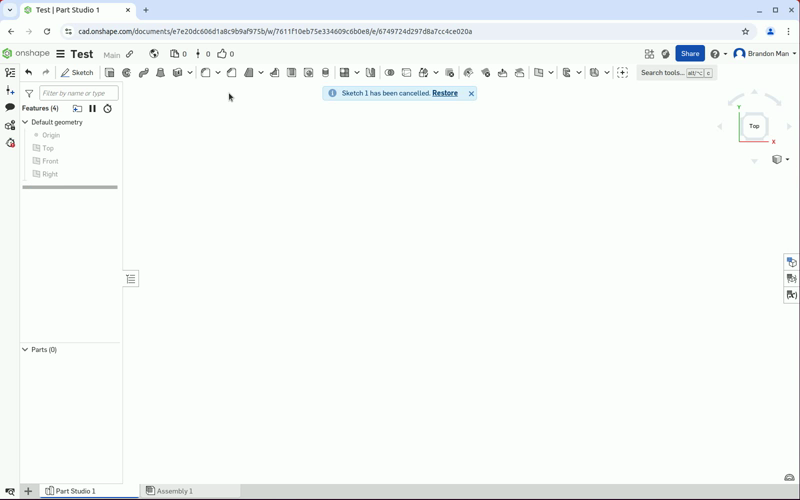
mouse_move(73, 352)
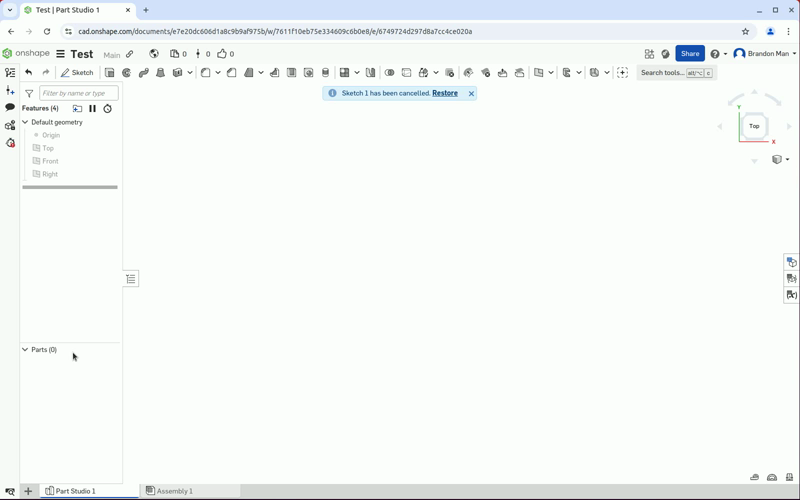
key(y)
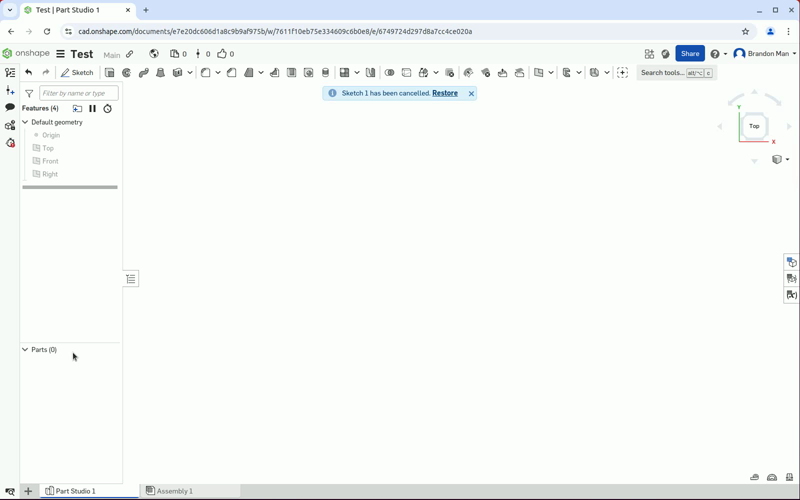
key(shift+p)
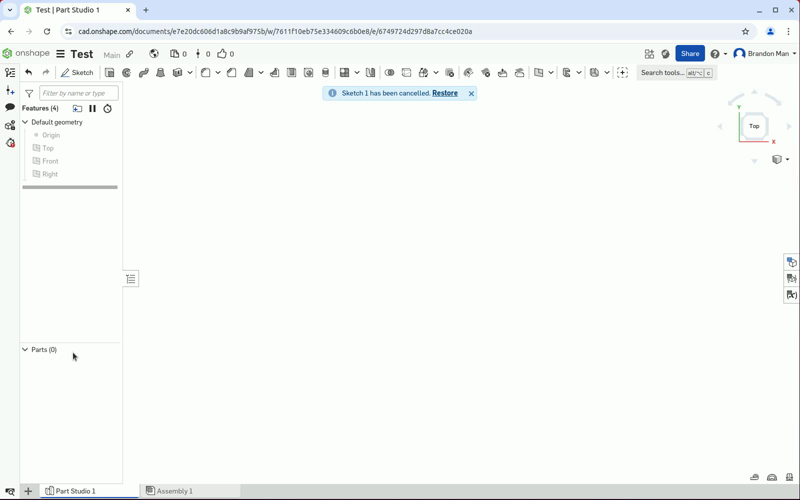
key(space)
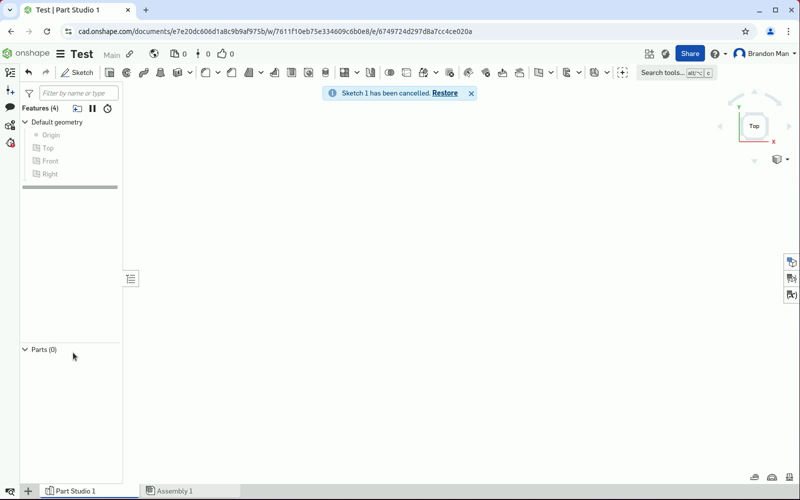
key_down(shift)
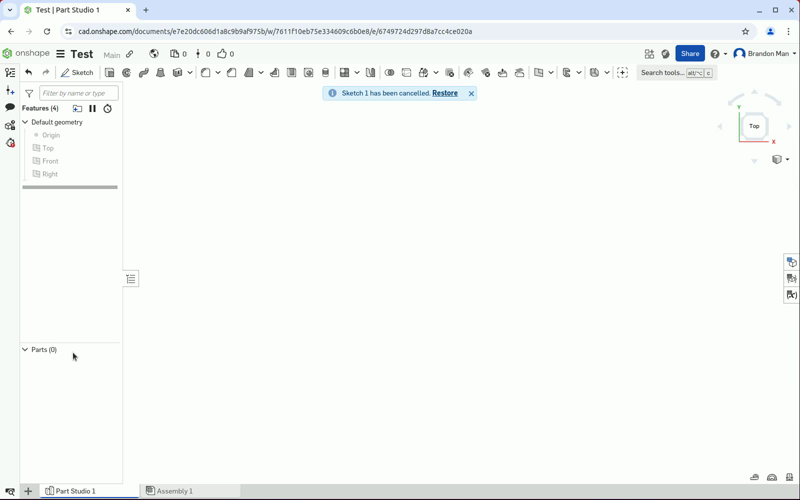
key(up)
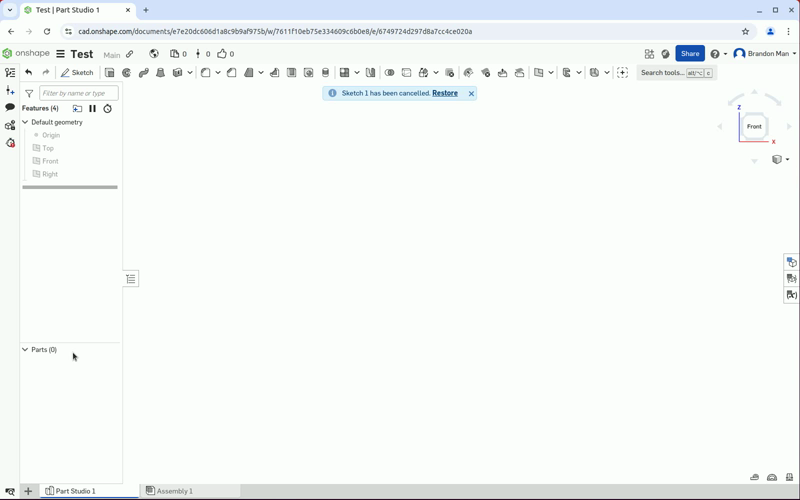
key_up(shift)
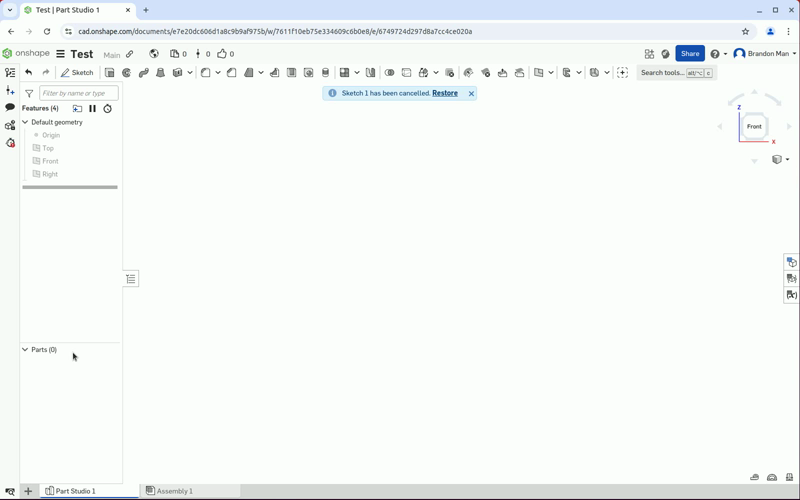
mouse_move(73, 352)
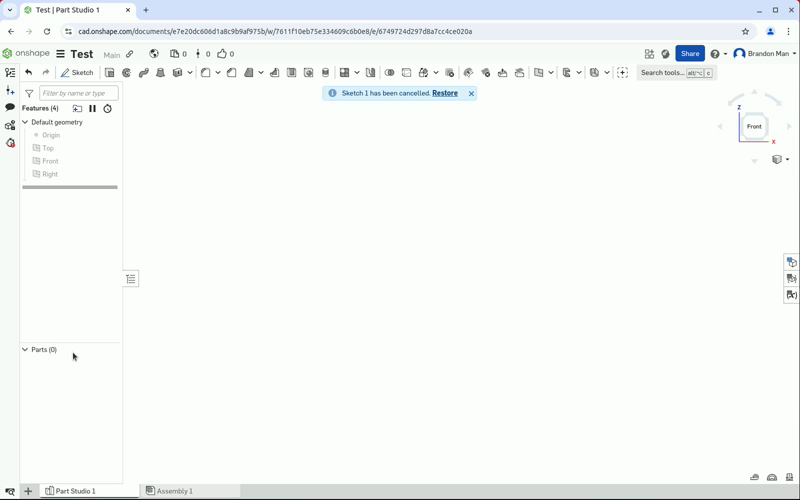
key(shift+y)
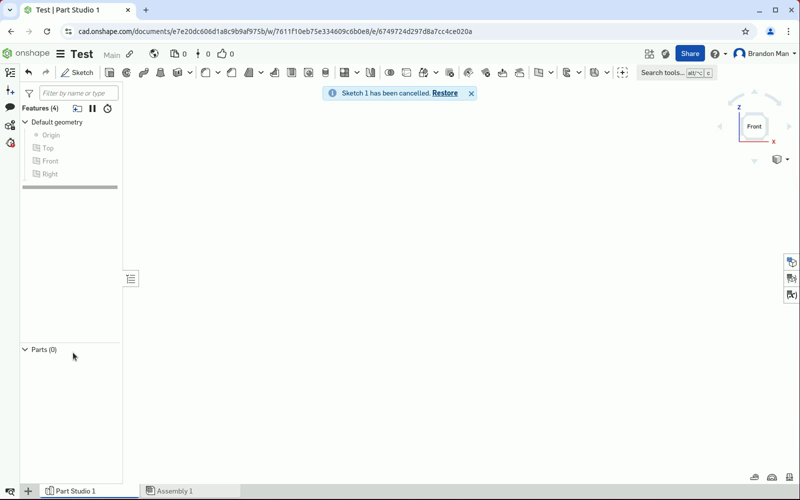
key(shift+s)
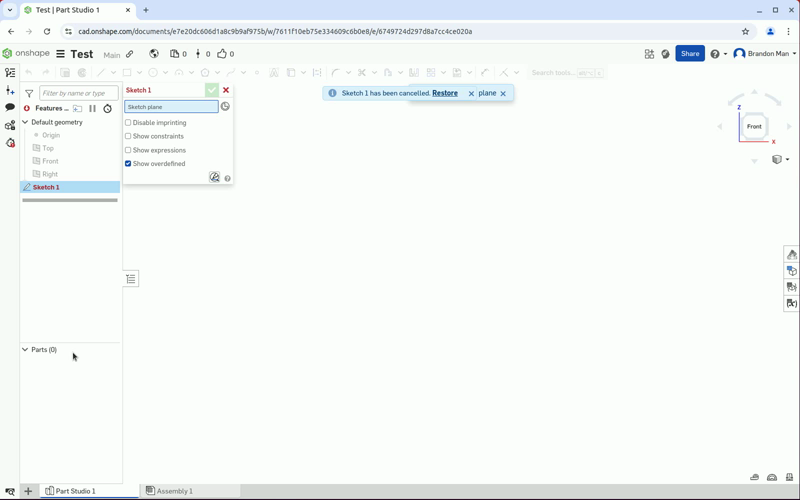
mouse_move(73, 163)
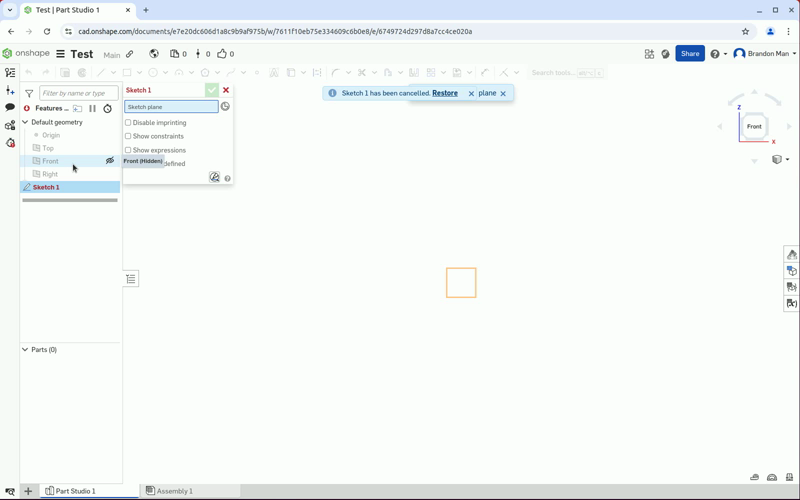
click(73, 163)
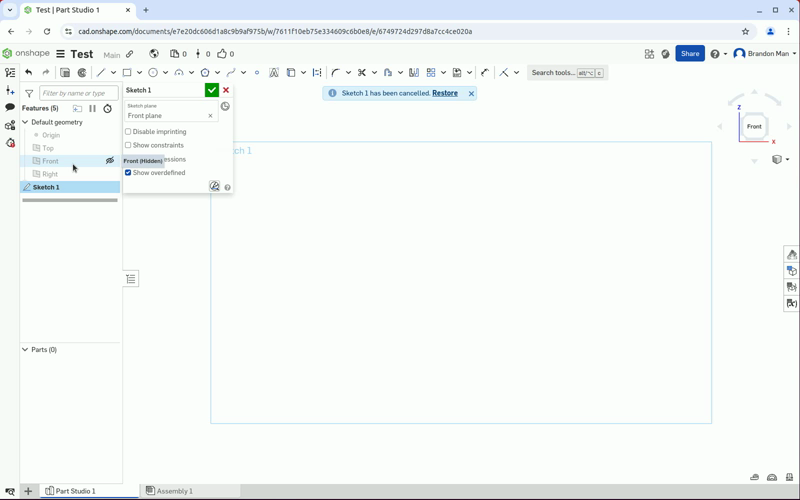
mouse_move(73, 352)
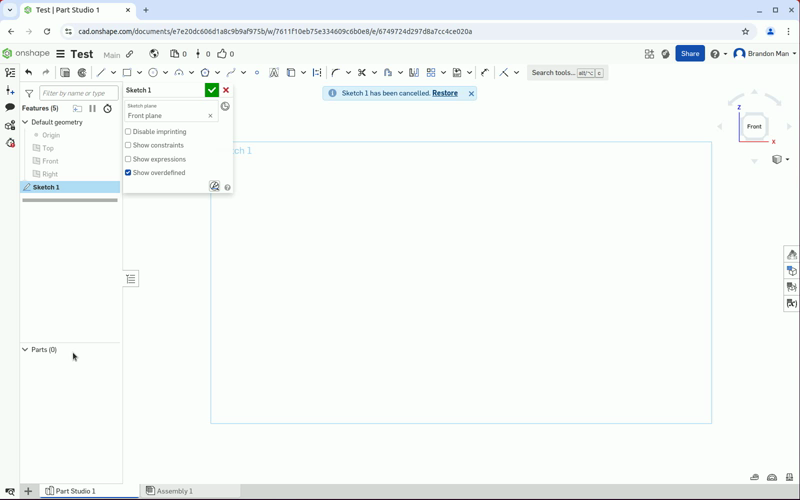
key(y)
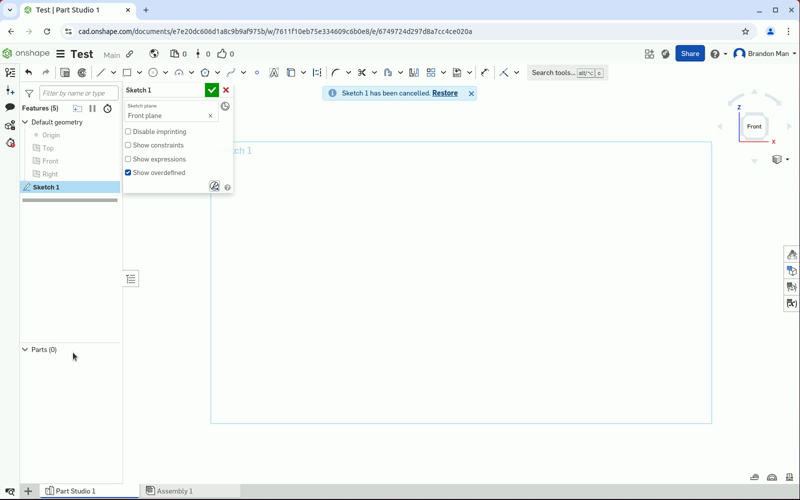
key(l)
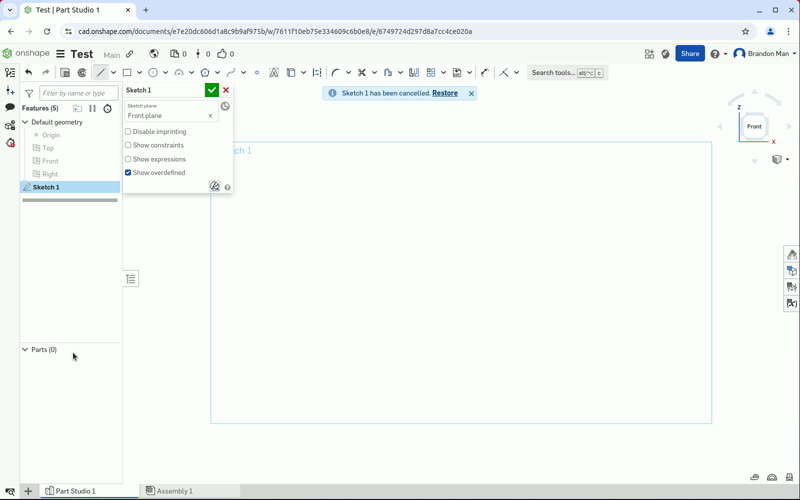
key_down(shift)
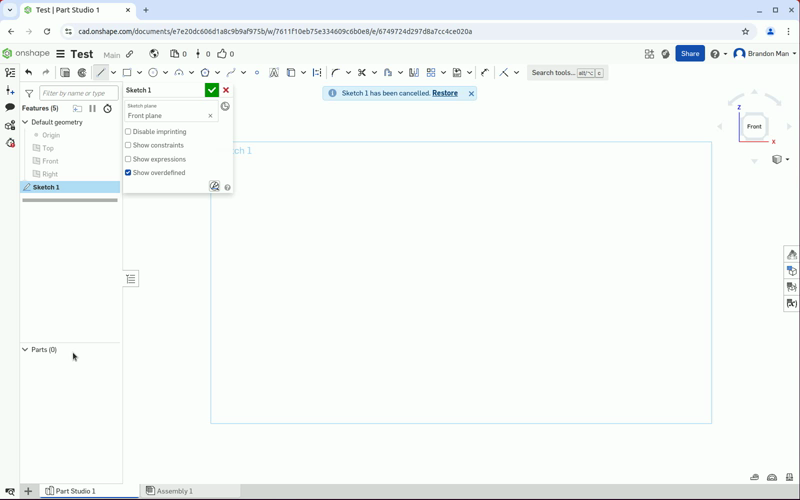
mouse_move(436, 282)
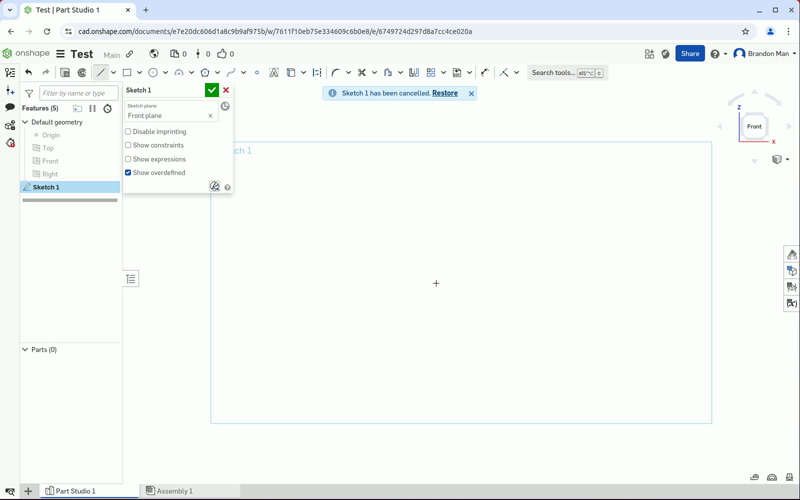
click(436, 282)
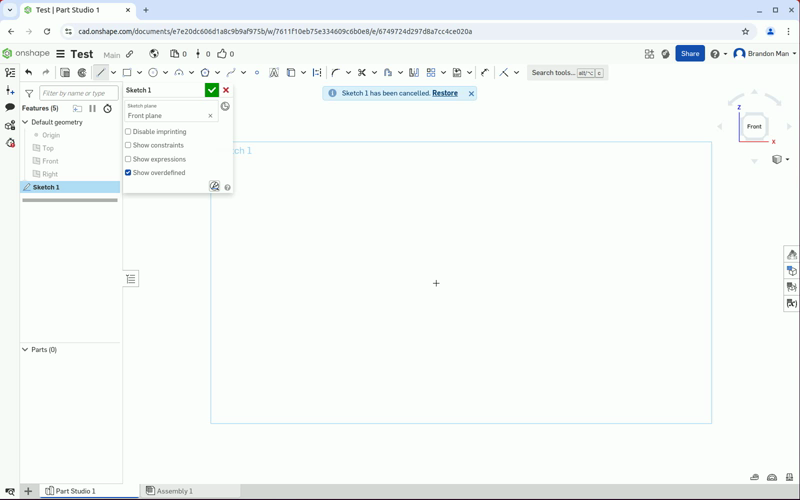
key_up(shift)
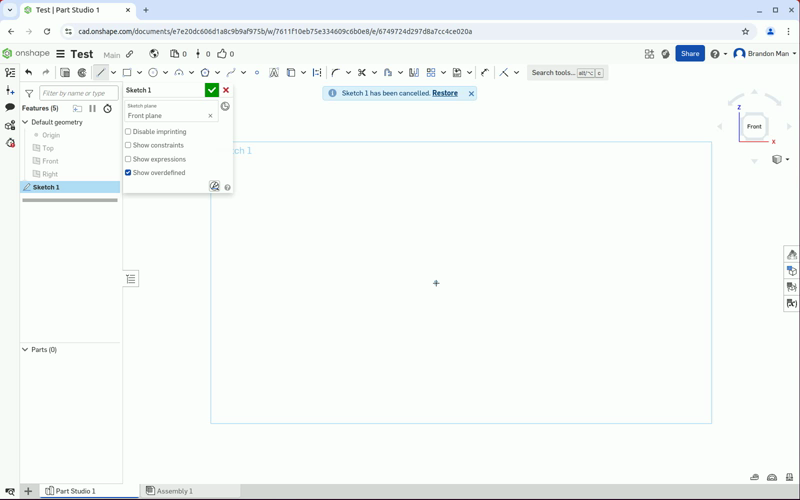
key_down(shift)
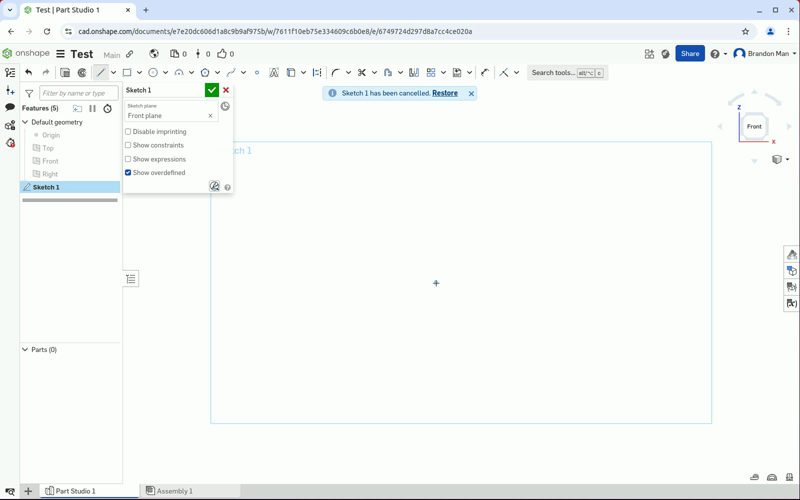
mouse_move(466, 282)
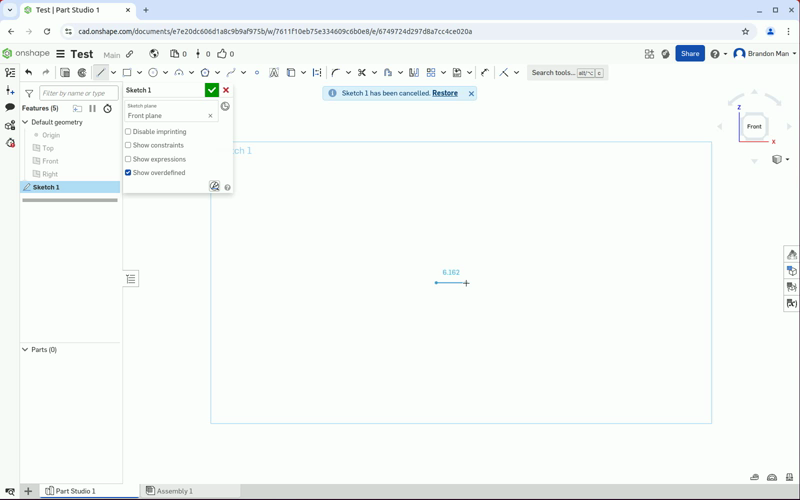
mouse_move(490, 282)
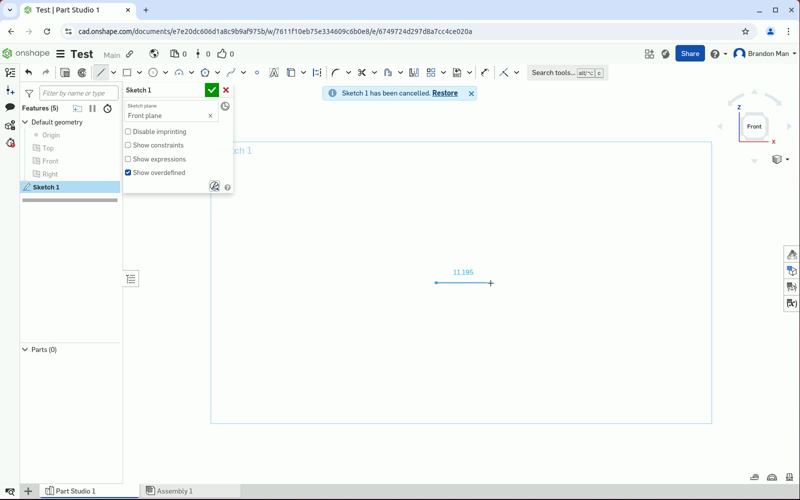
click(490, 282)
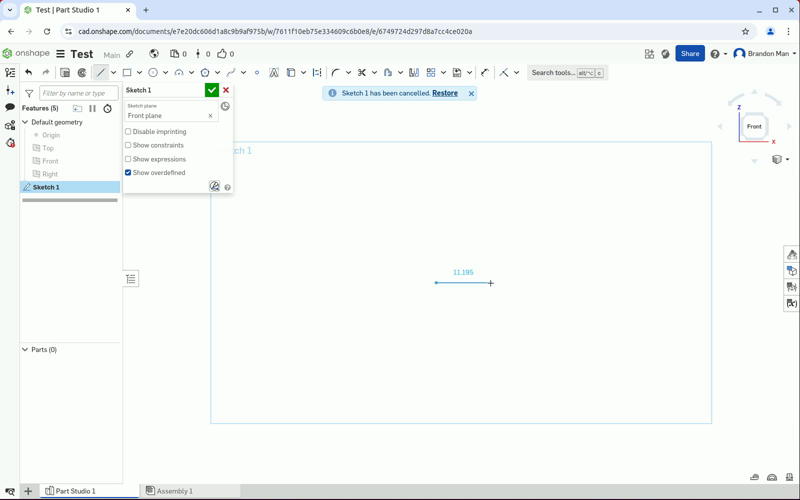
key_up(shift)
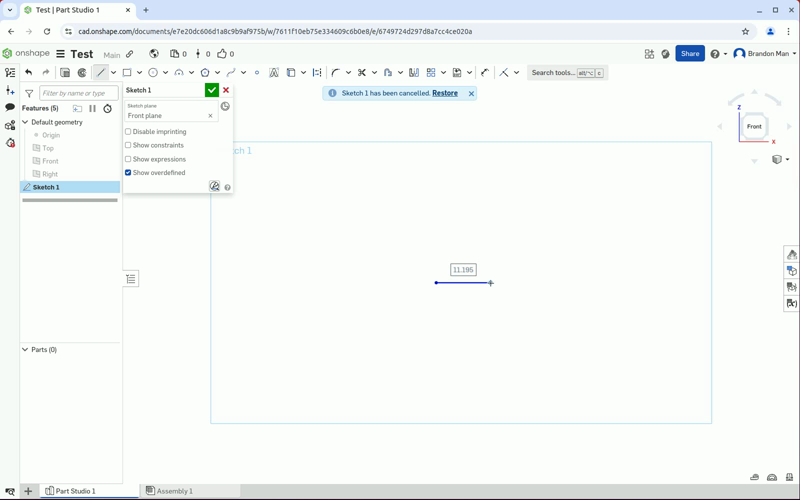
key_down(shift)
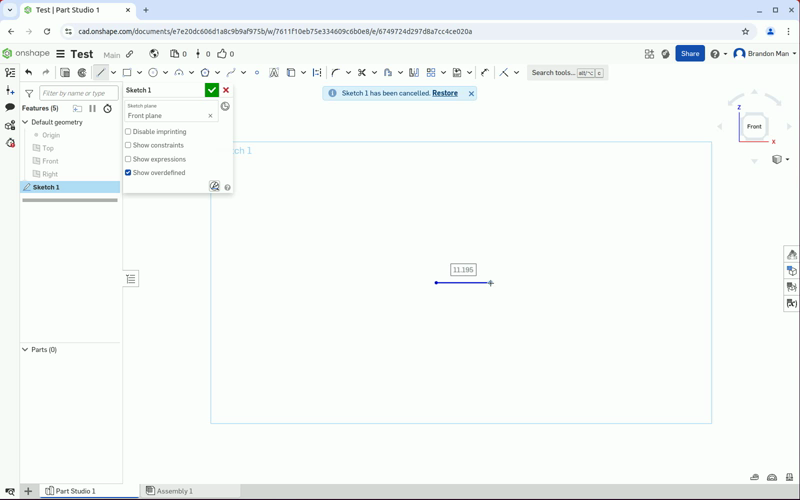
mouse_move(520, 282)
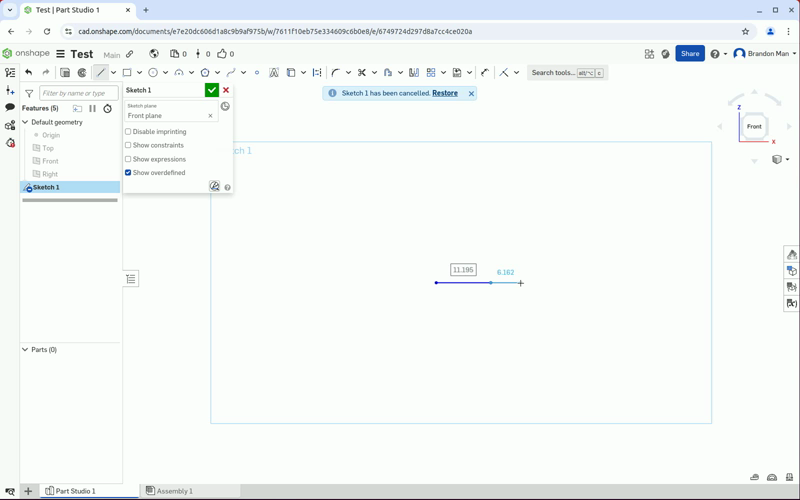
mouse_move(490, 256)
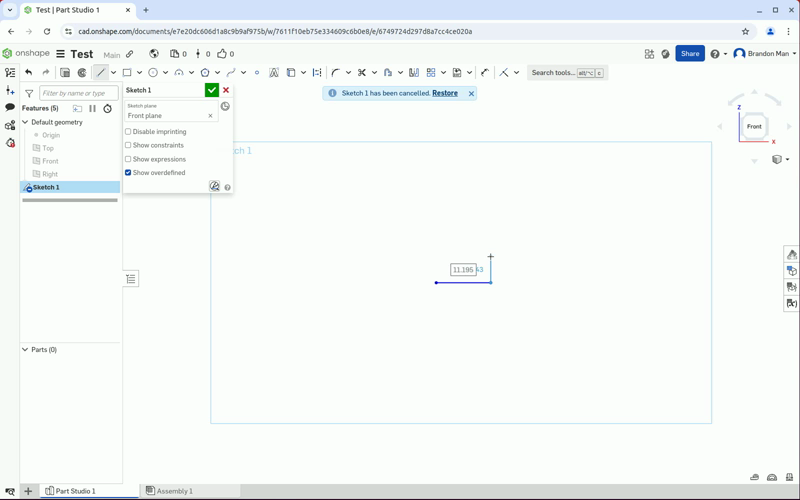
click(490, 256)
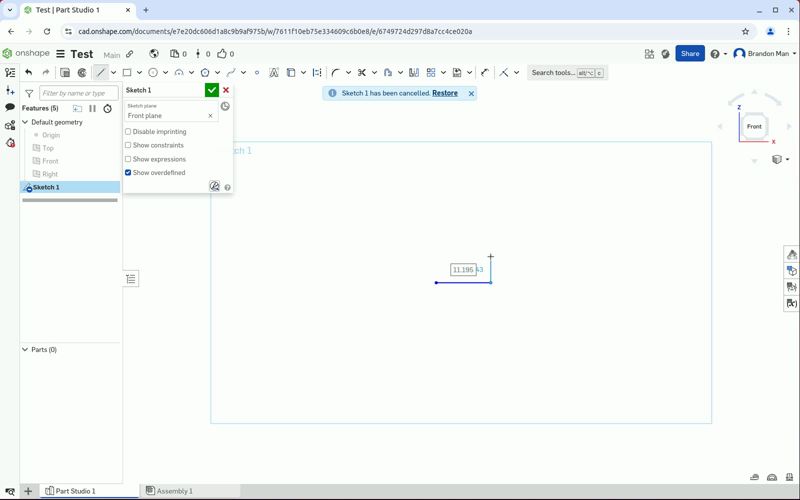
key_up(shift)
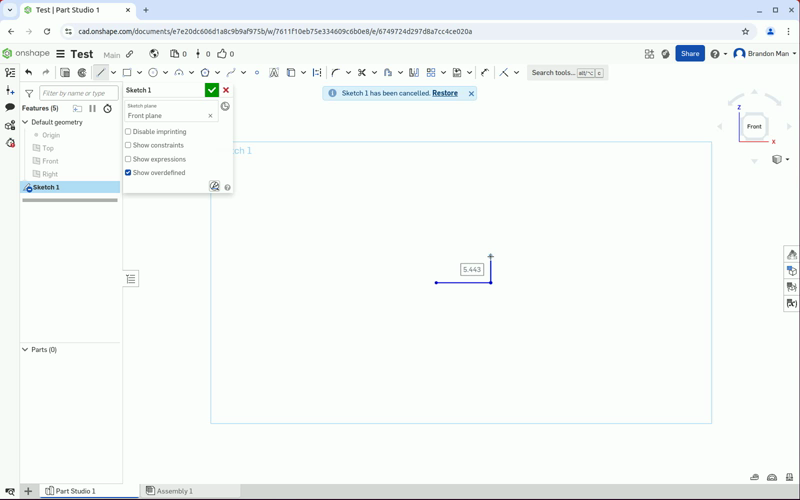
key_down(shift)
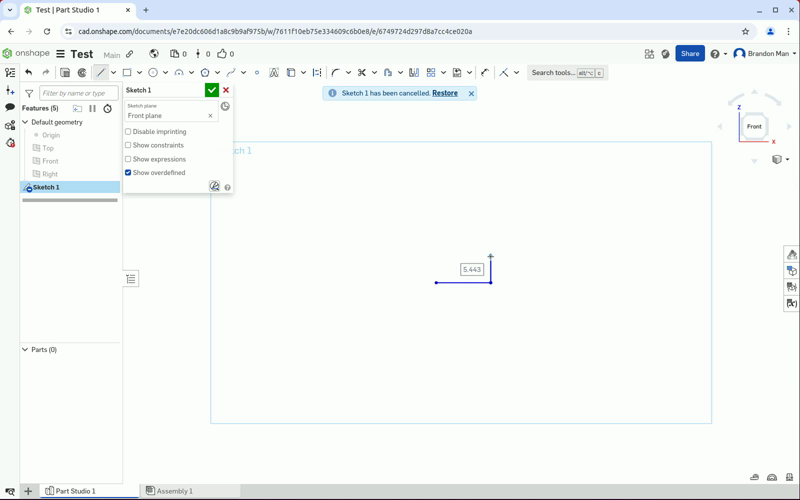
mouse_move(520, 256)
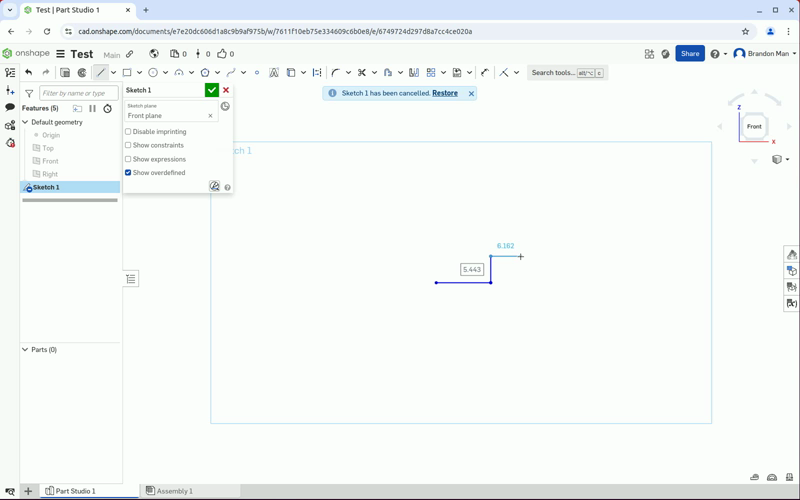
mouse_move(469, 223)
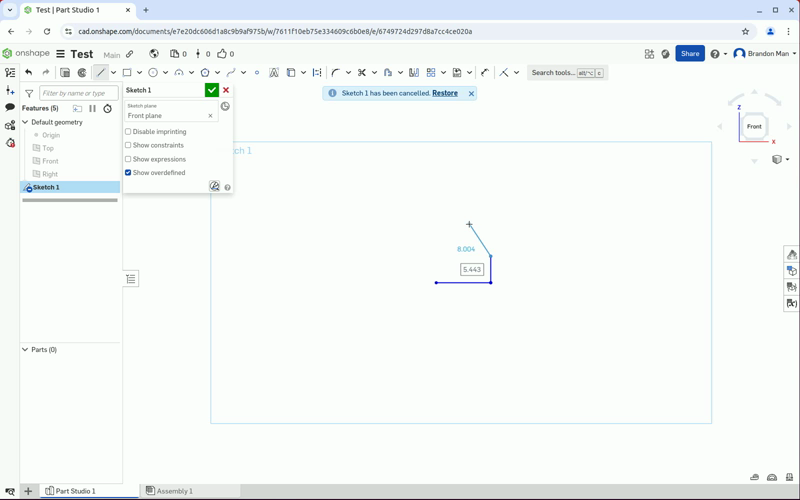
click(469, 223)
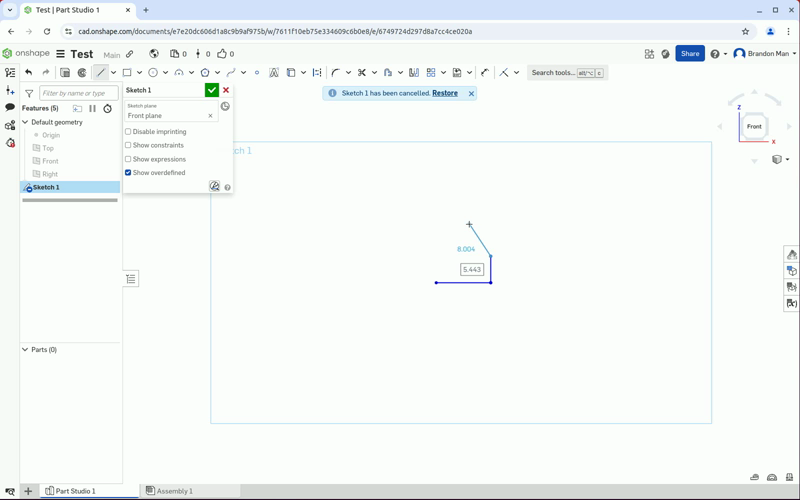
key_up(shift)
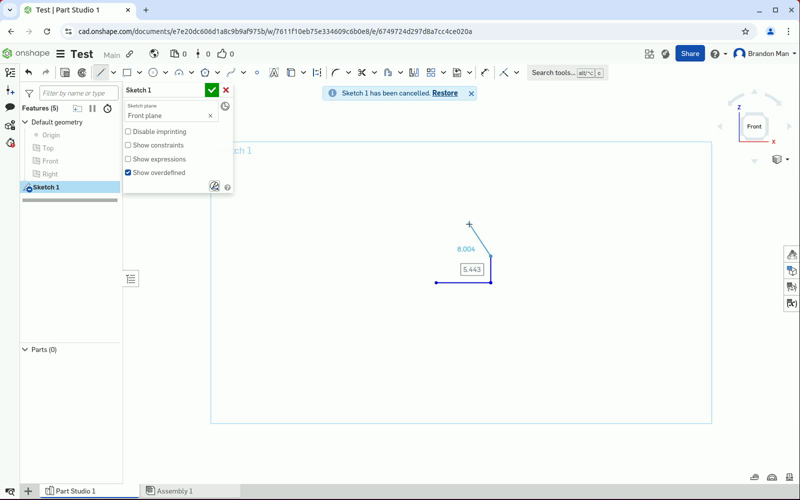
key_down(shift)
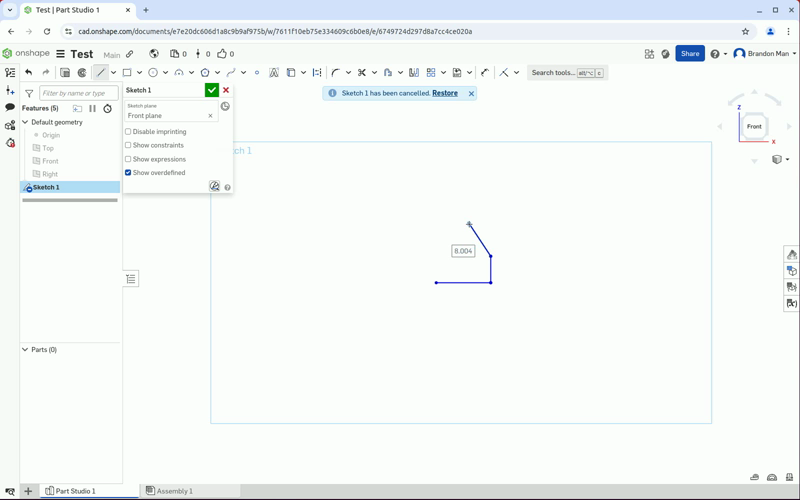
mouse_move(499, 223)
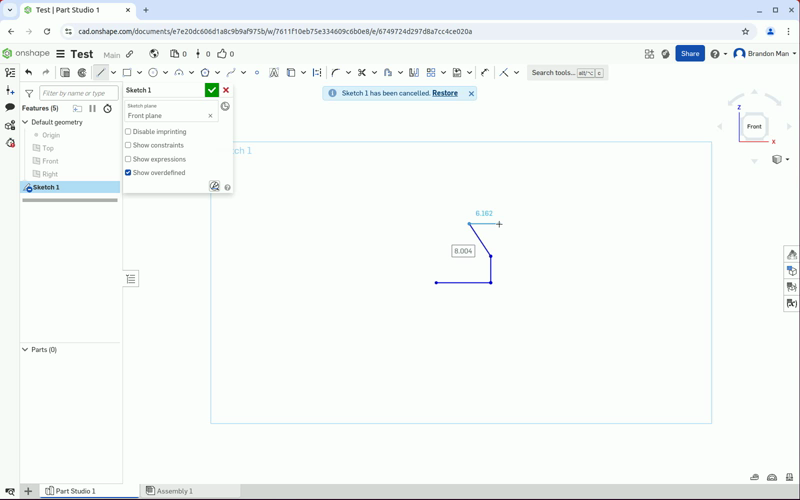
mouse_move(461, 223)
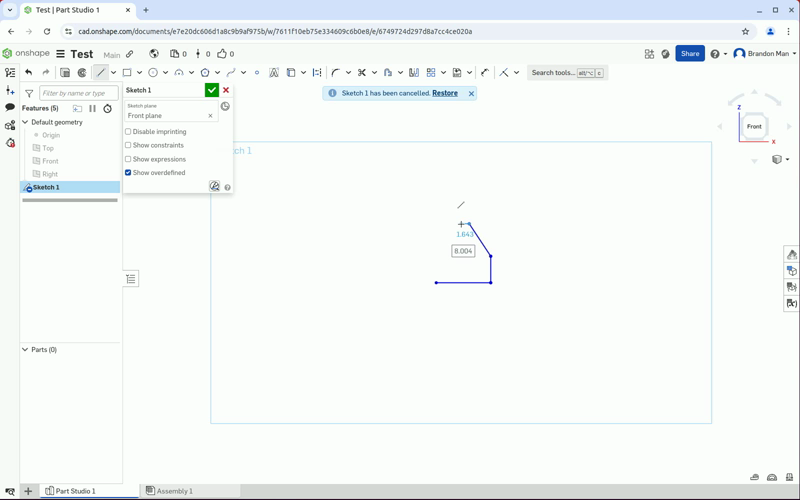
click(461, 223)
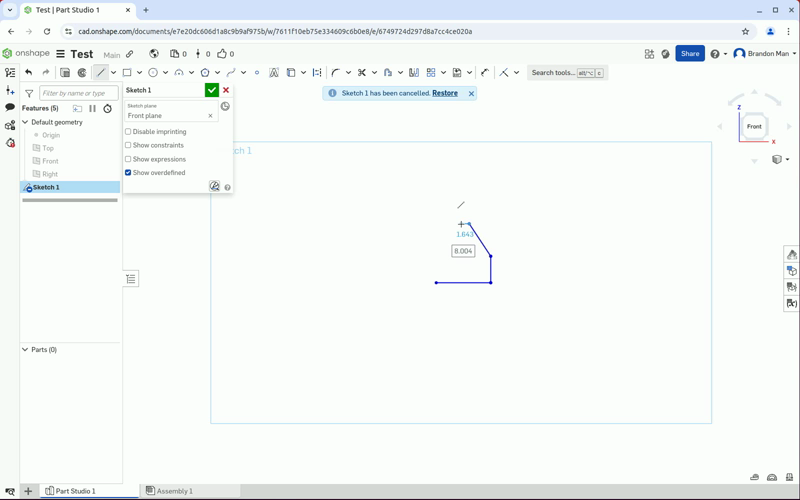
key_up(shift)
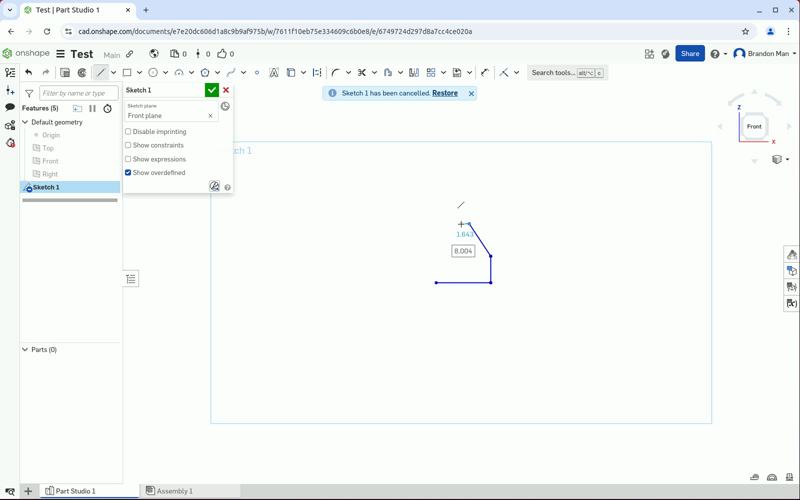
key_down(shift)
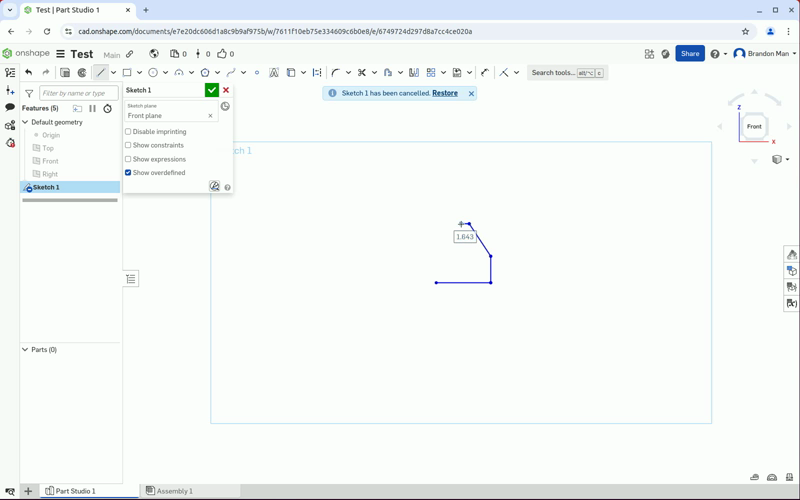
mouse_move(491, 223)
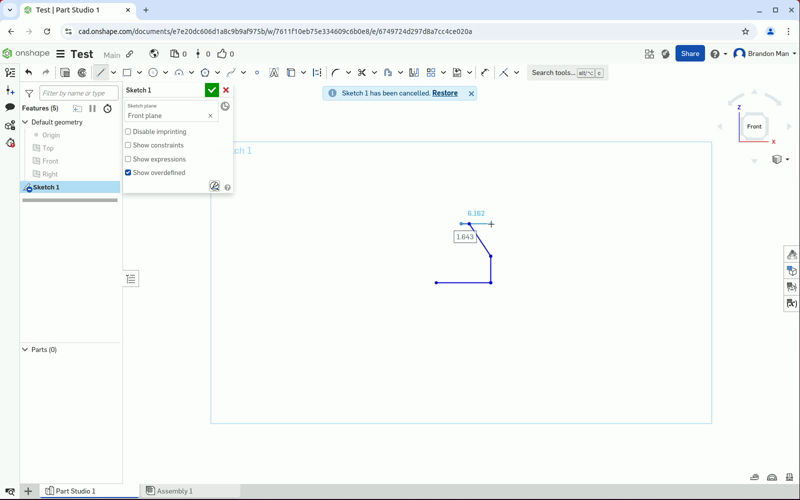
mouse_move(453, 223)
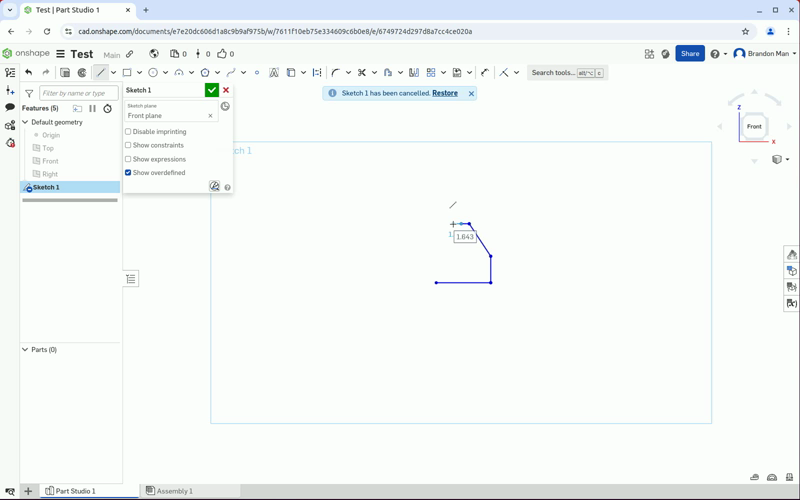
click(453, 223)
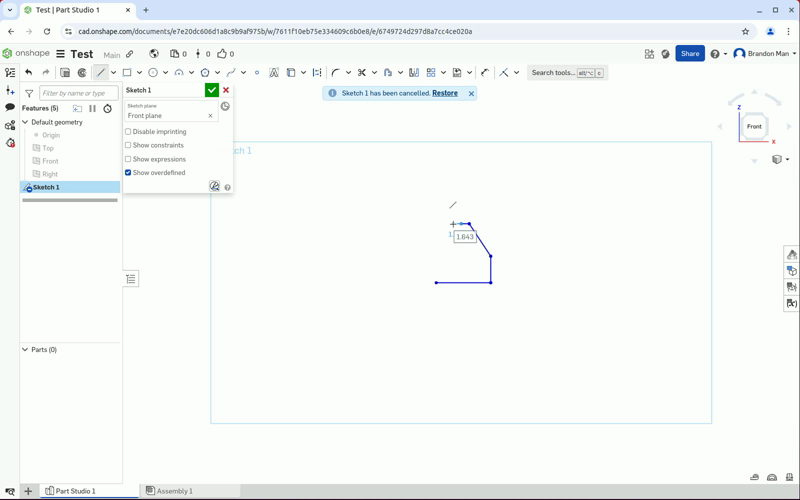
key_up(shift)
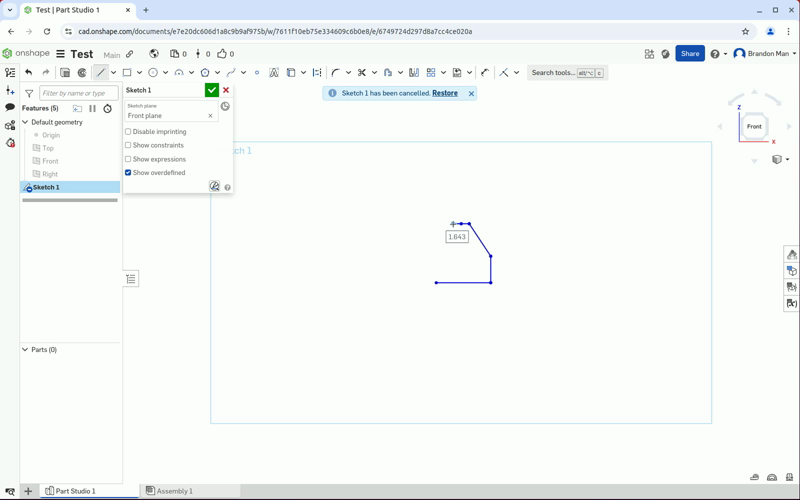
key_down(shift)
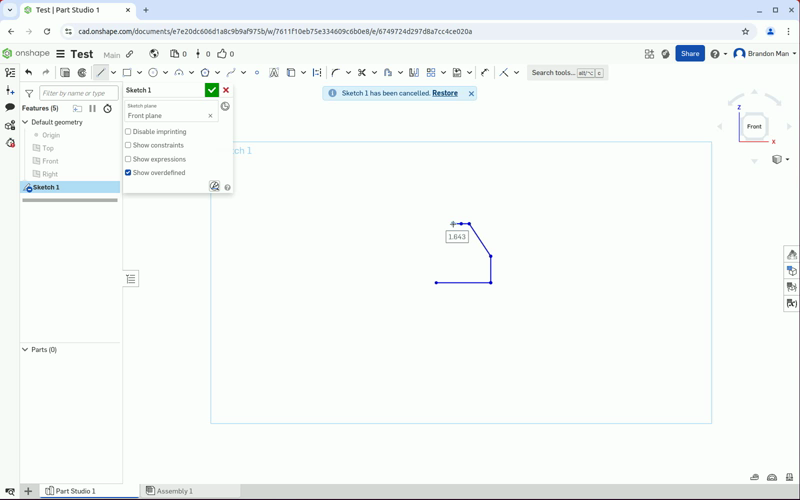
mouse_move(483, 223)
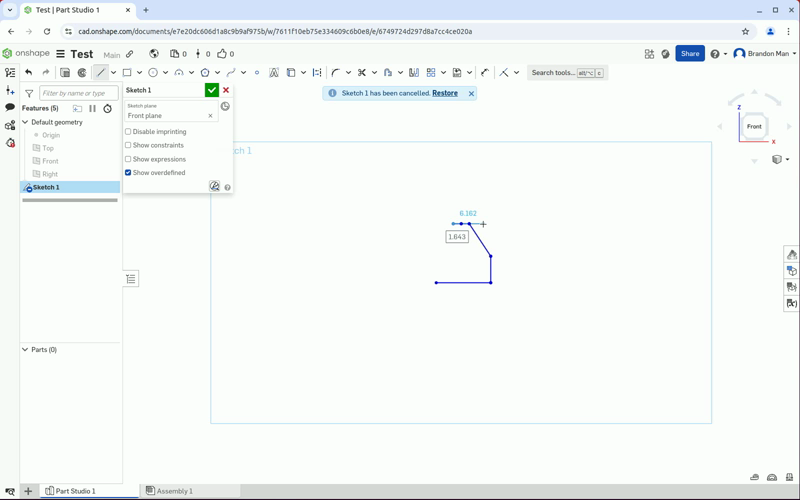
mouse_move(436, 256)
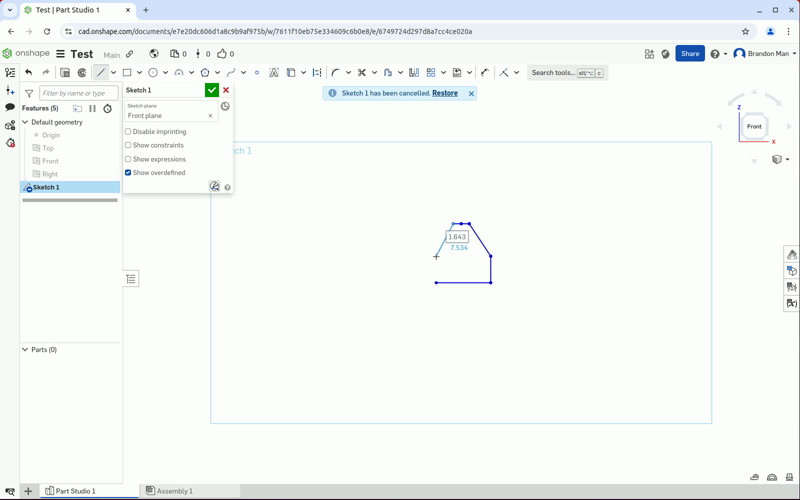
click(436, 256)
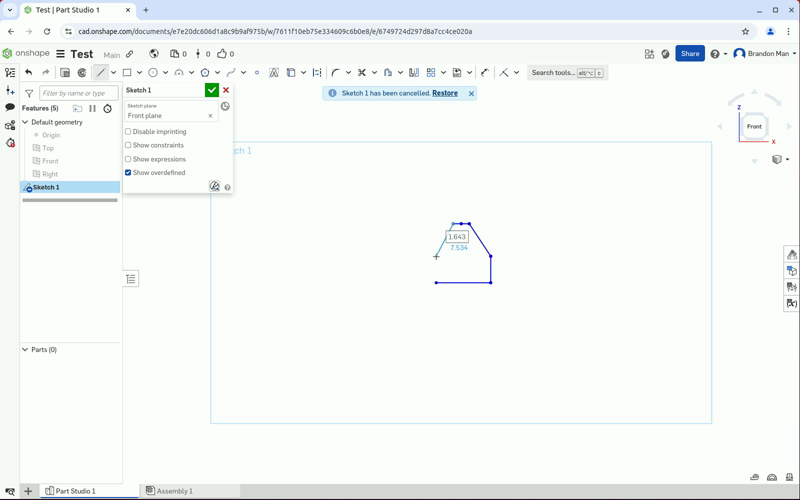
key_up(shift)
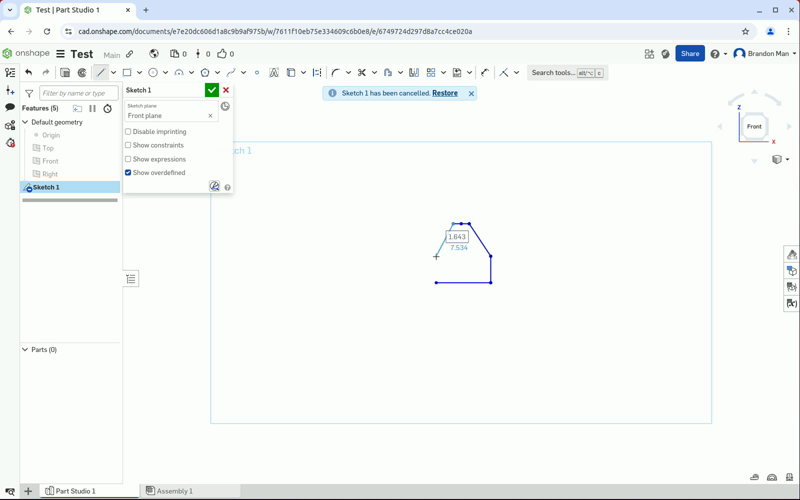
mouse_move(466, 256)
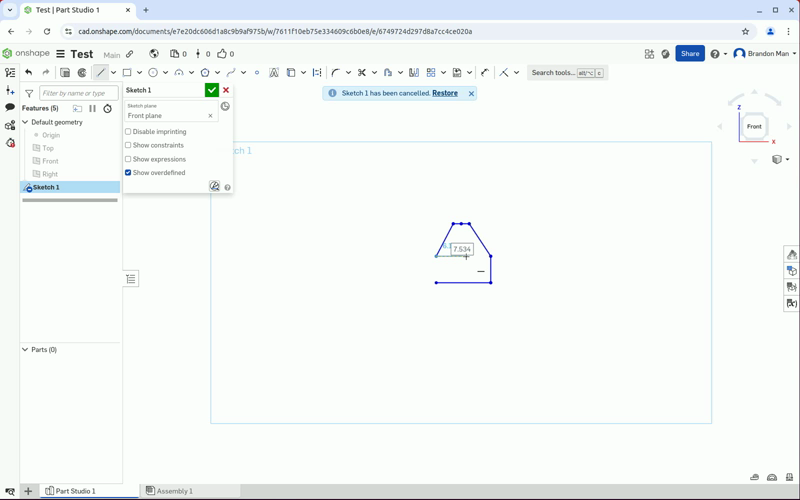
key_down(shift)
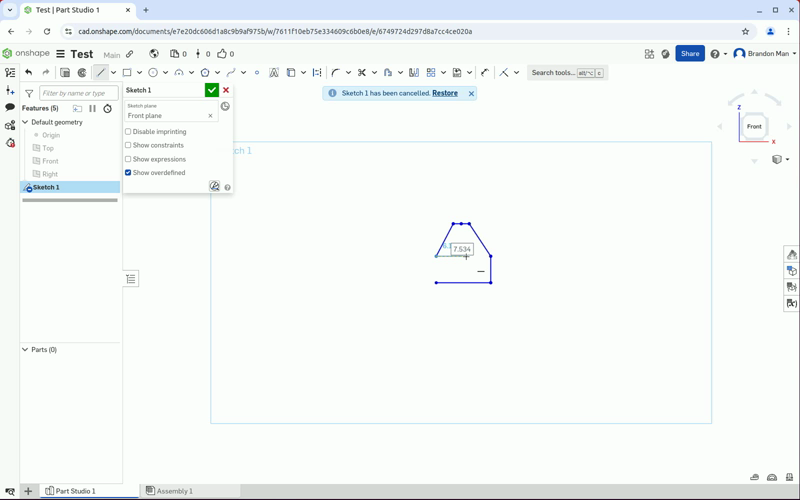
mouse_move(436, 282)
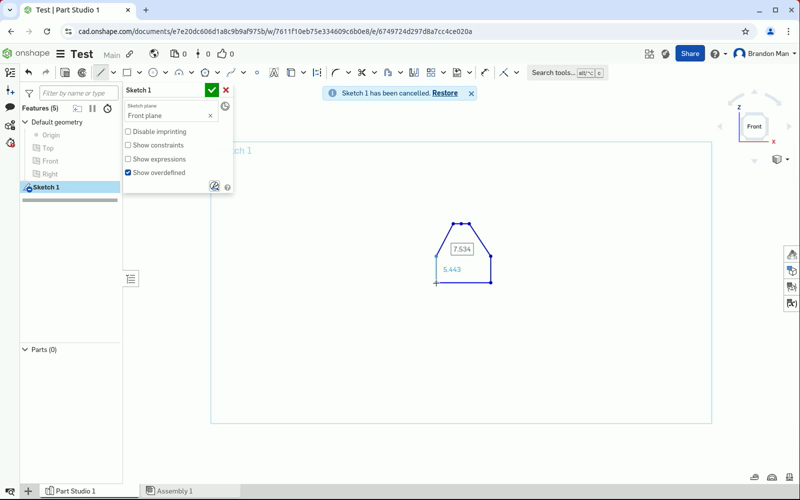
key_up(shift)
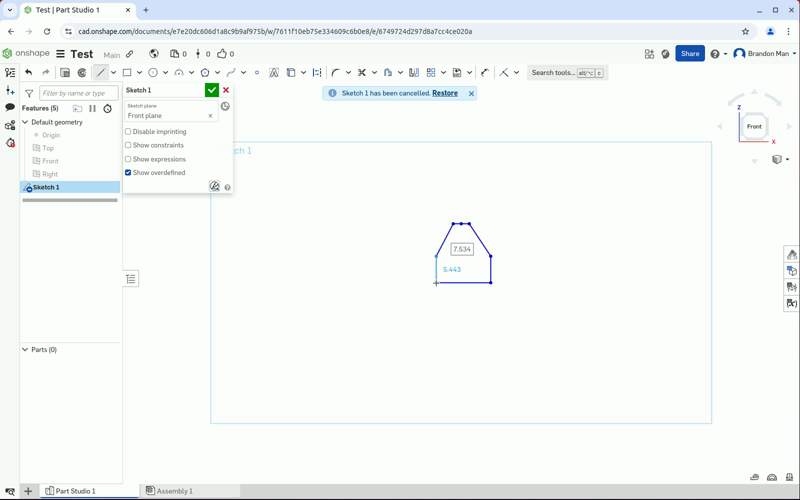
click(436, 282)
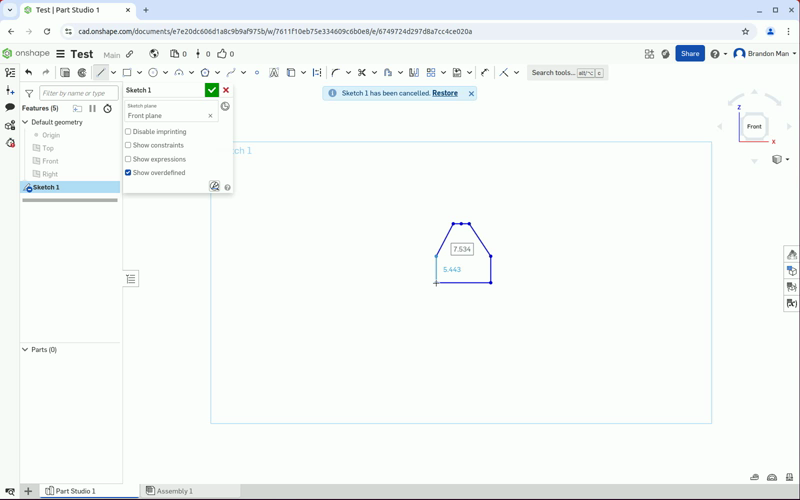
key(esc)
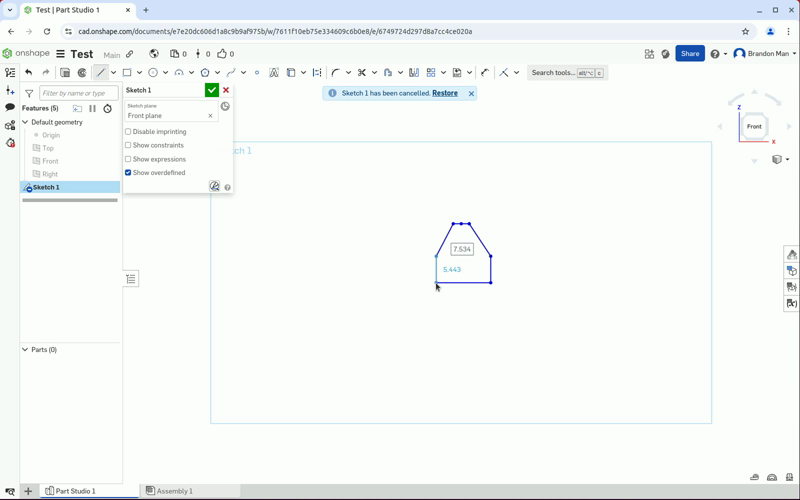
key(c)
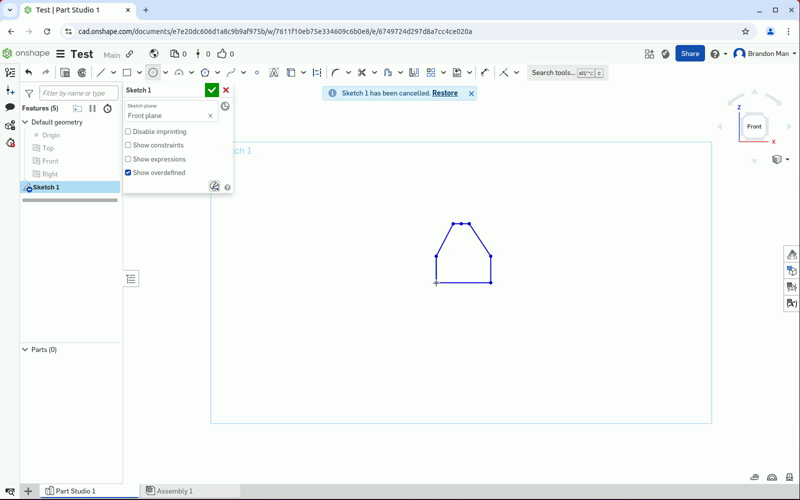
key_down(shift)
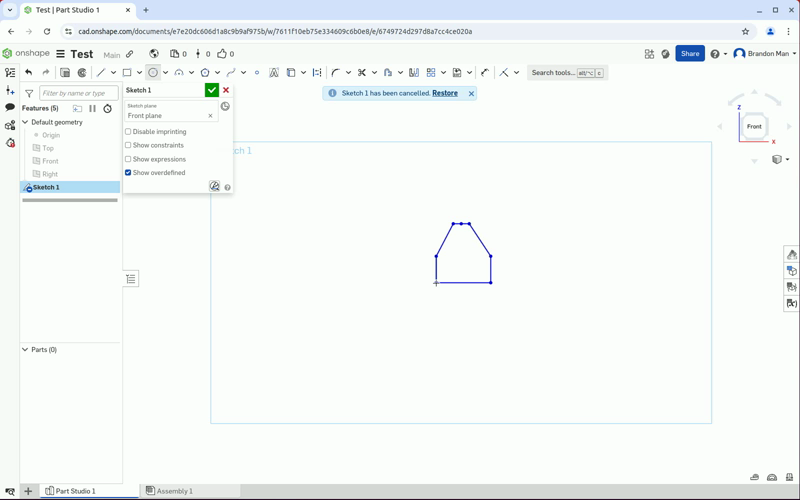
mouse_move(461, 236)
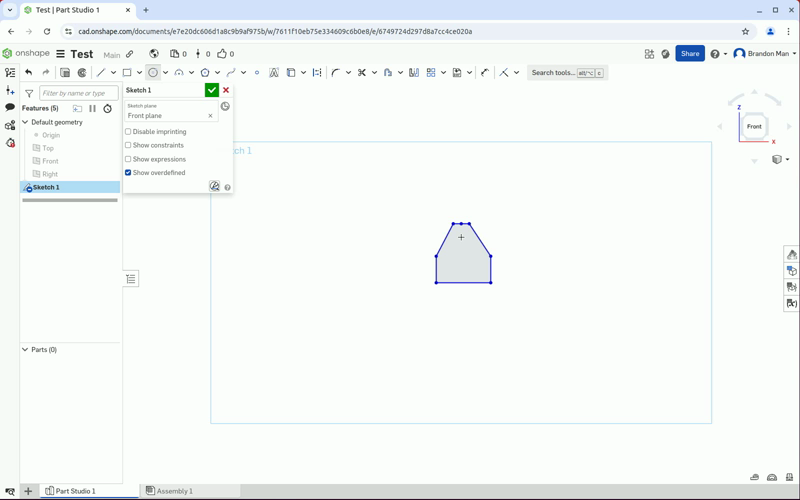
click(461, 236)
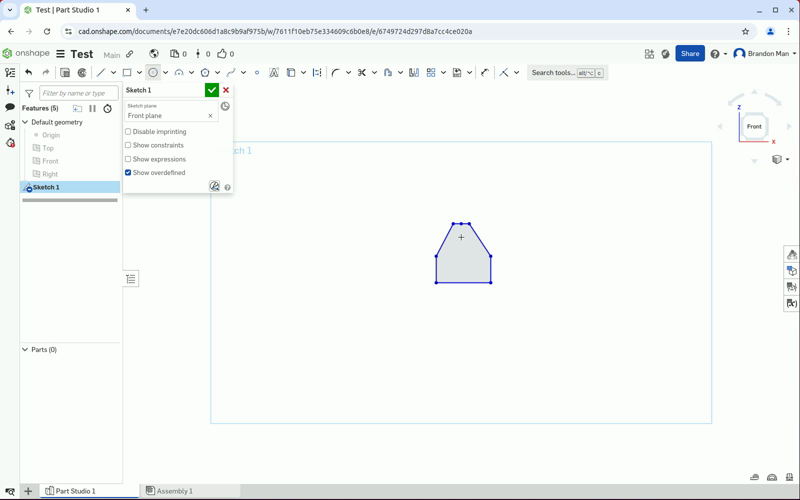
key_up(shift)
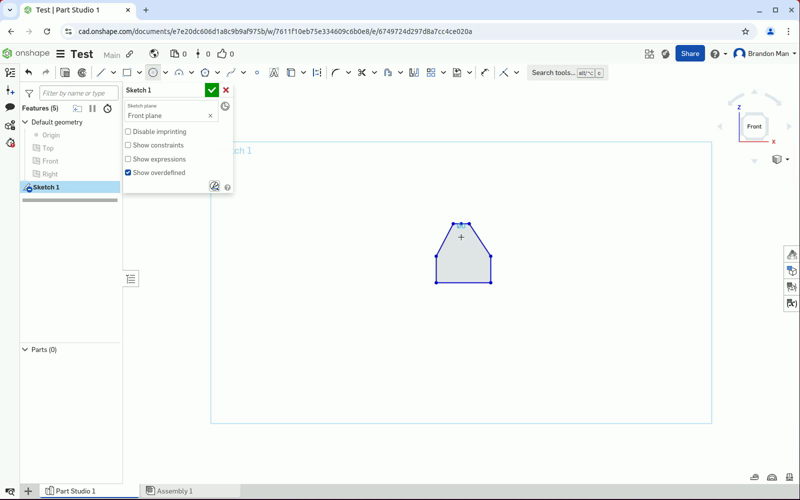
mouse_move(467, 236)
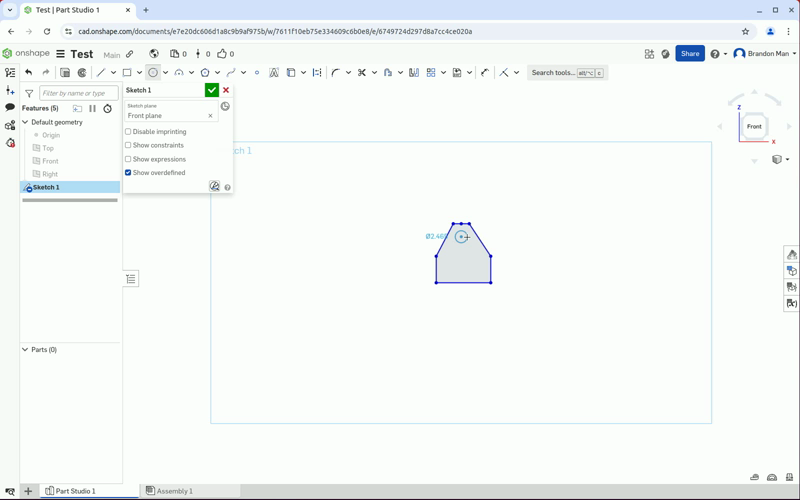
click(467, 236)
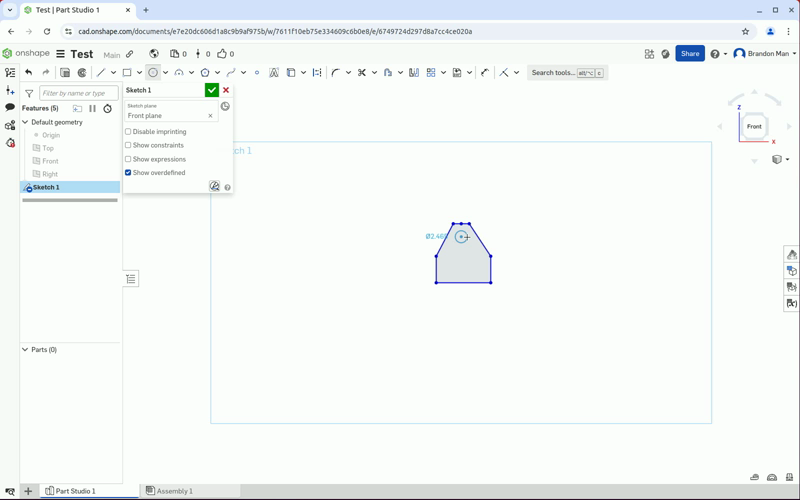
key(esc)
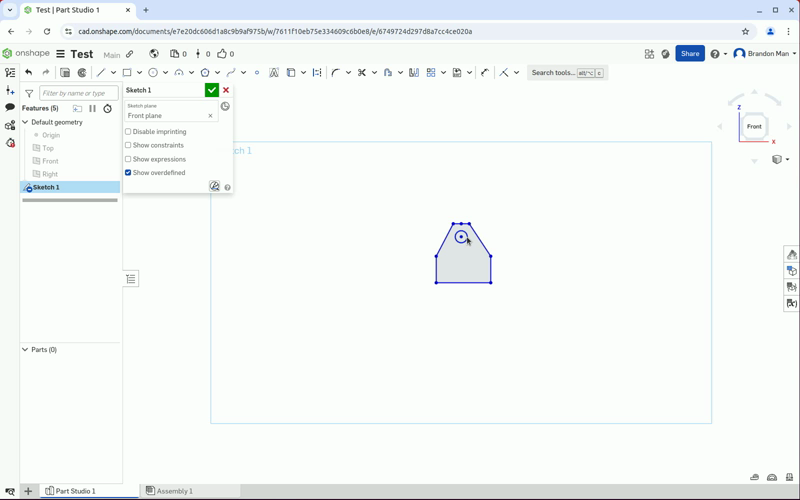
mouse_move(453, 261)
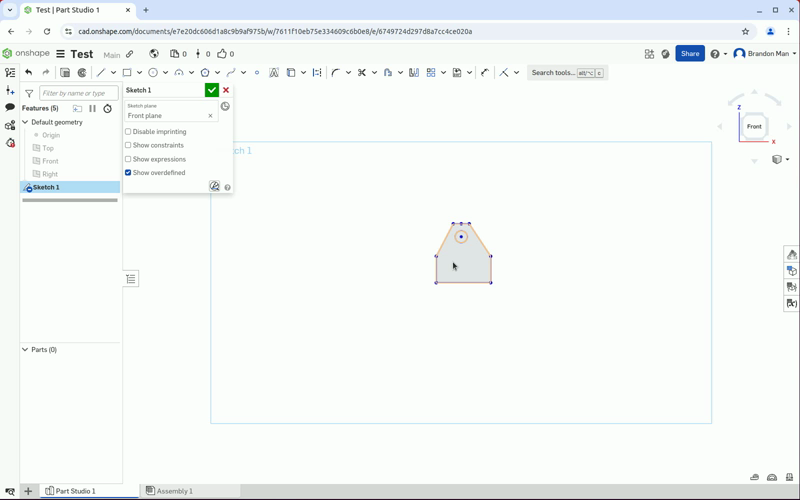
click(453, 261)
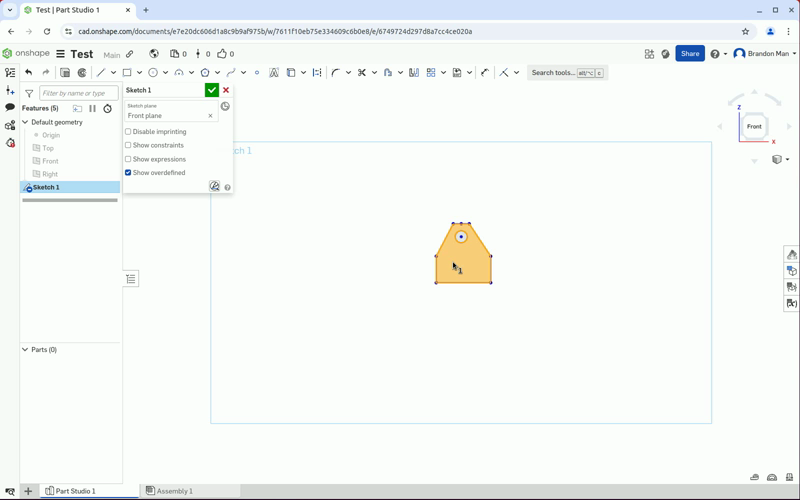
mouse_move(73, 352)
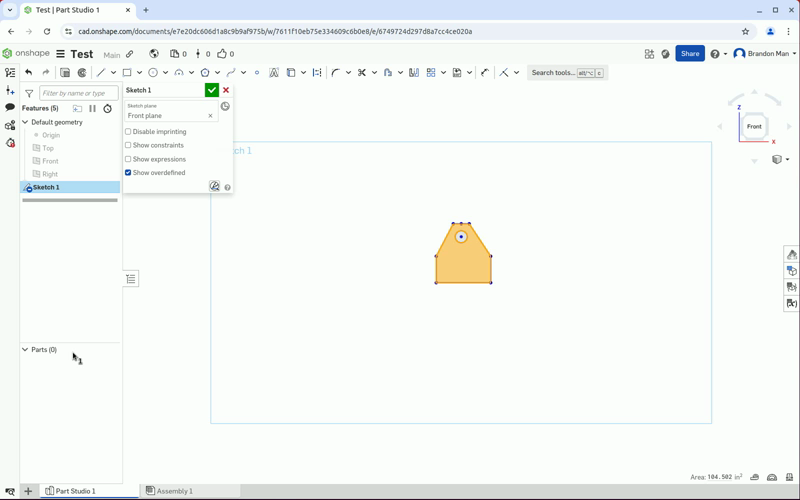
key(shift+y)
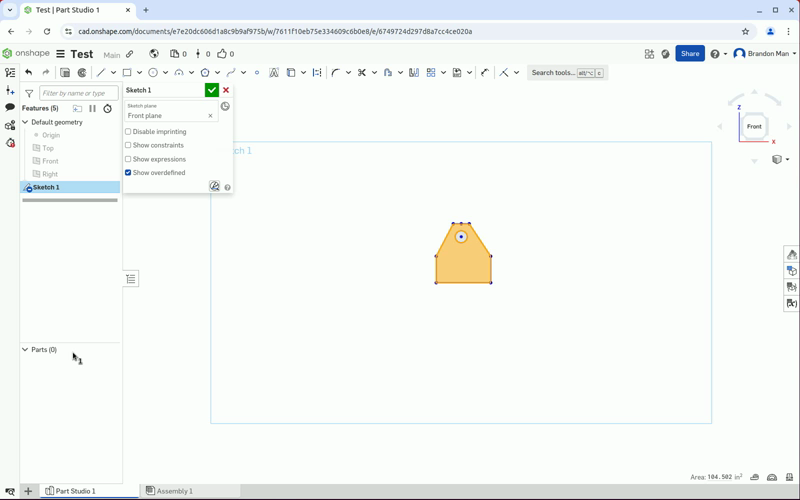
key(shift+e)
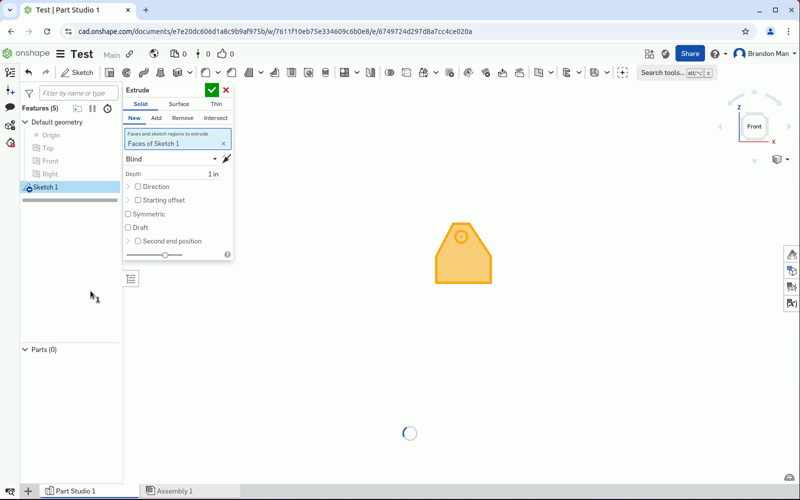
mouse_move(143, 106)
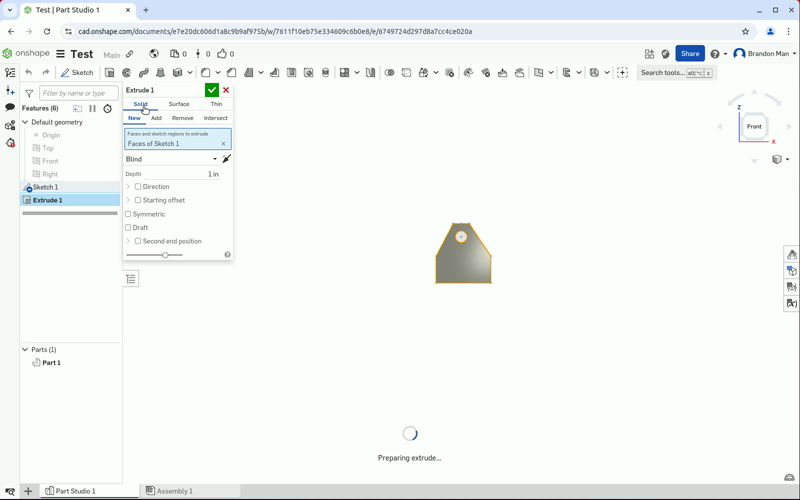
click(143, 106)
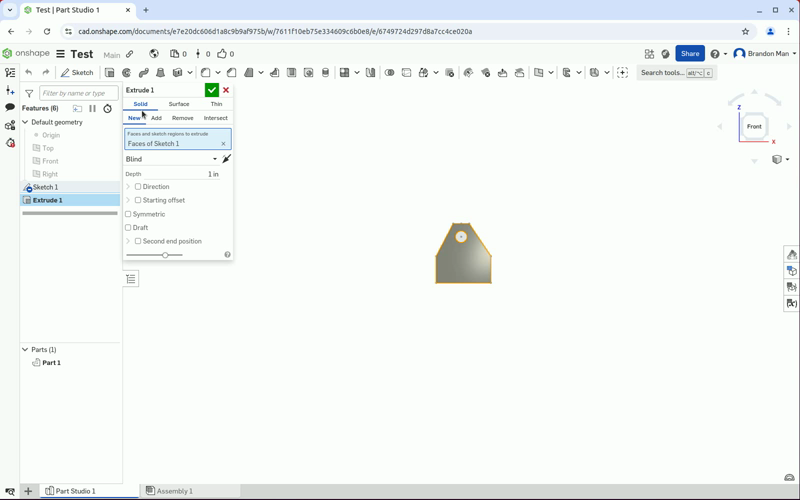
mouse_move(137, 120)
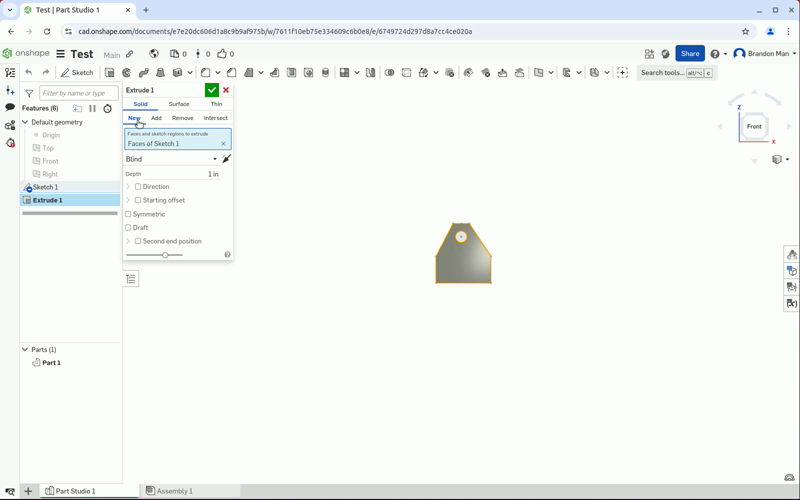
click(137, 120)
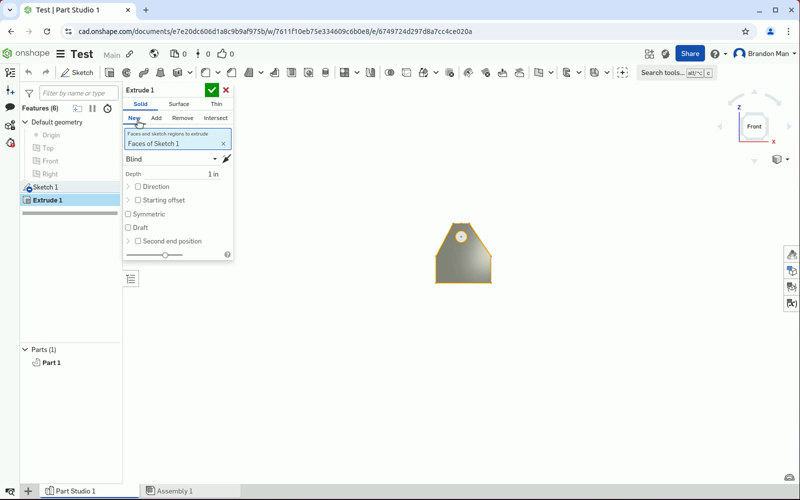
key(tab, 4)
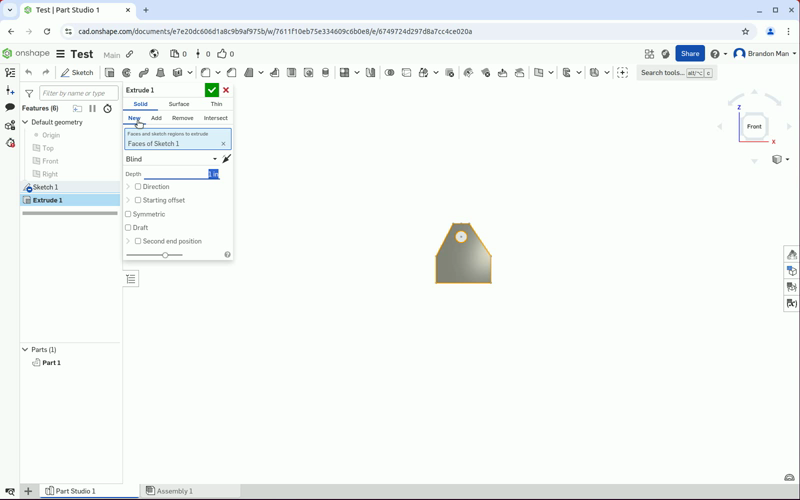
text(2.648)
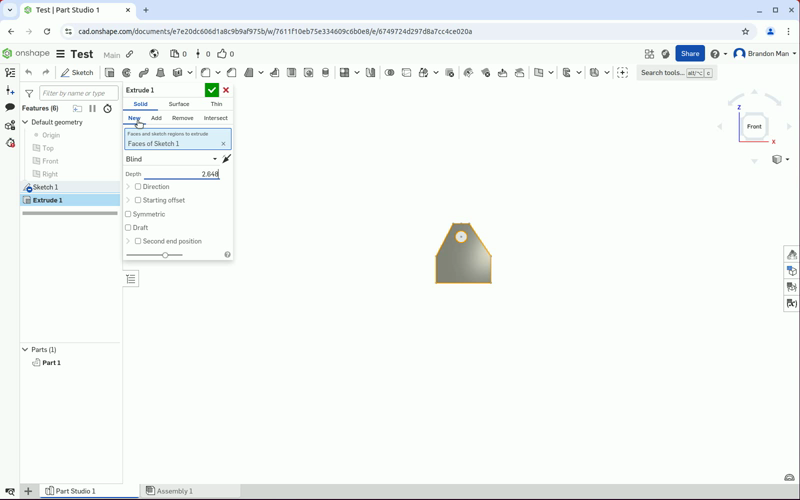
key(enter)
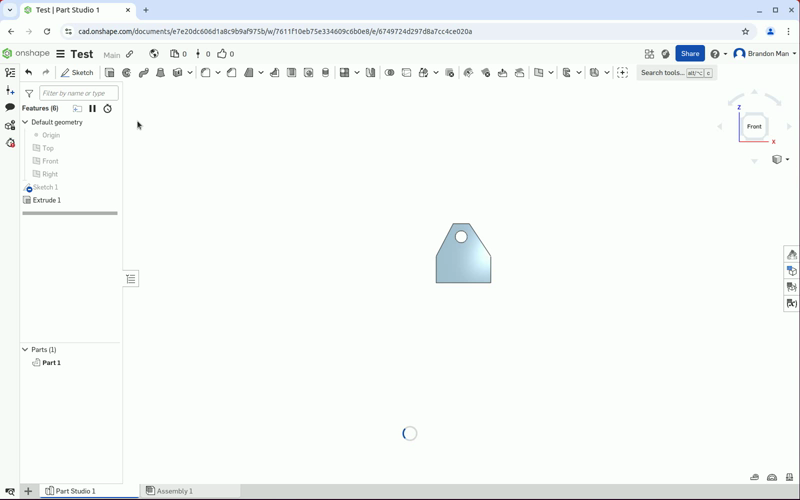
key(shift+h)
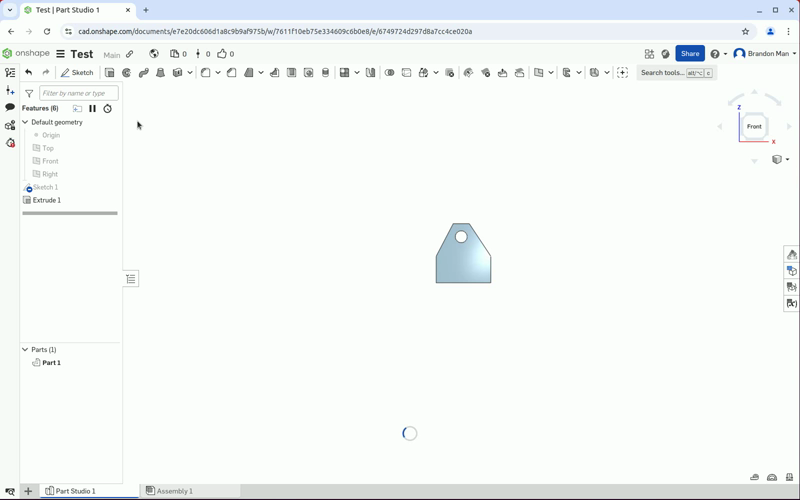
key(shift+h)
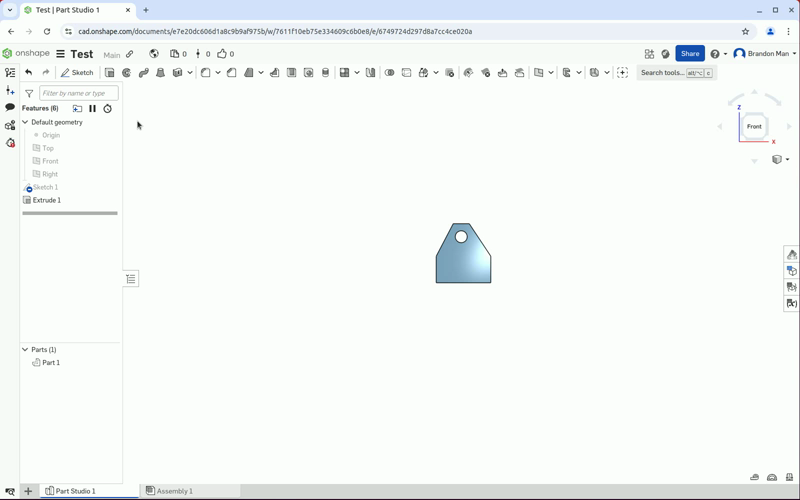
mouse_move(73, 189)
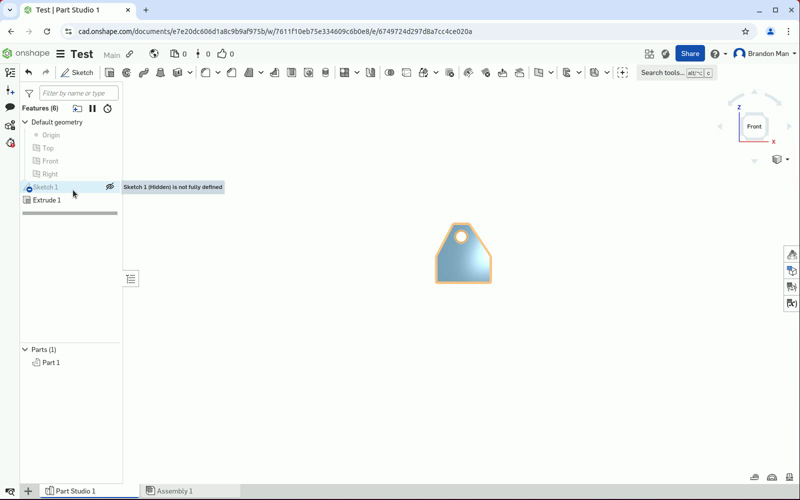
click(73, 189)
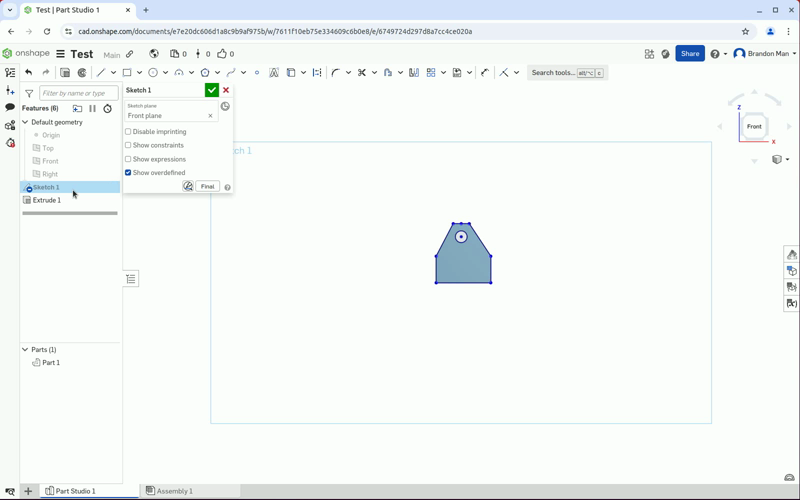
mouse_move(229, 92)
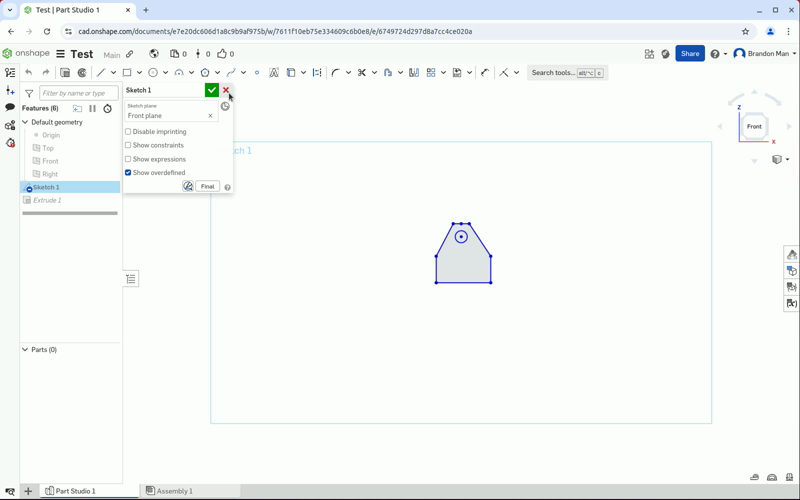
click(229, 92)
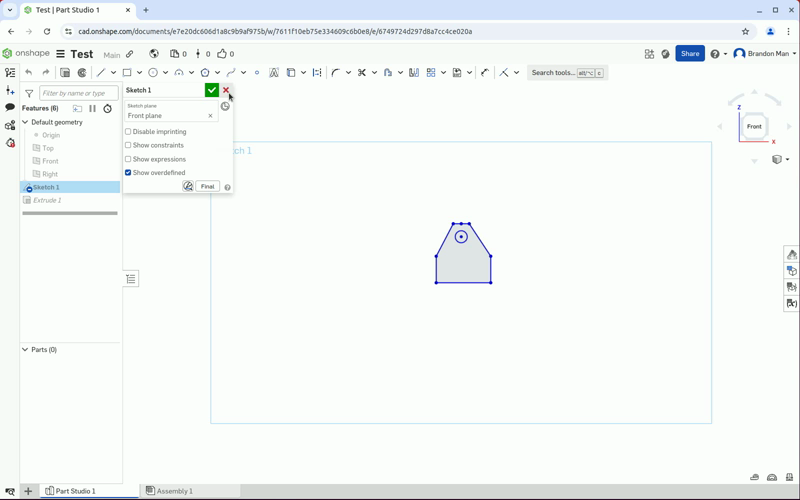
key(shift+s)
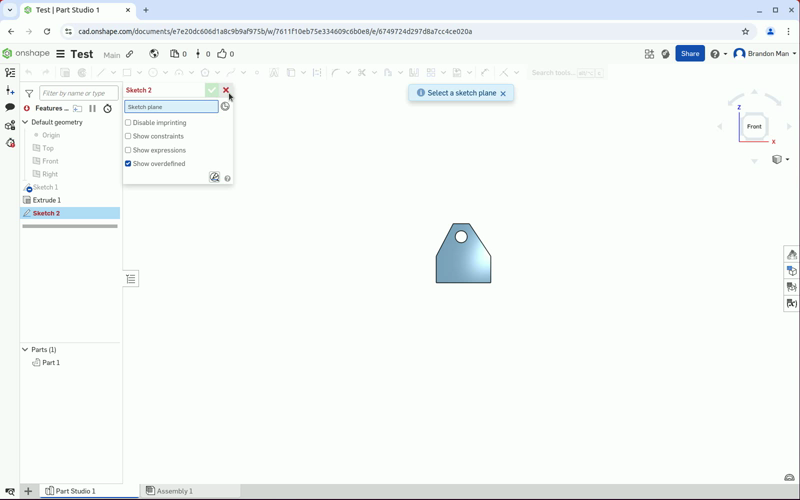
mouse_move(73, 163)
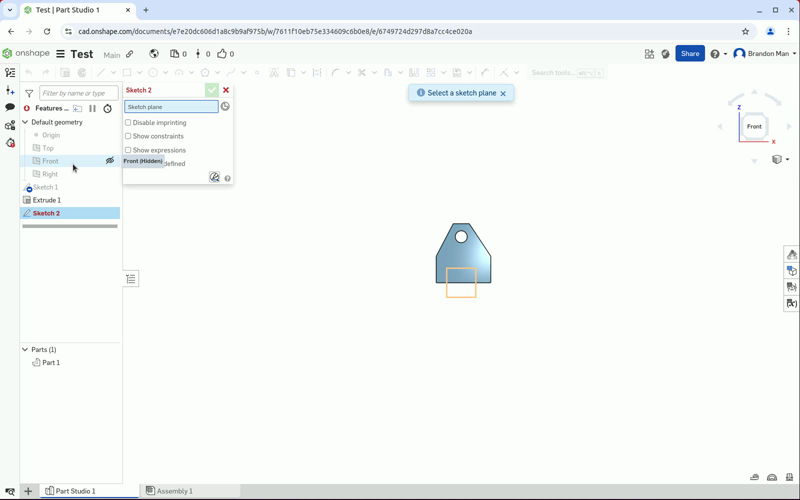
click(73, 163)
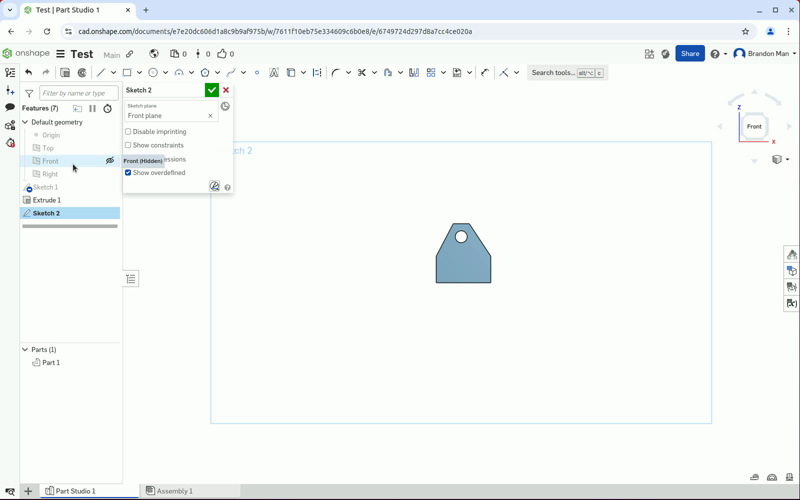
mouse_move(73, 352)
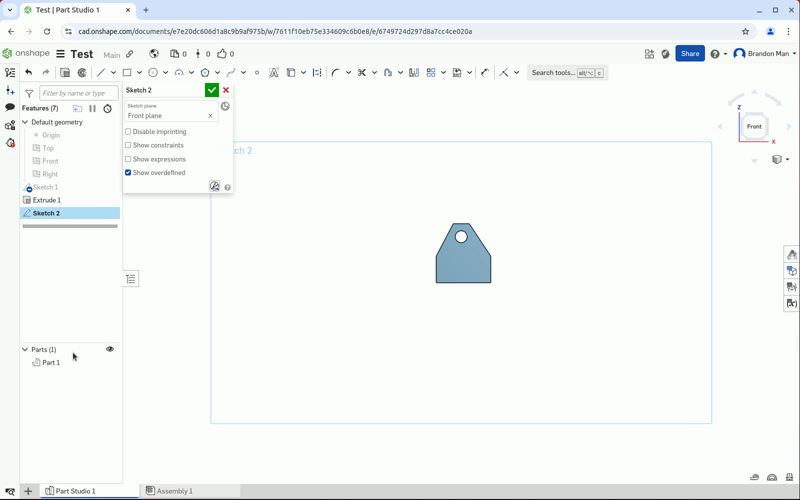
key(y)
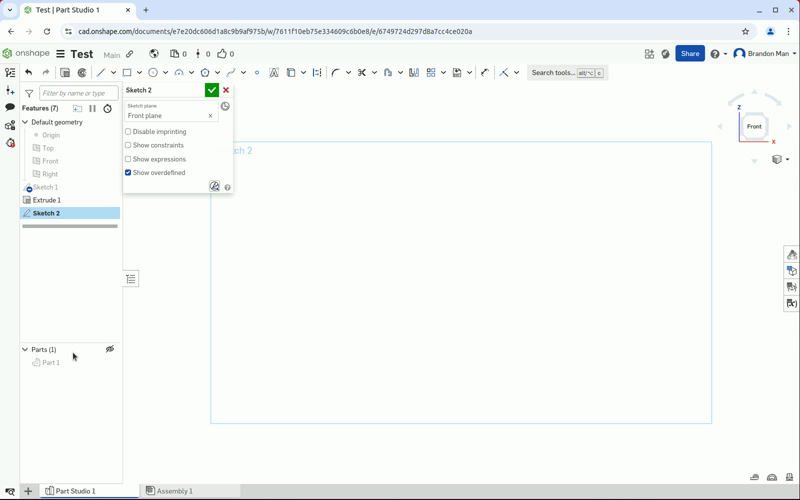
key(c)
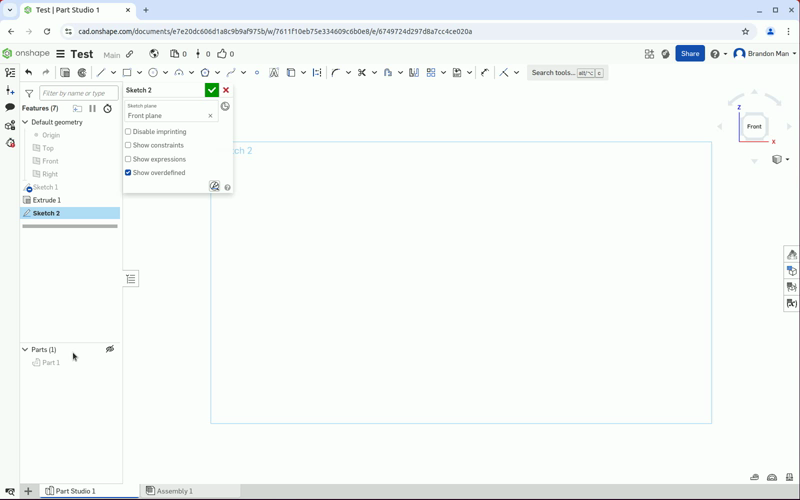
key_down(shift)
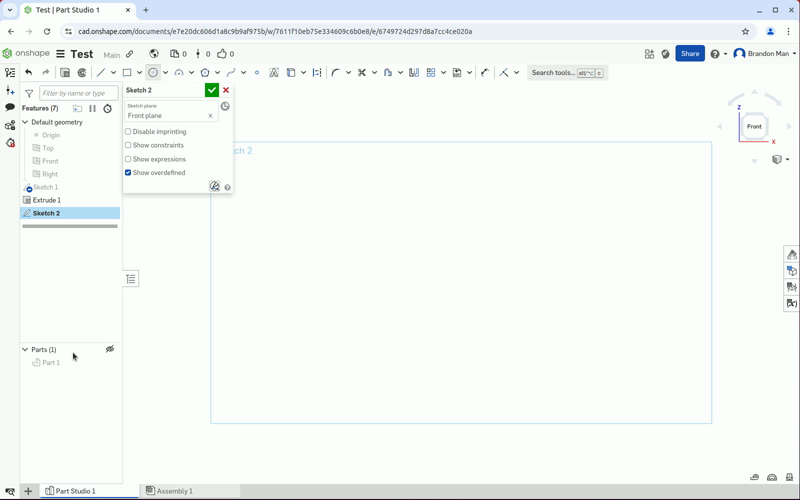
mouse_move(461, 237)
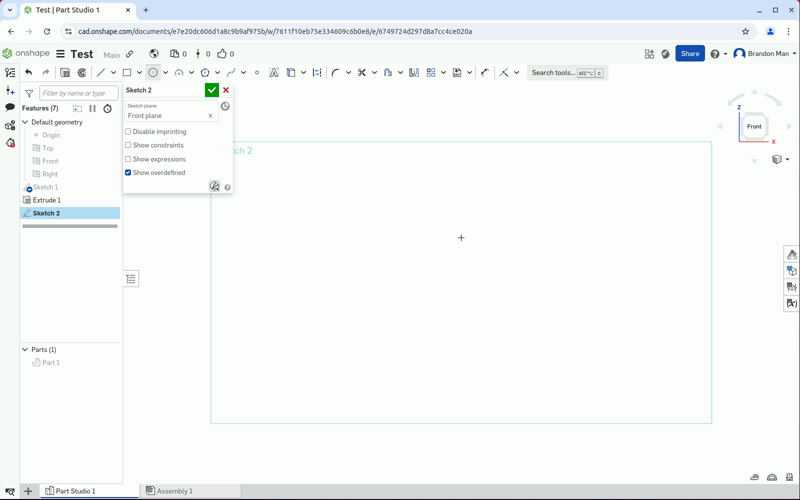
click(461, 237)
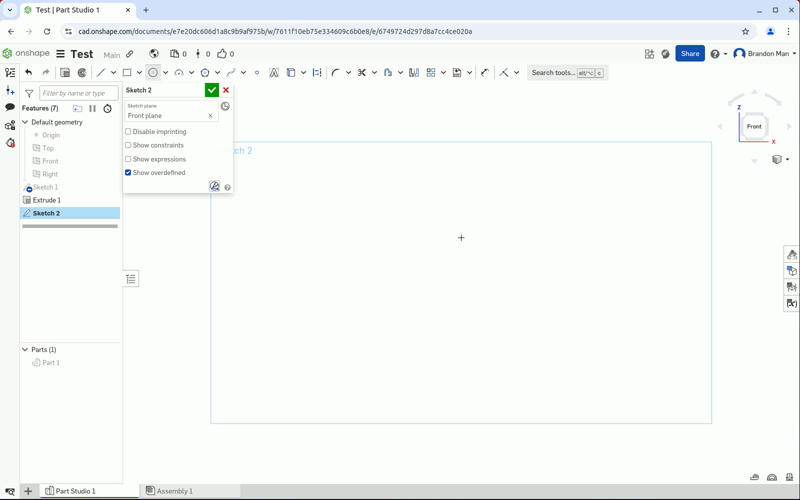
key_up(shift)
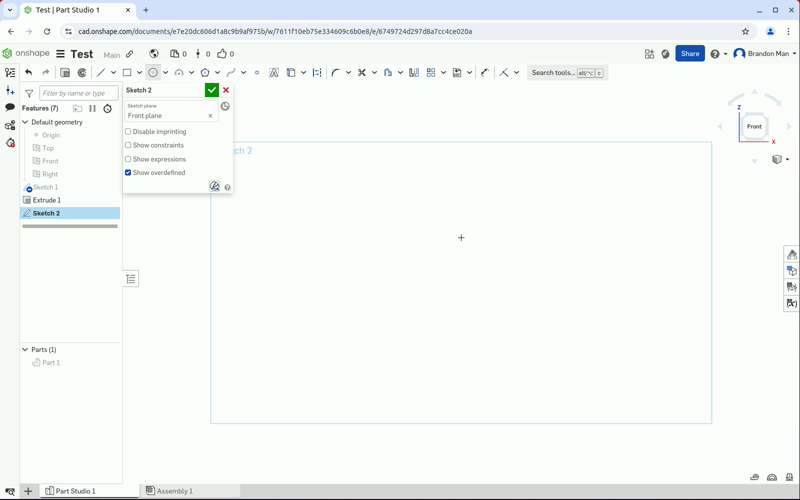
mouse_move(467, 237)
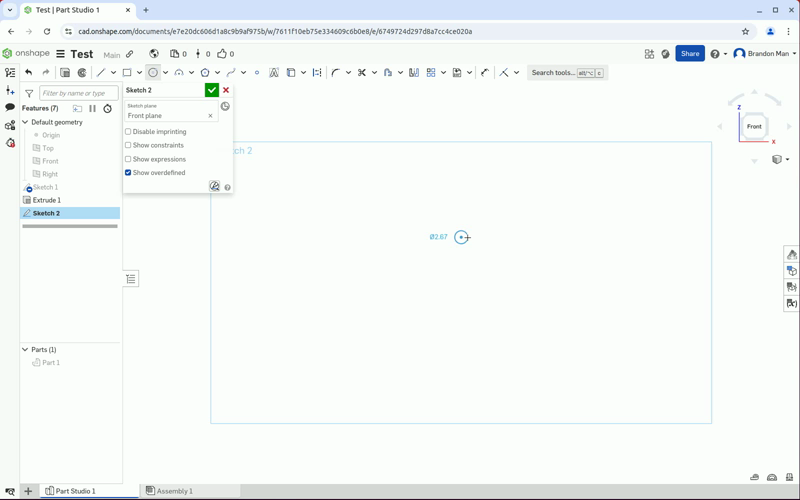
click(467, 237)
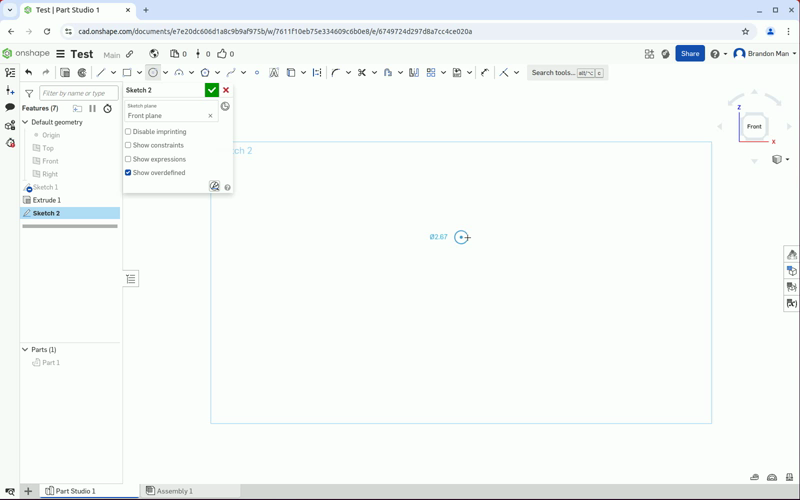
key(esc)
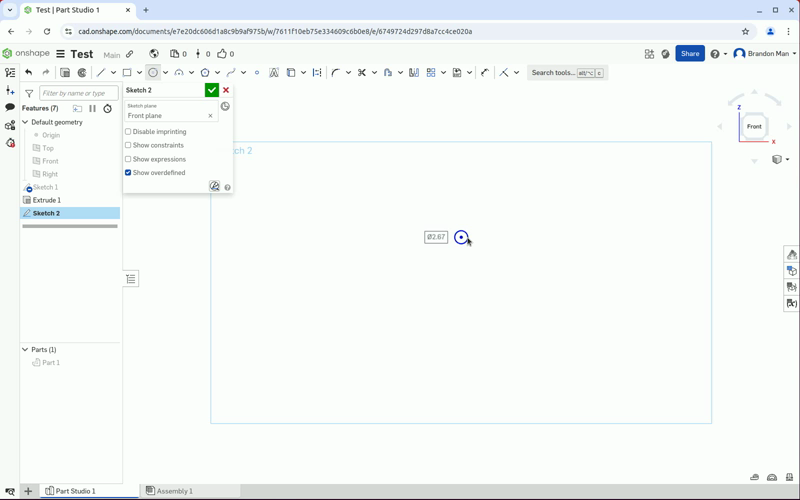
mouse_move(463, 232)
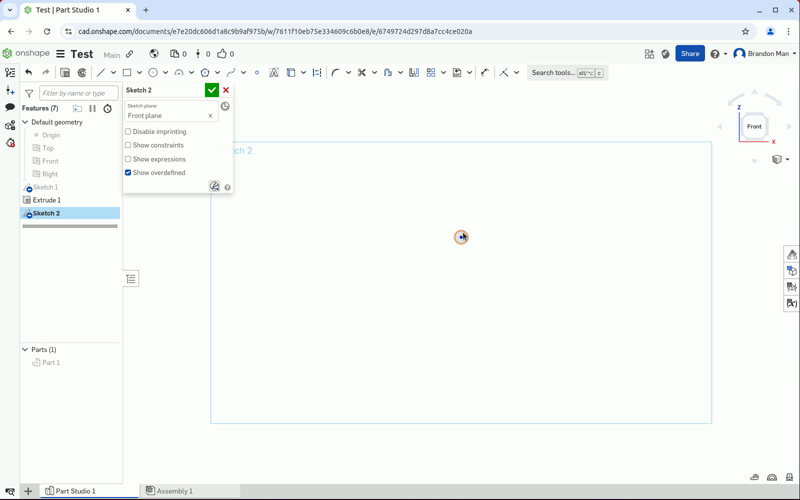
scroll(6)
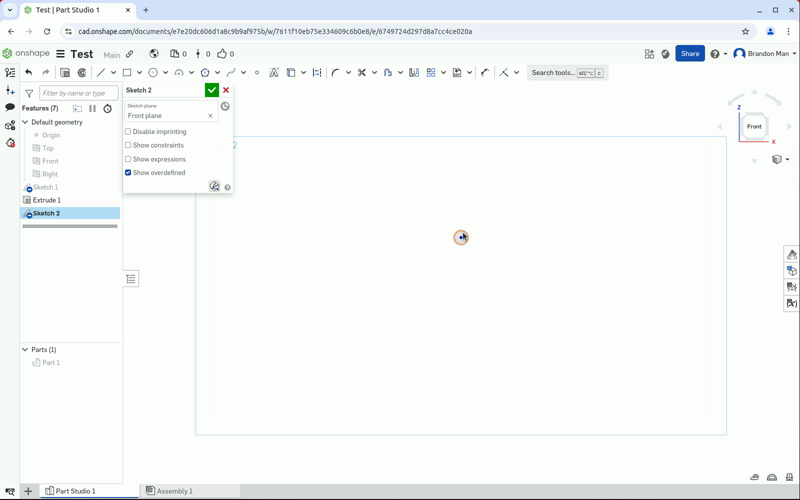
scroll(6)
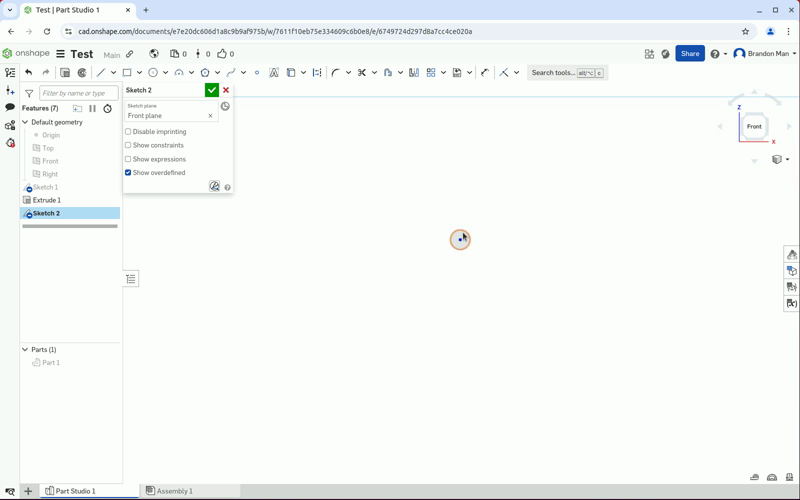
scroll(6)
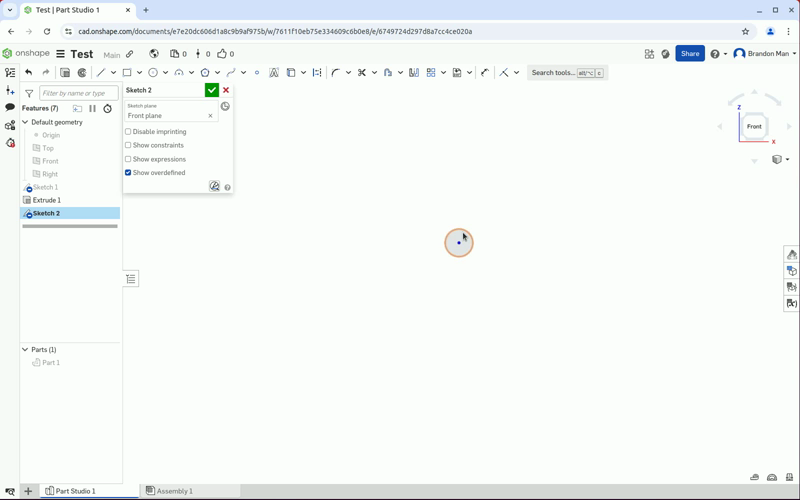
scroll(6)
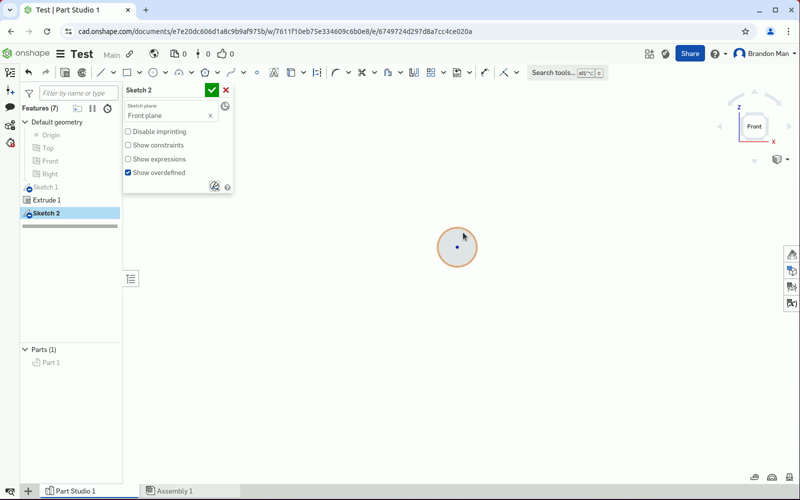
scroll(6)
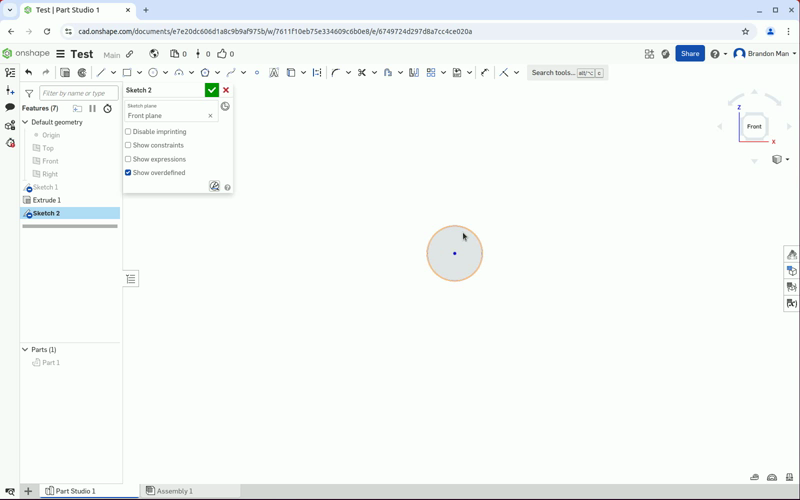
scroll(6)
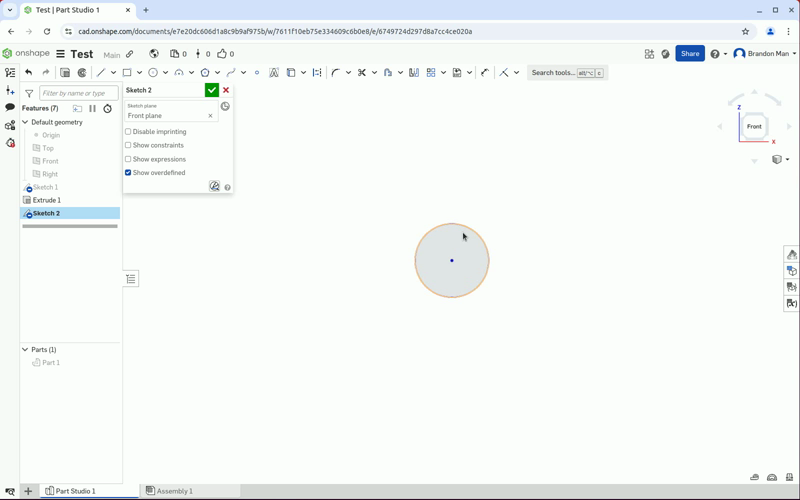
scroll(6)
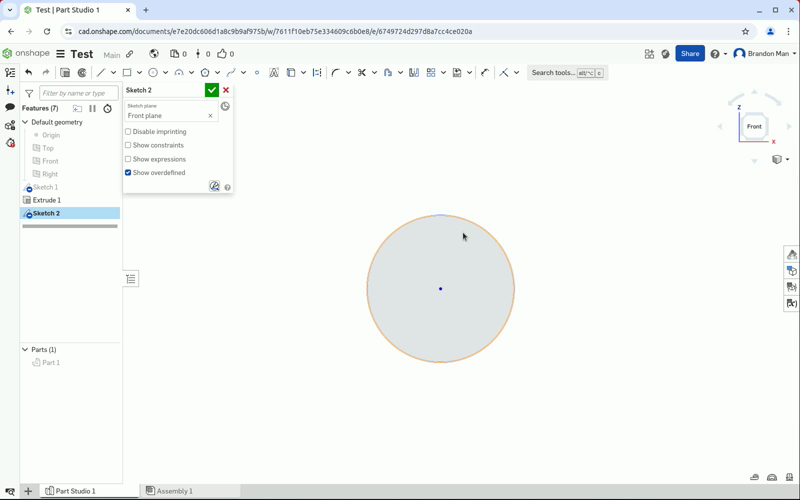
click(463, 232)
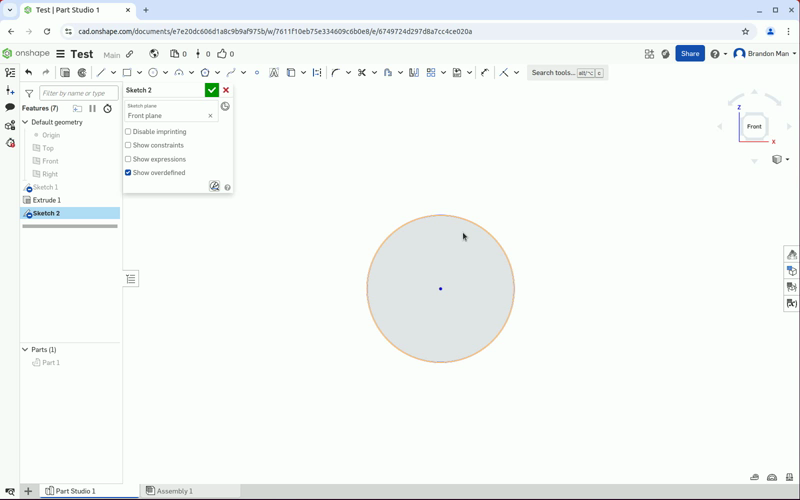
scroll(-6)
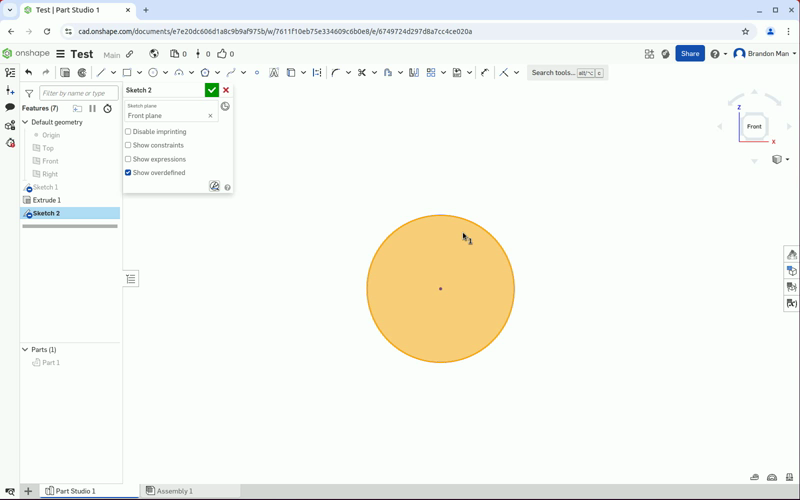
scroll(-6)
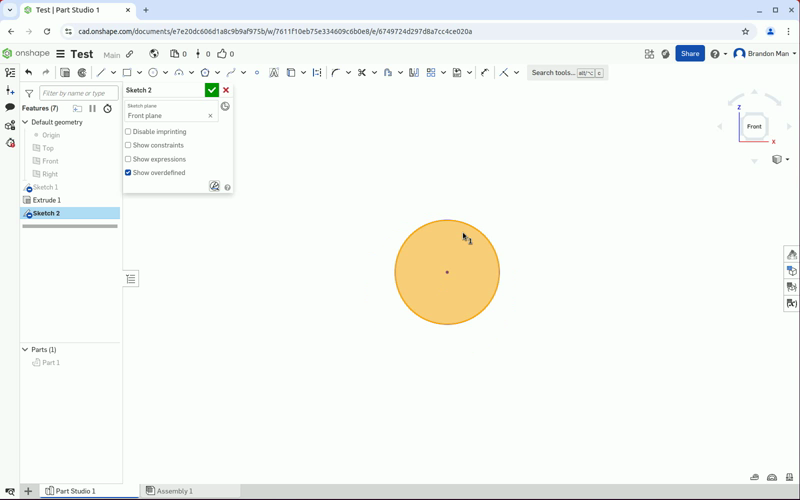
scroll(-6)
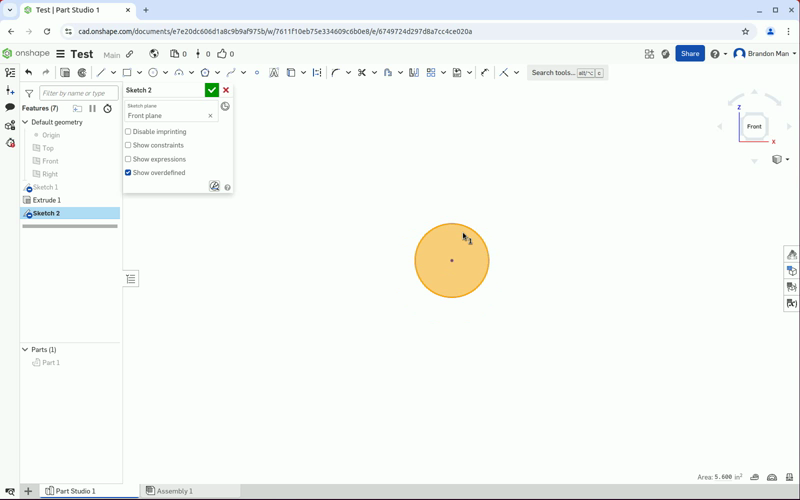
scroll(-6)
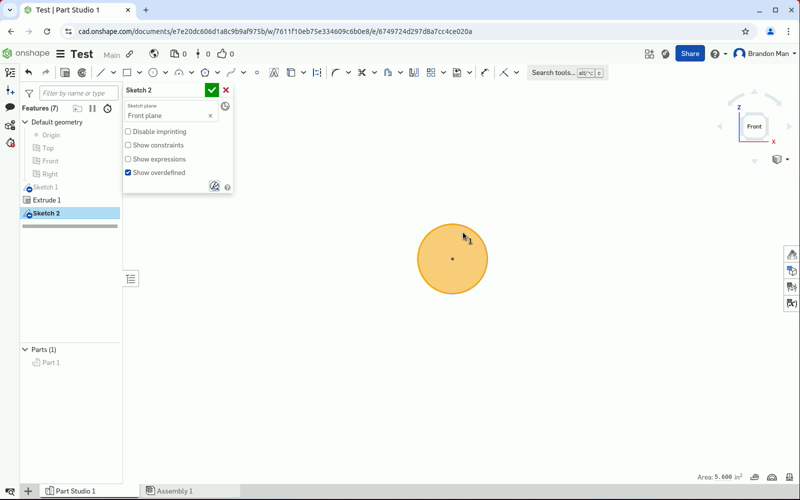
scroll(-6)
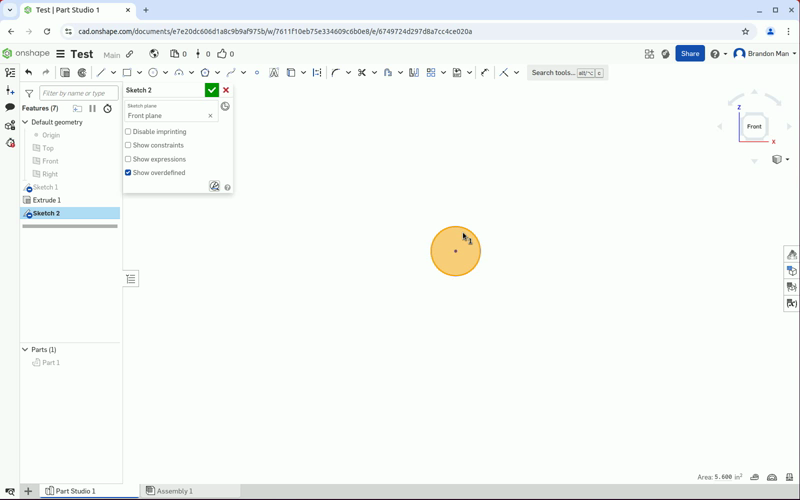
scroll(-6)
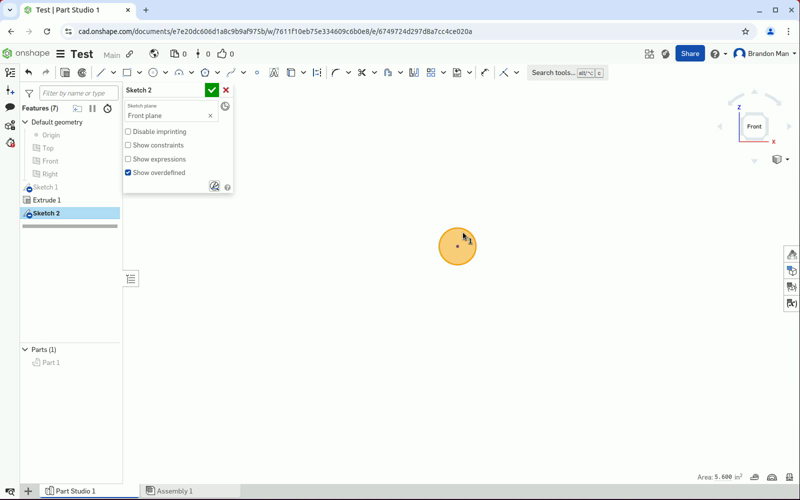
scroll(-6)
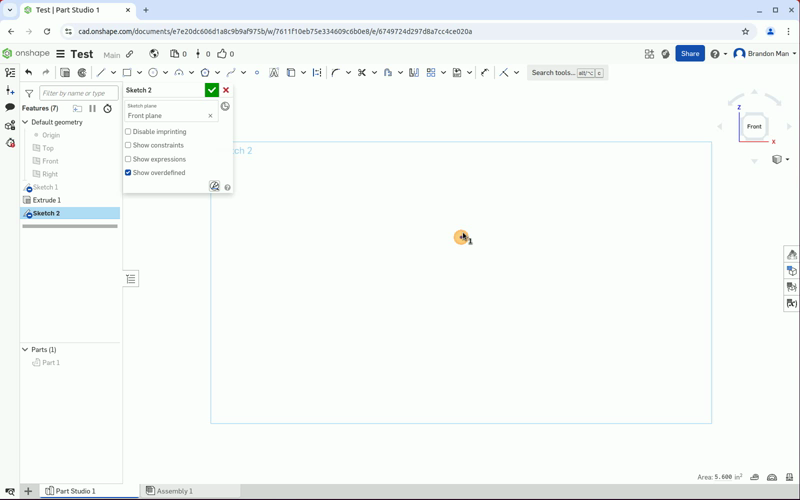
mouse_move(73, 352)
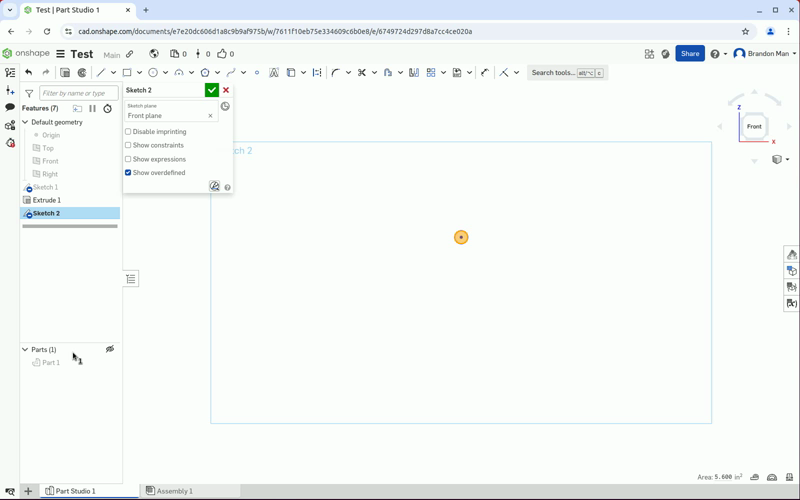
key(shift+y)
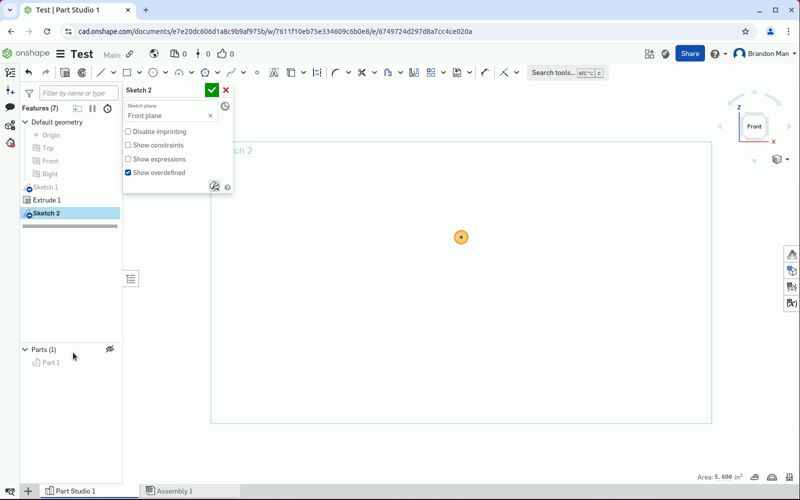
key(shift+e)
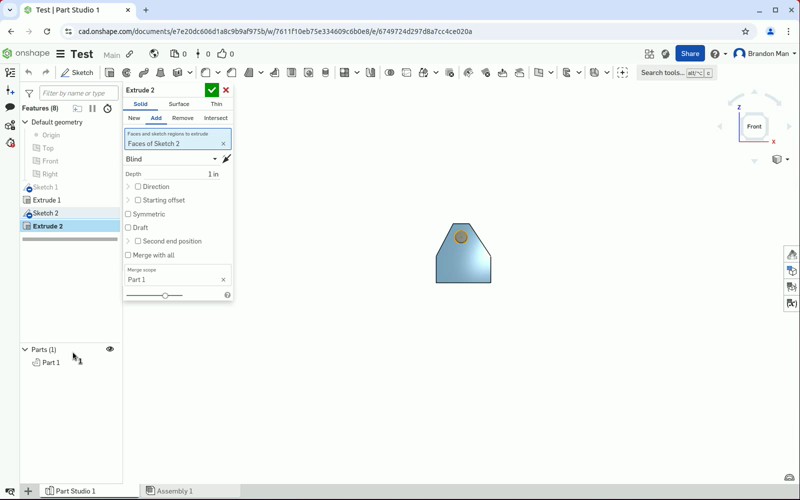
mouse_move(143, 106)
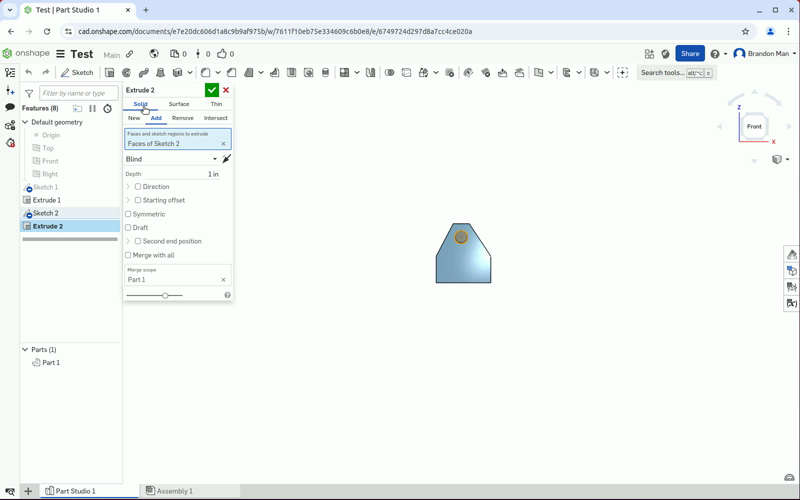
click(143, 106)
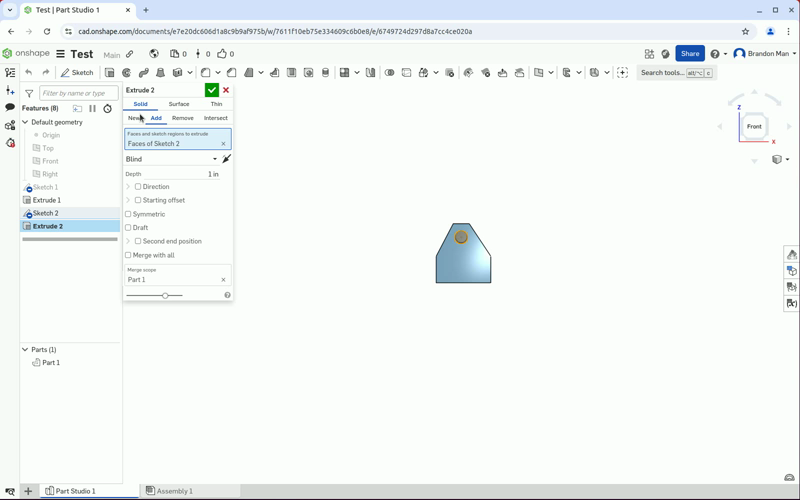
mouse_move(137, 120)
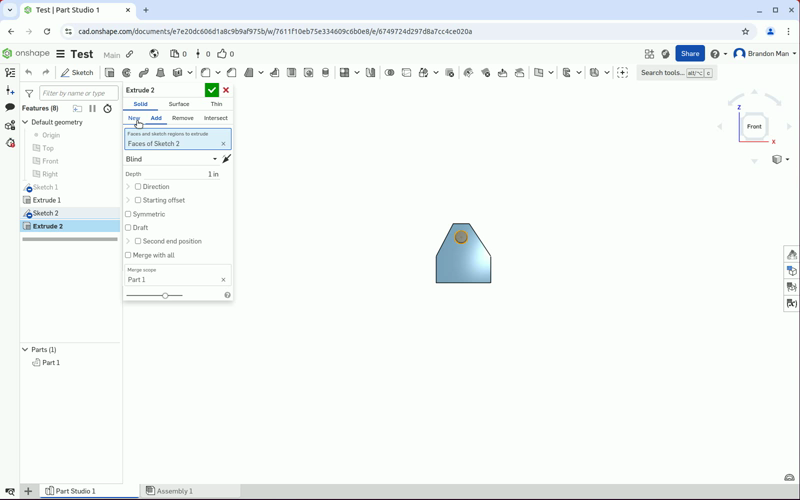
click(137, 120)
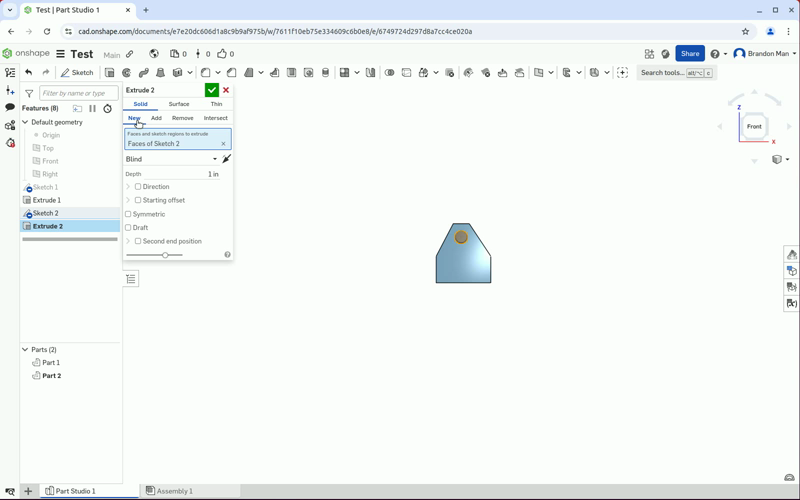
key(tab, 4)
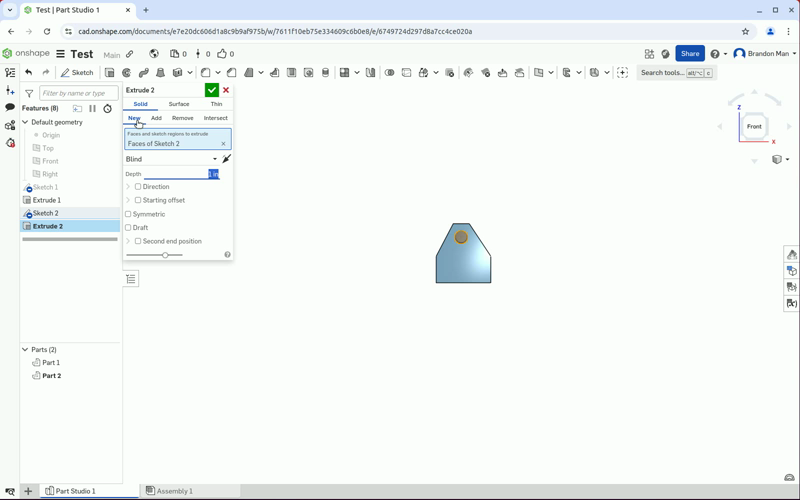
text(20.22)
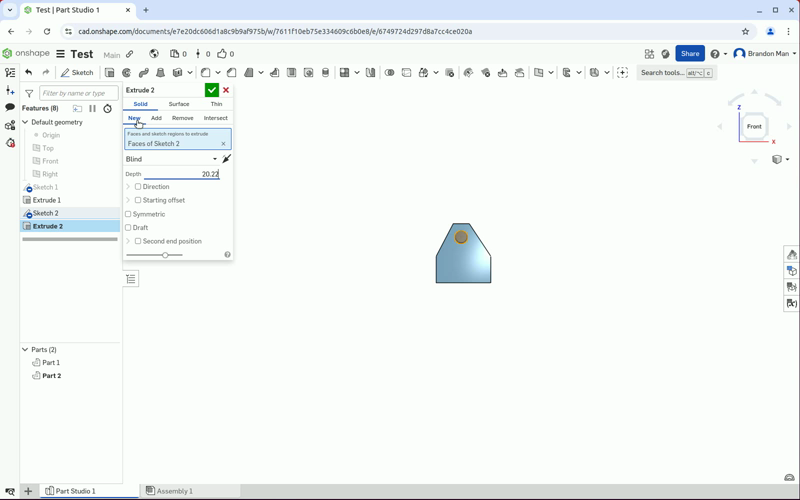
key(enter)
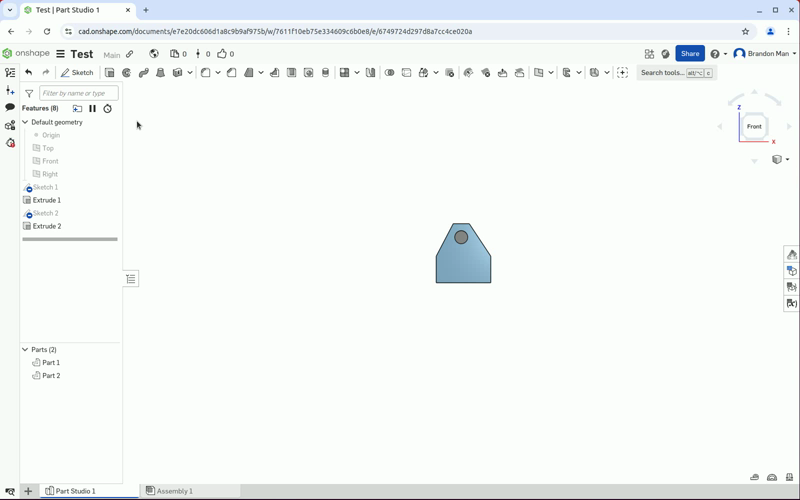
key(shift+h)
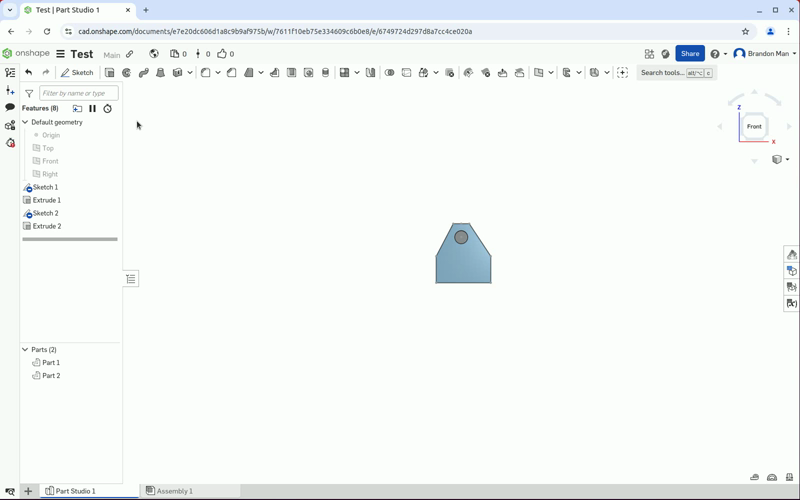
key(shift+h)
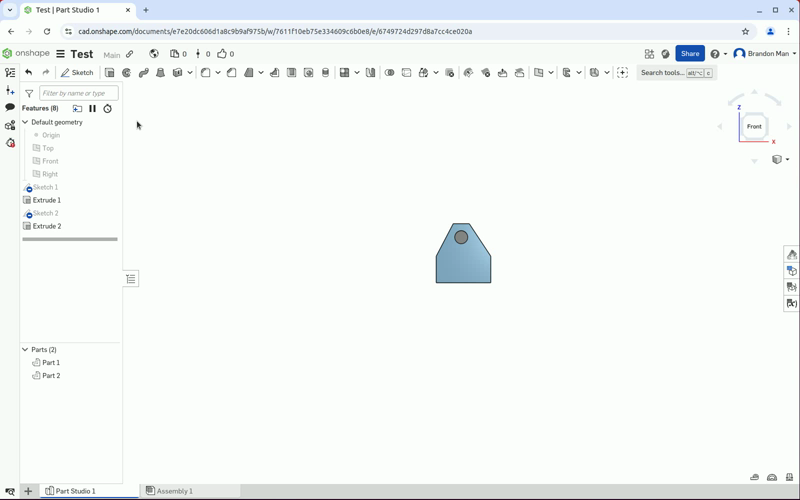
mouse_move(73, 189)
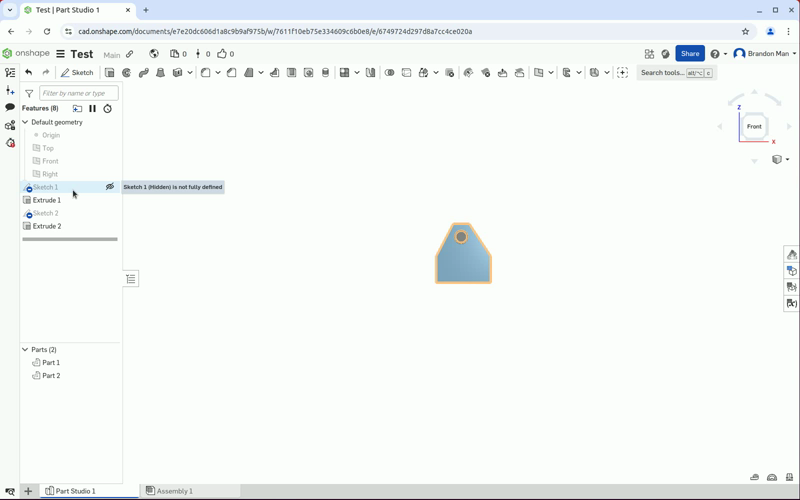
click(73, 189)
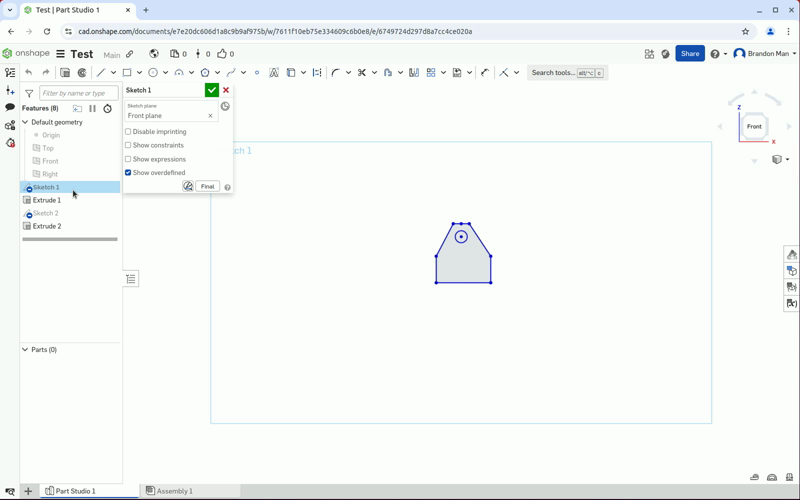
mouse_move(229, 92)
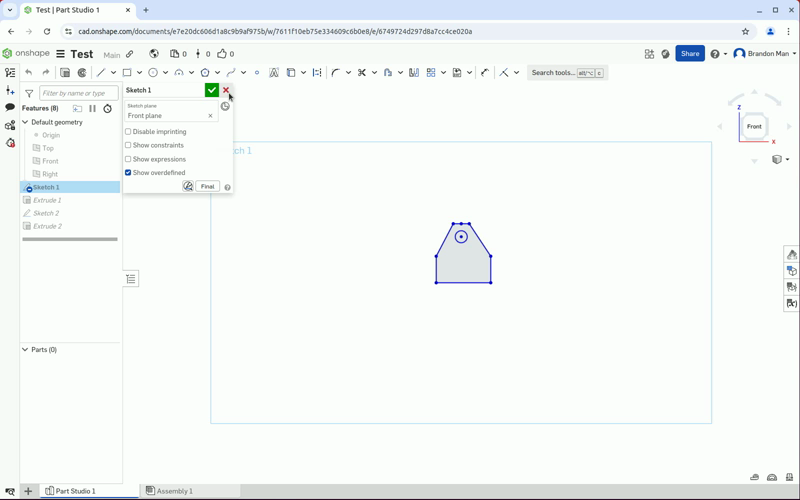
click(229, 92)
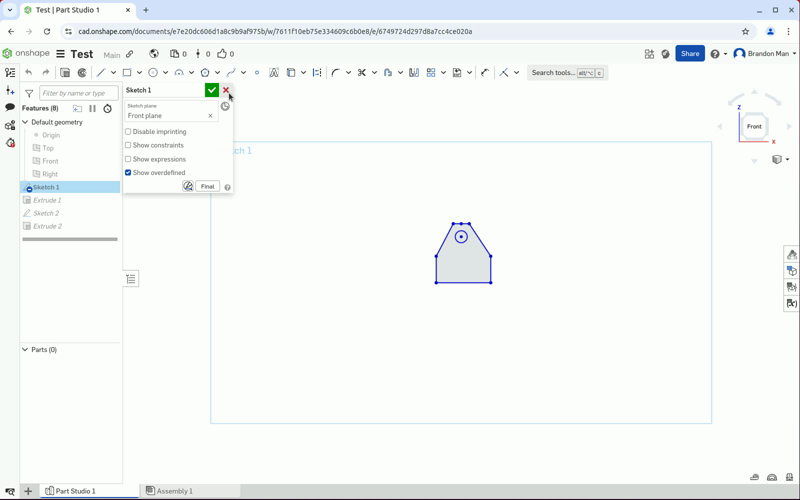
key(shift+s)
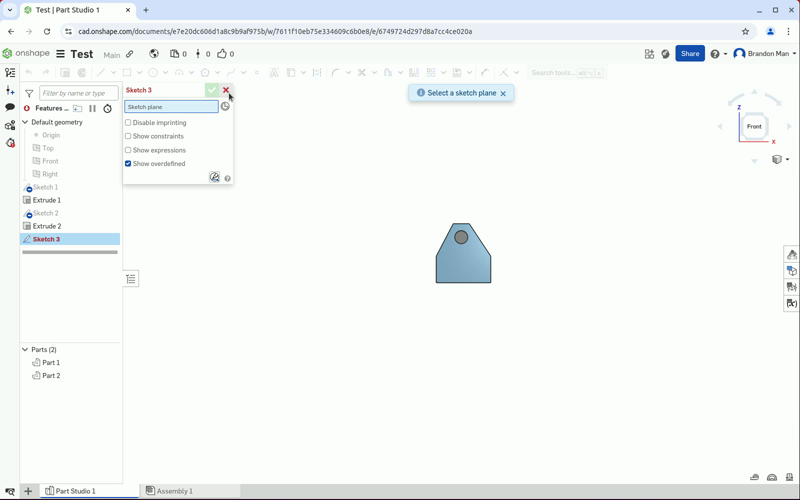
mouse_move(73, 163)
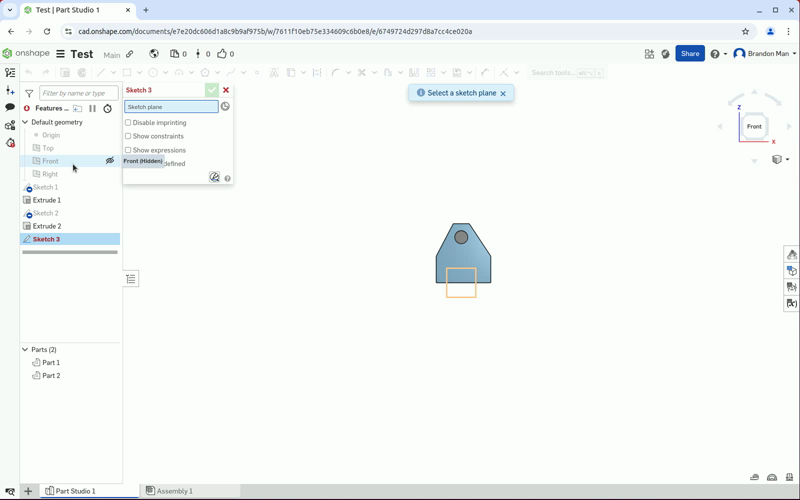
click(73, 163)
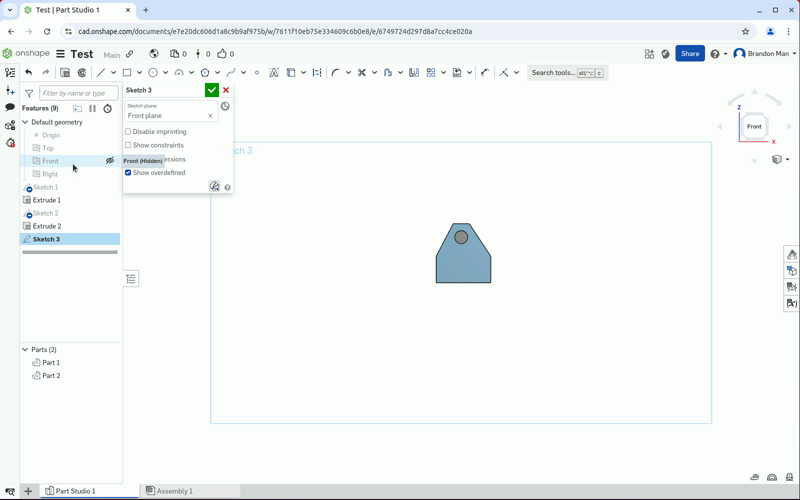
mouse_move(73, 352)
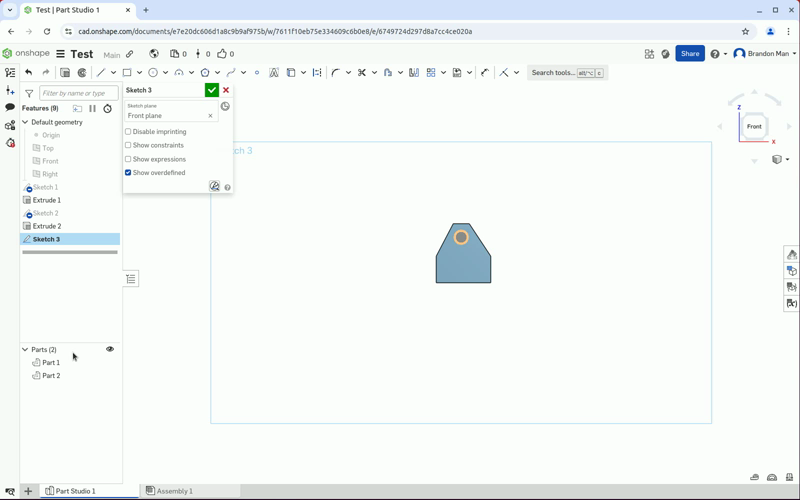
key(y)
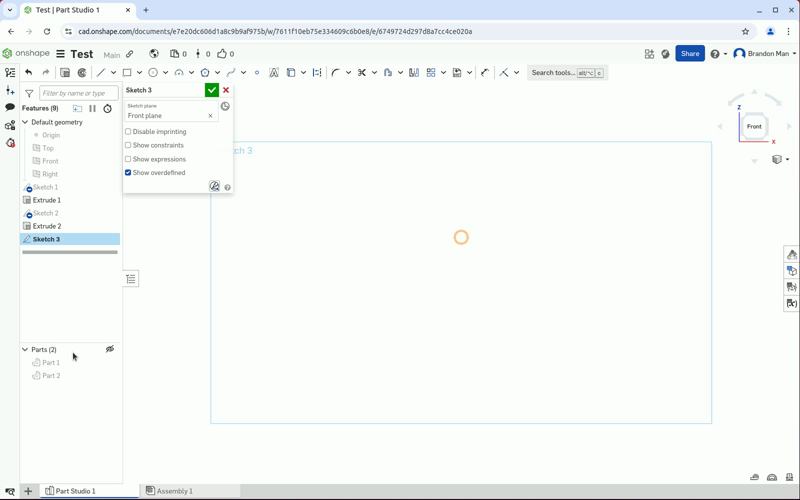
key(l)
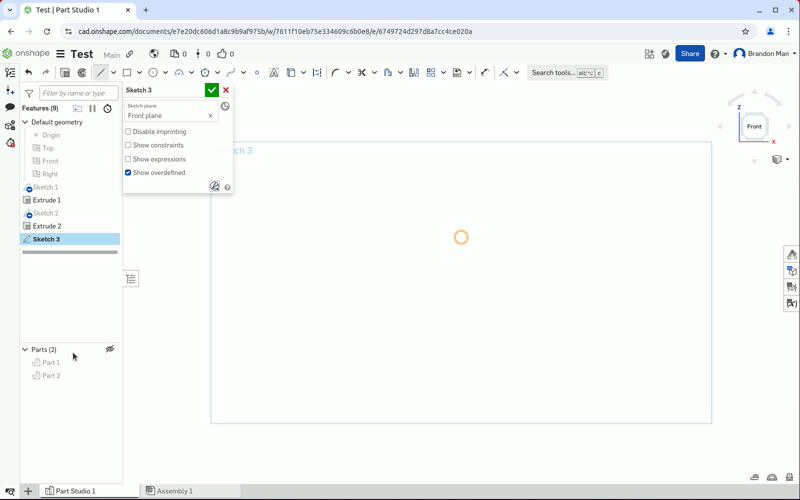
key_down(shift)
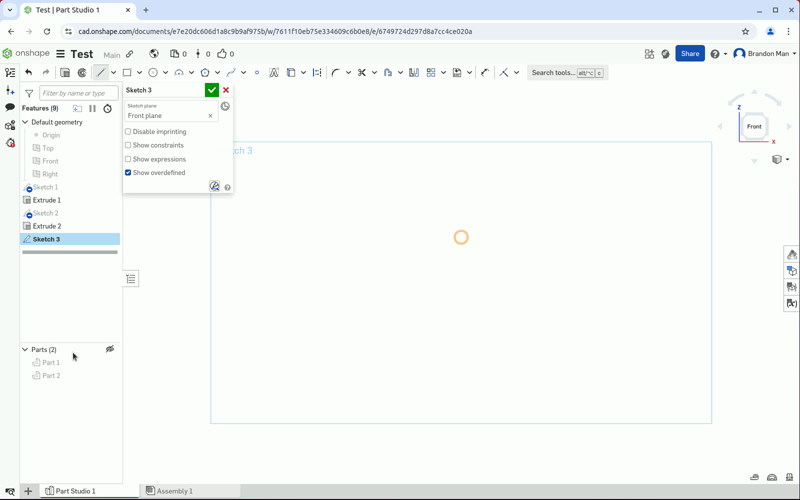
mouse_move(447, 183)
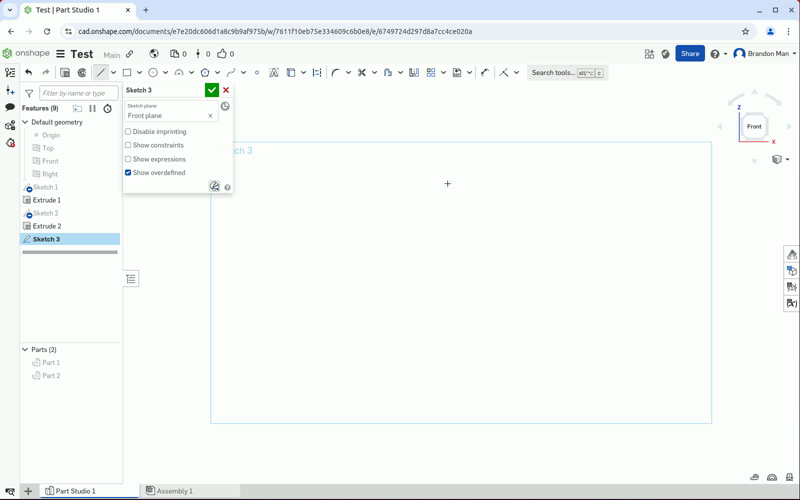
click(447, 183)
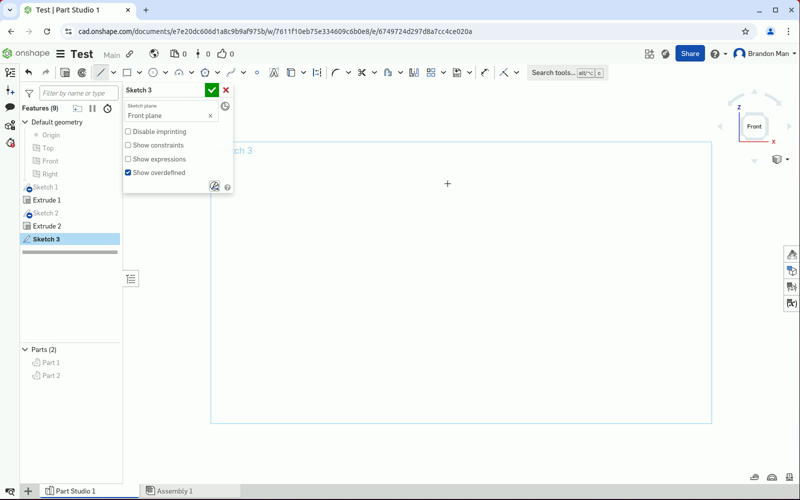
key_up(shift)
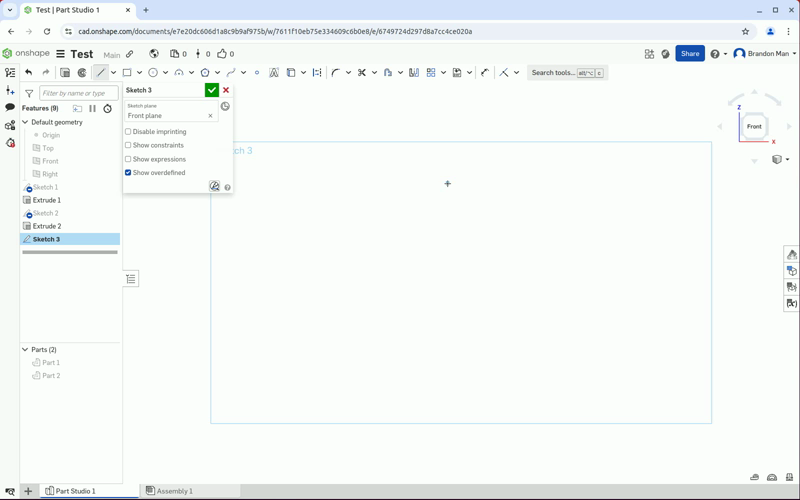
key_down(shift)
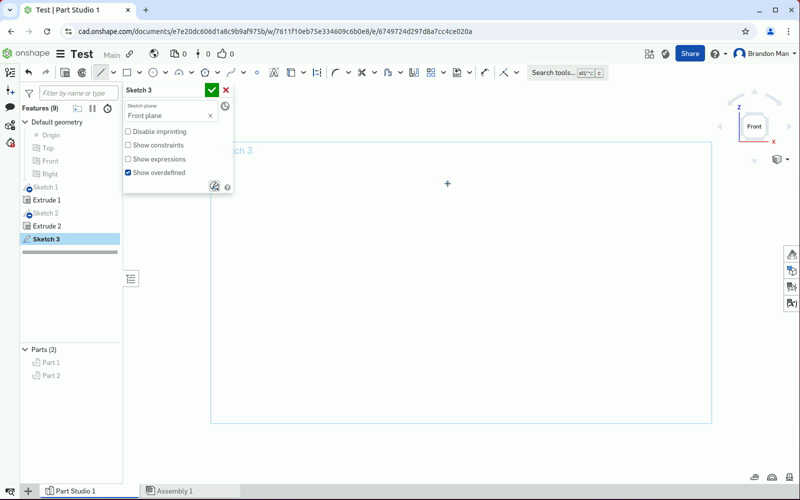
mouse_move(477, 183)
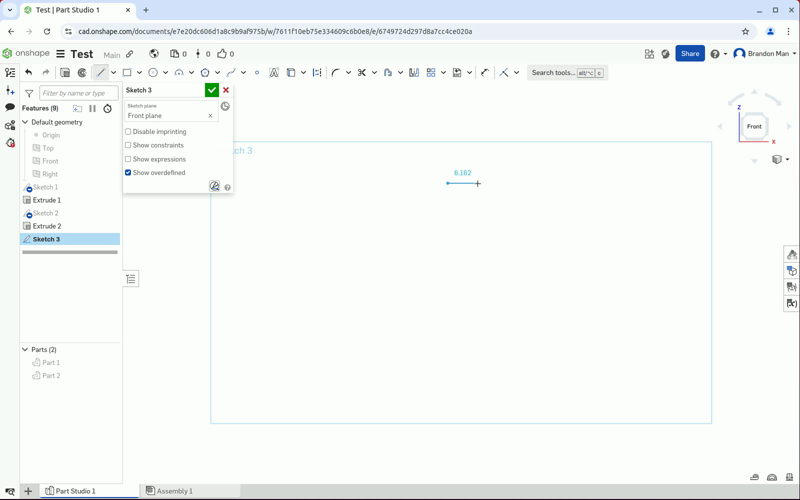
mouse_move(475, 183)
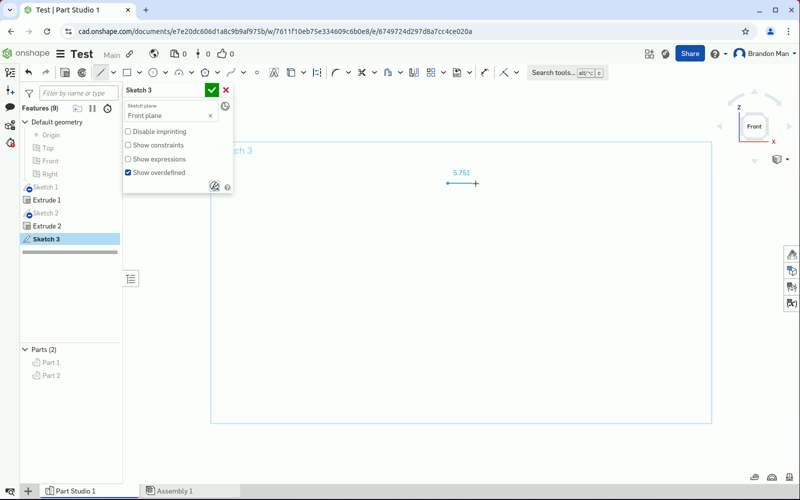
click(475, 183)
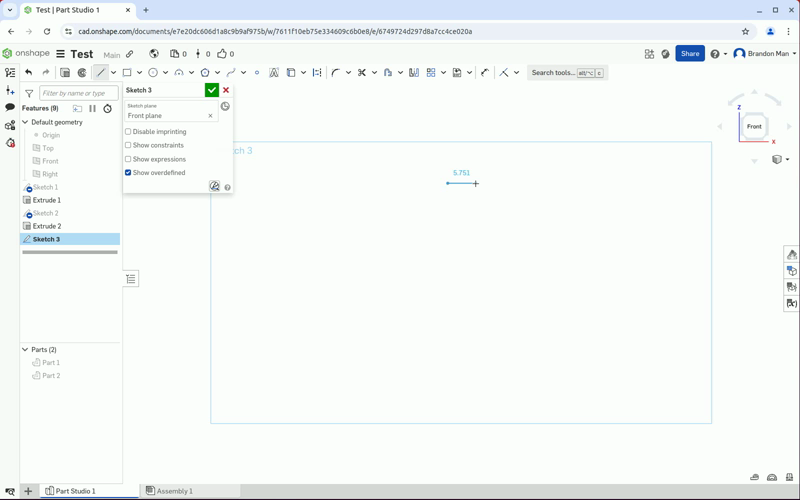
key_up(shift)
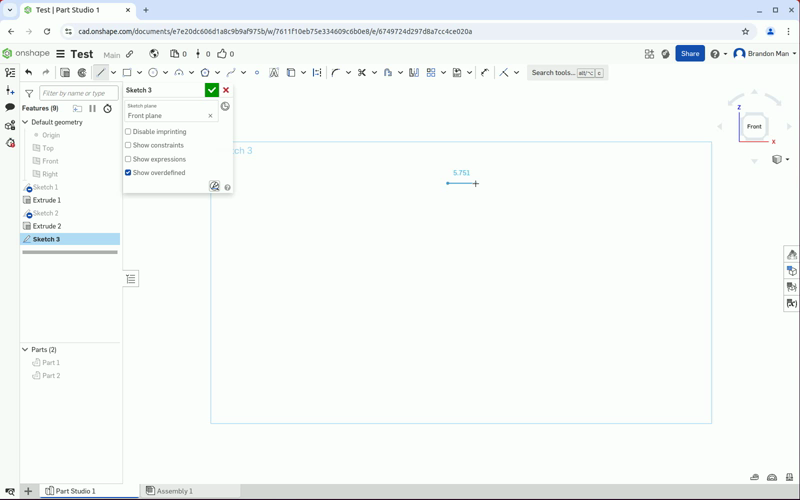
key_down(shift)
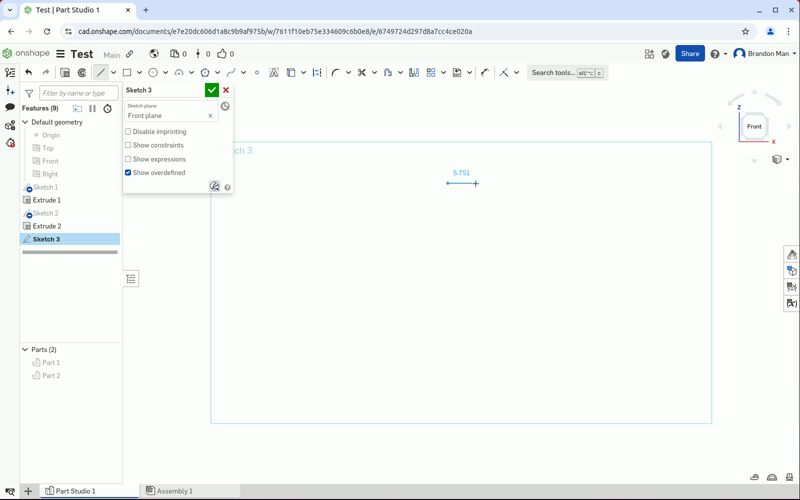
mouse_move(505, 183)
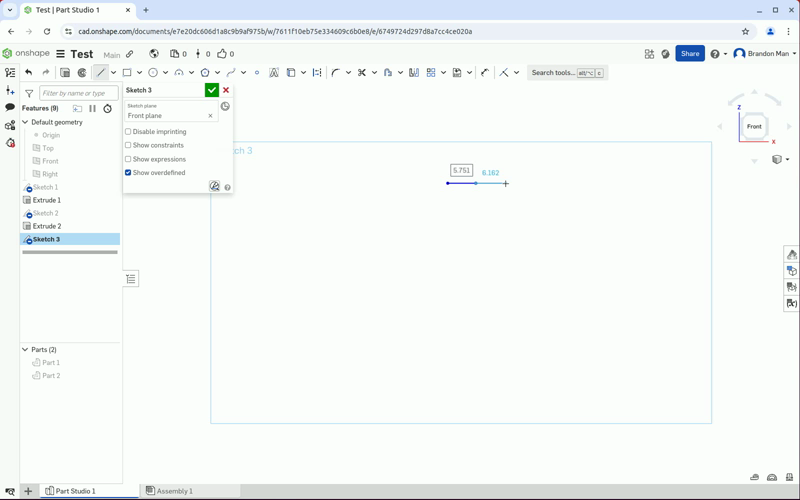
mouse_move(475, 170)
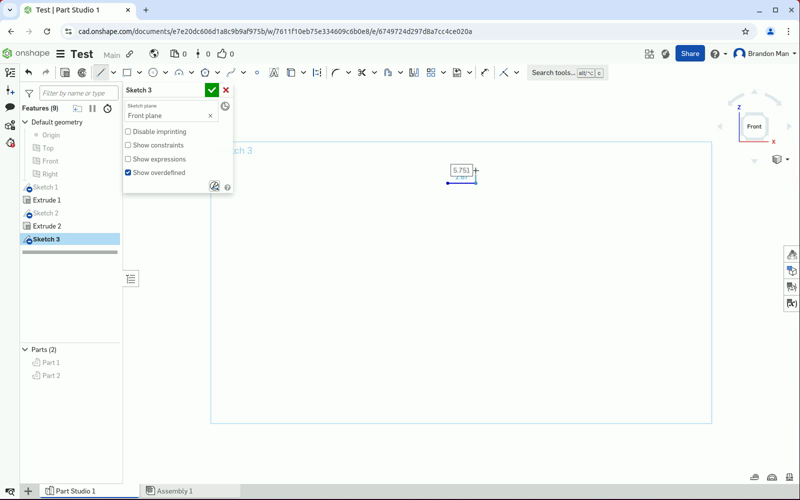
click(475, 170)
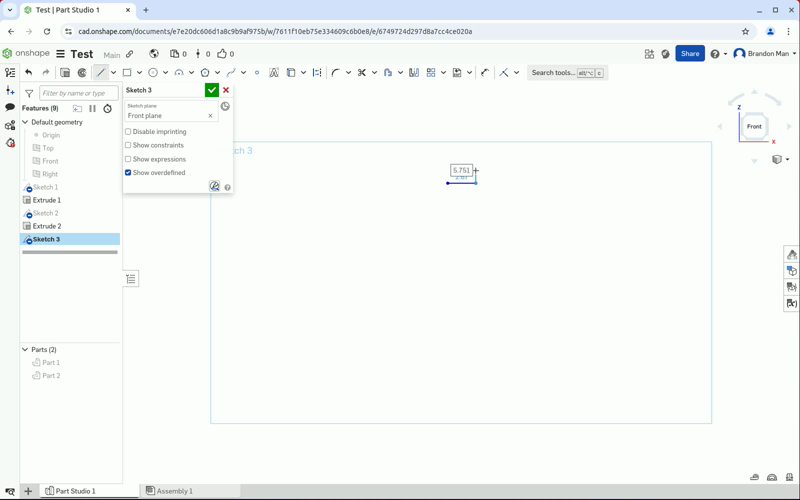
key_up(shift)
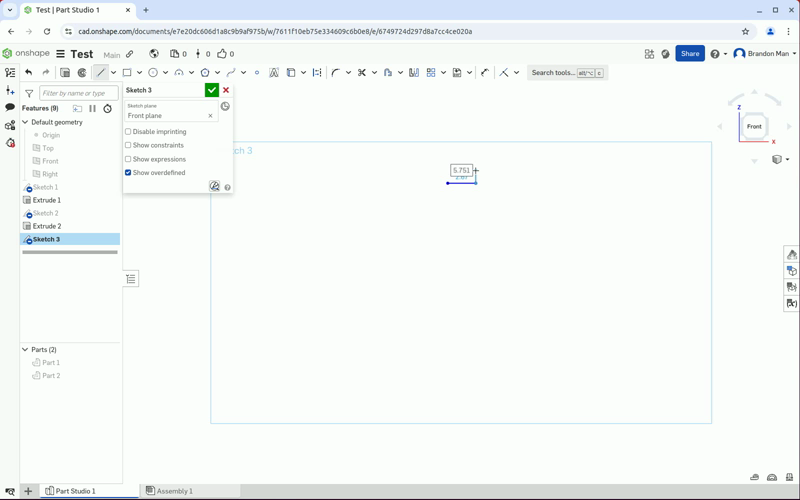
key_down(shift)
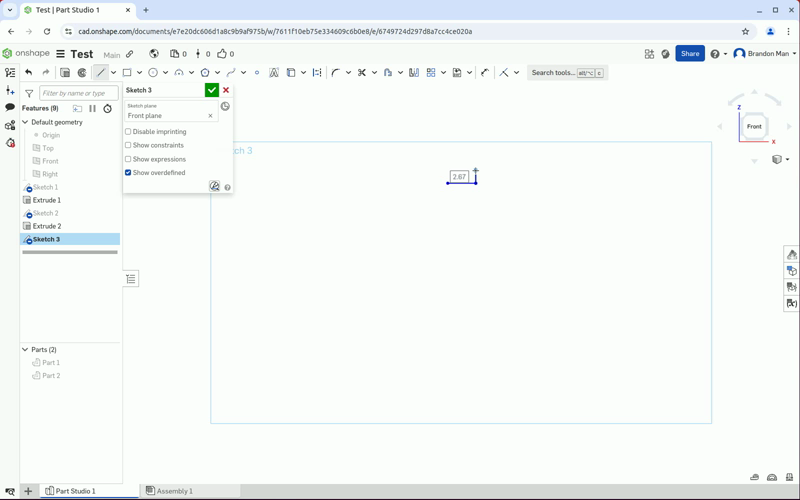
mouse_move(505, 170)
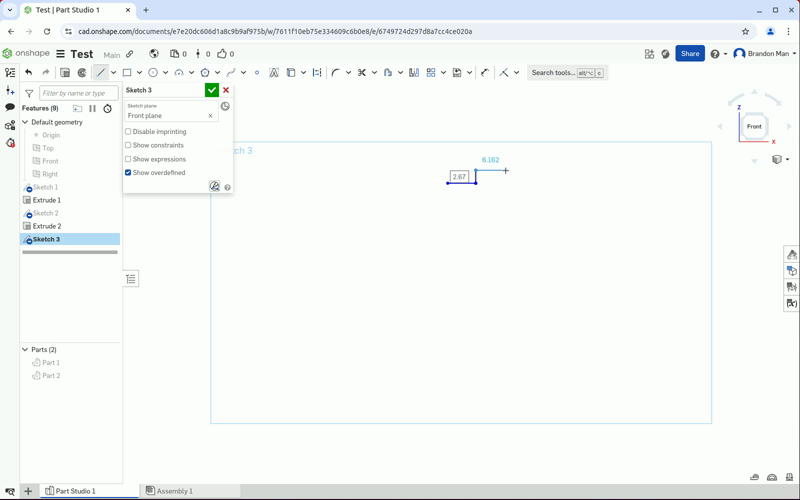
mouse_move(447, 170)
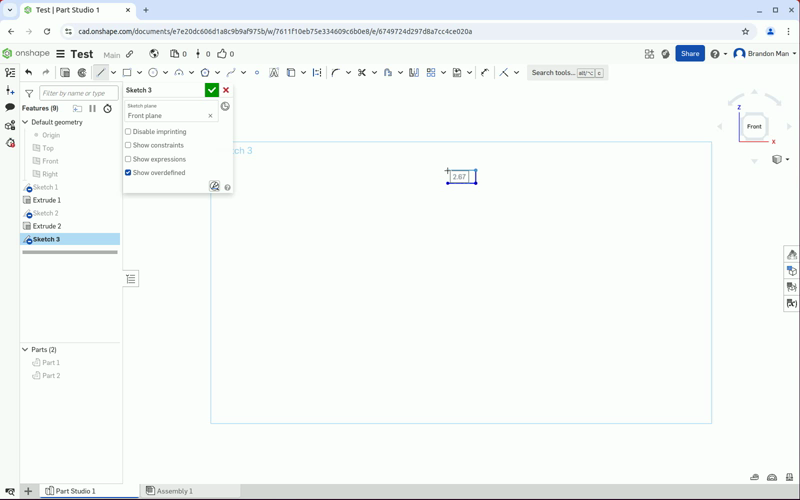
click(447, 170)
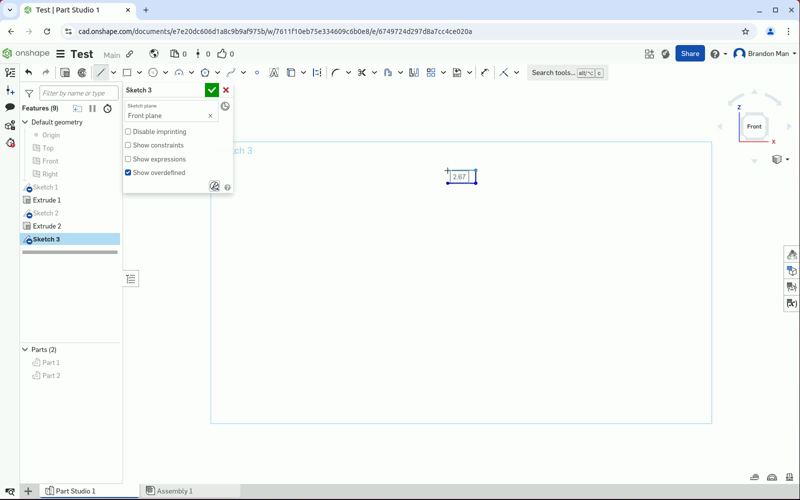
key_up(shift)
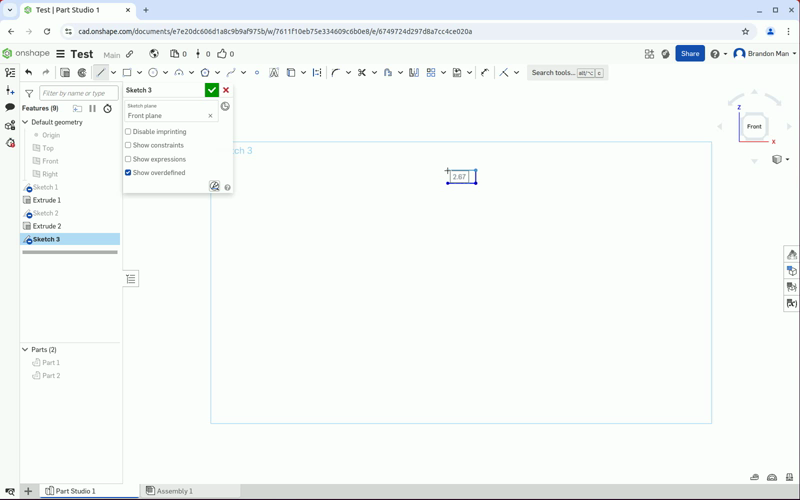
mouse_move(477, 170)
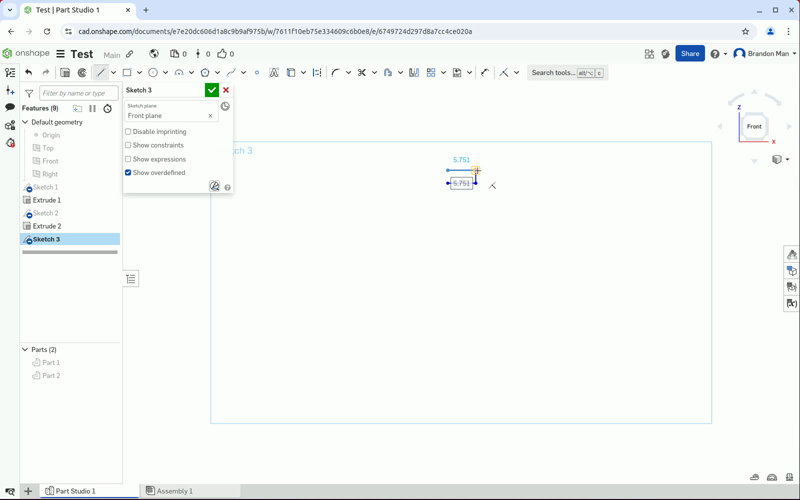
key_down(shift)
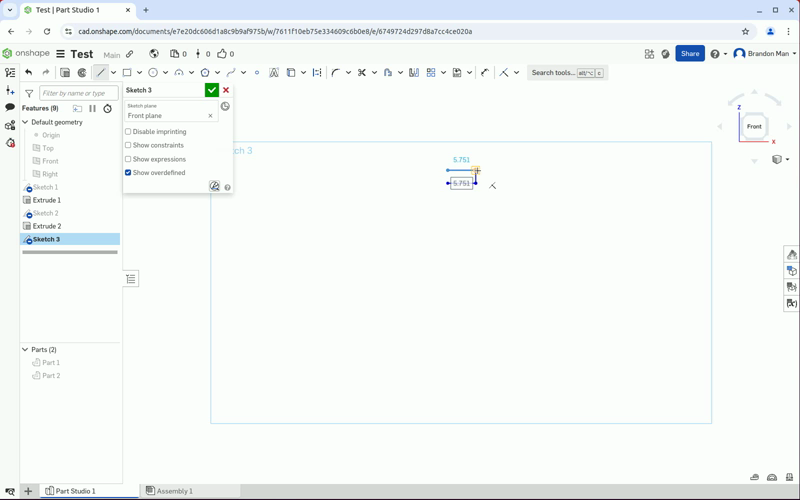
mouse_move(447, 183)
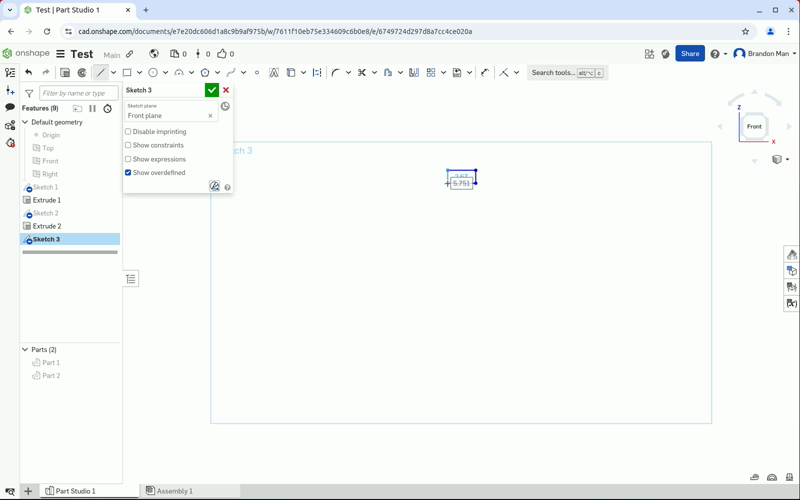
key_up(shift)
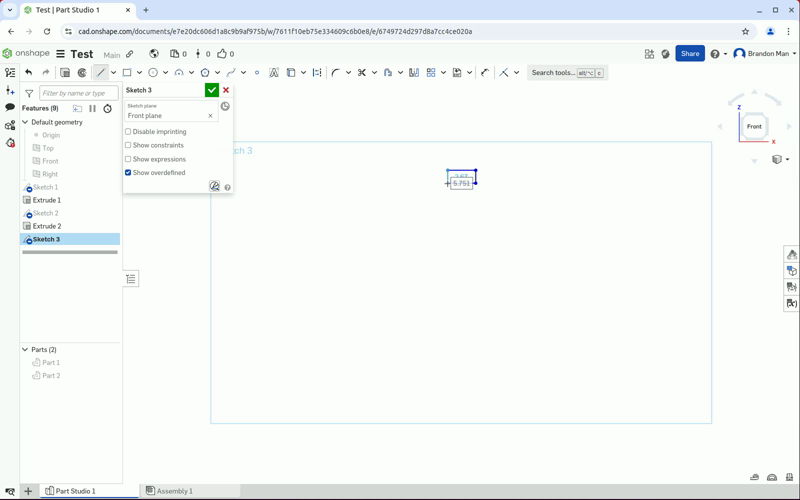
click(447, 183)
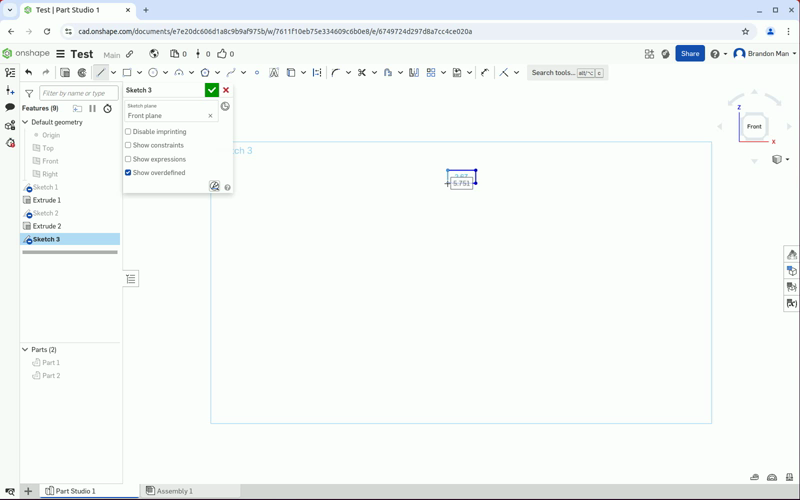
key(esc)
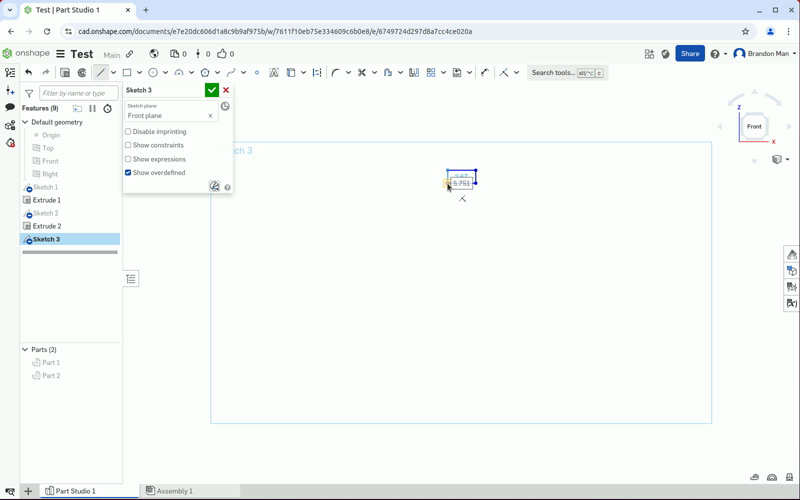
key(c)
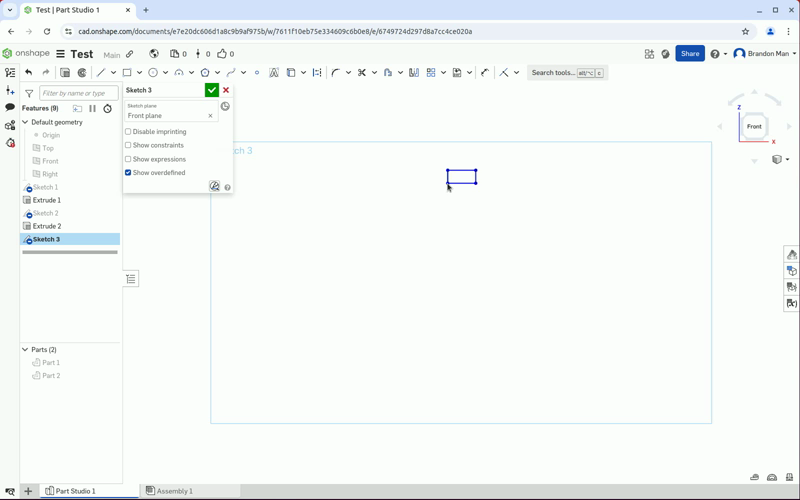
key_down(shift)
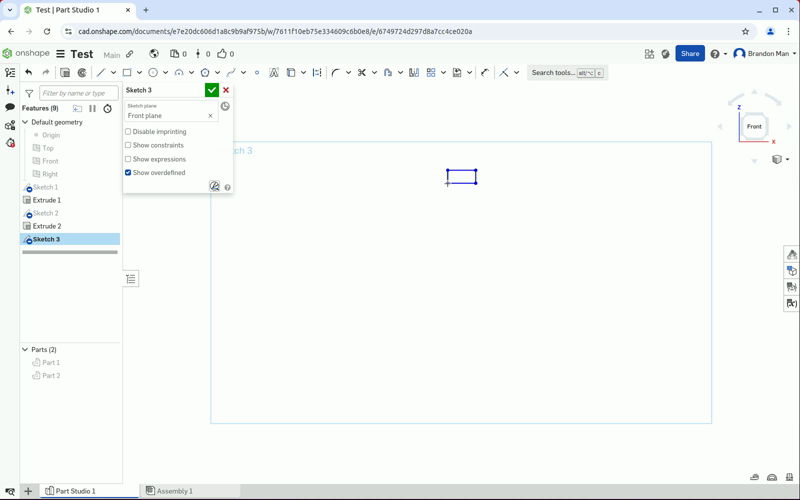
mouse_move(461, 176)
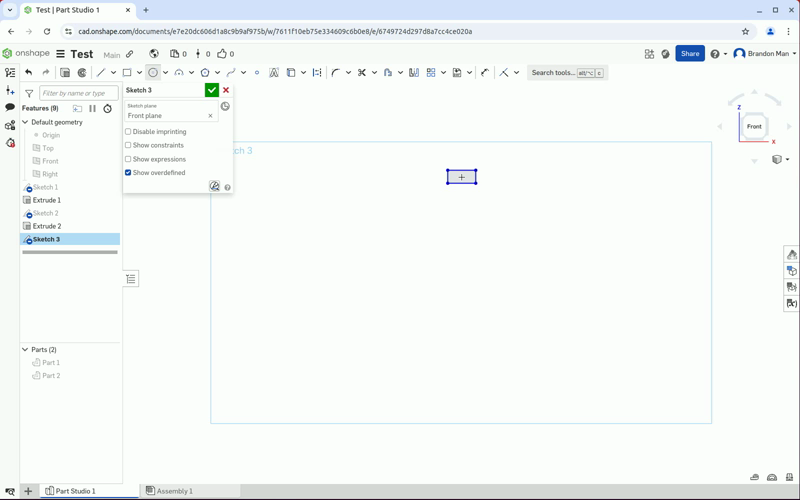
click(461, 176)
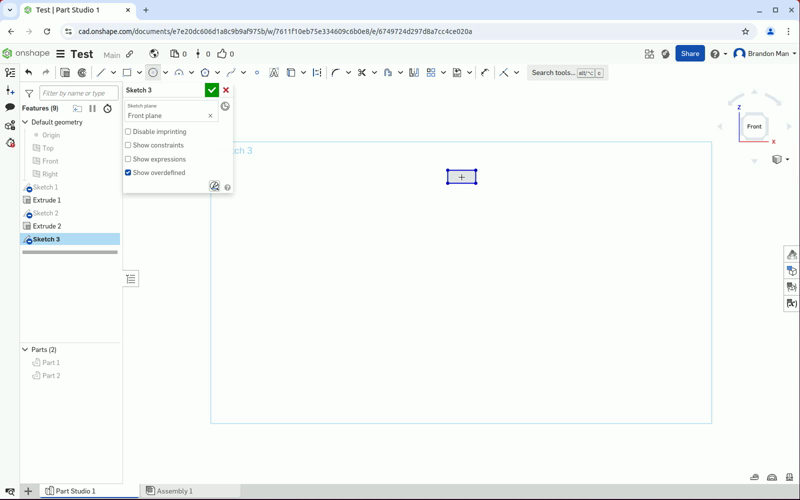
key_up(shift)
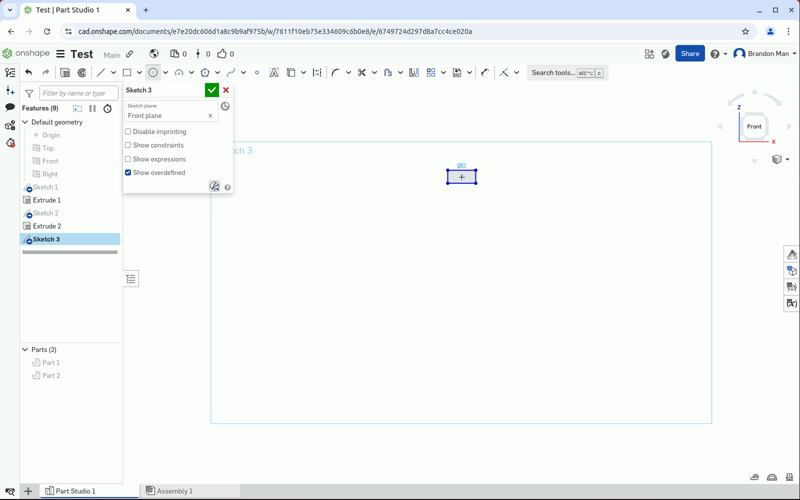
mouse_move(464, 176)
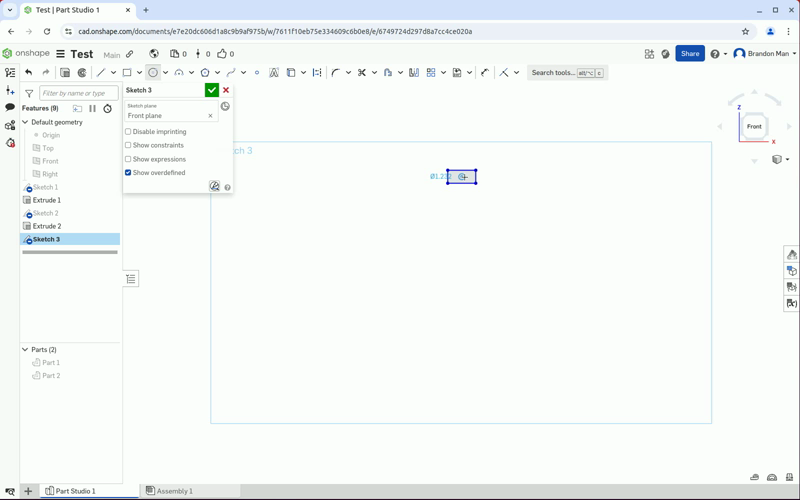
scroll(6)
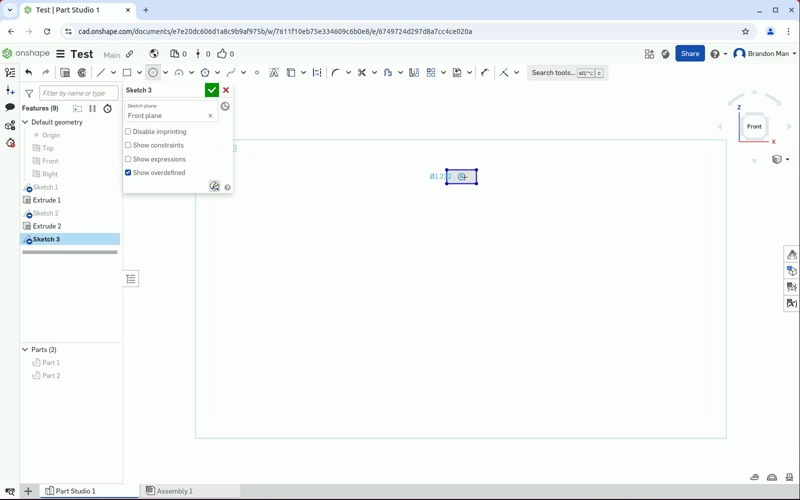
scroll(6)
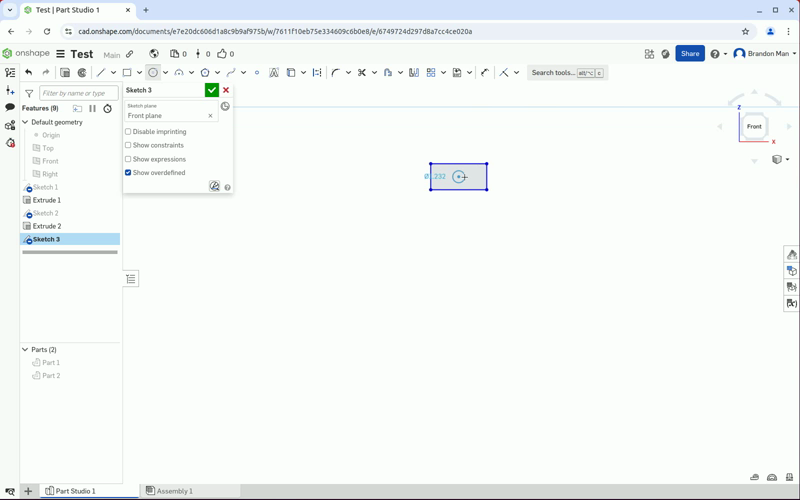
scroll(6)
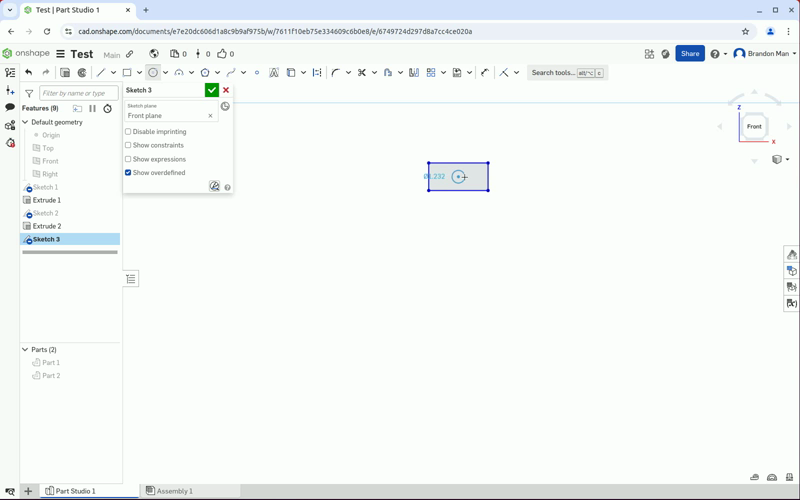
scroll(6)
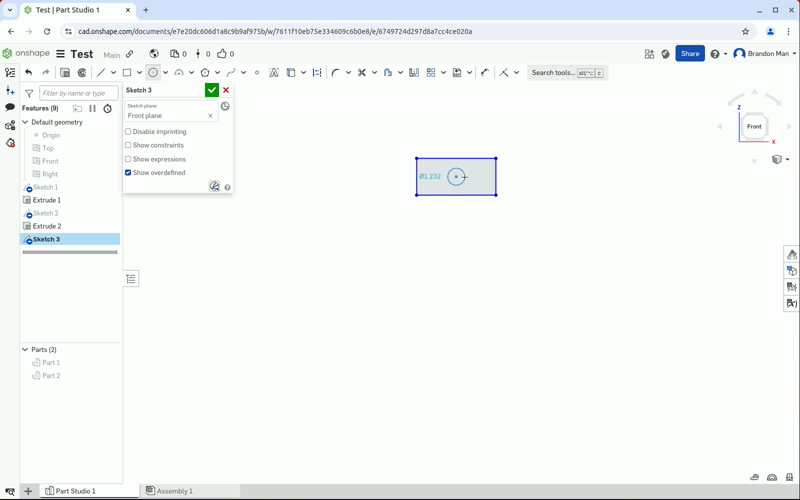
scroll(6)
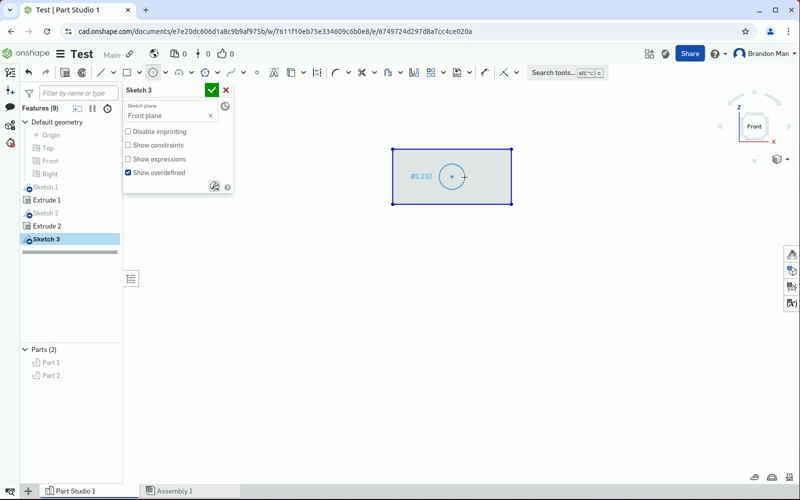
scroll(6)
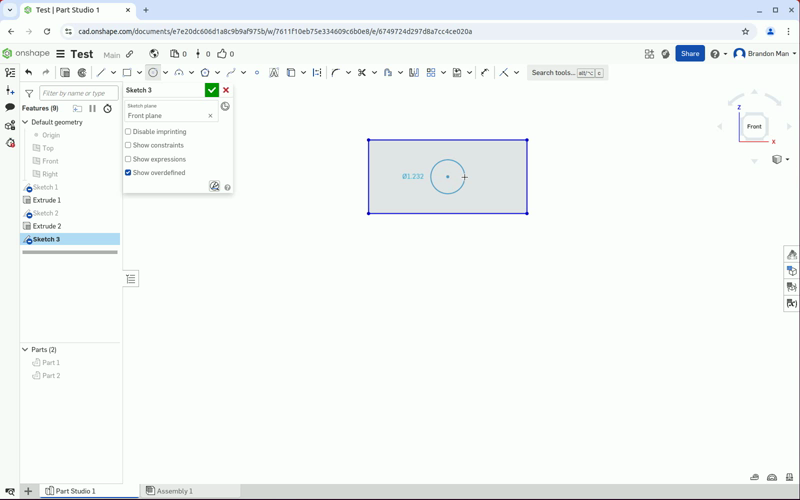
scroll(6)
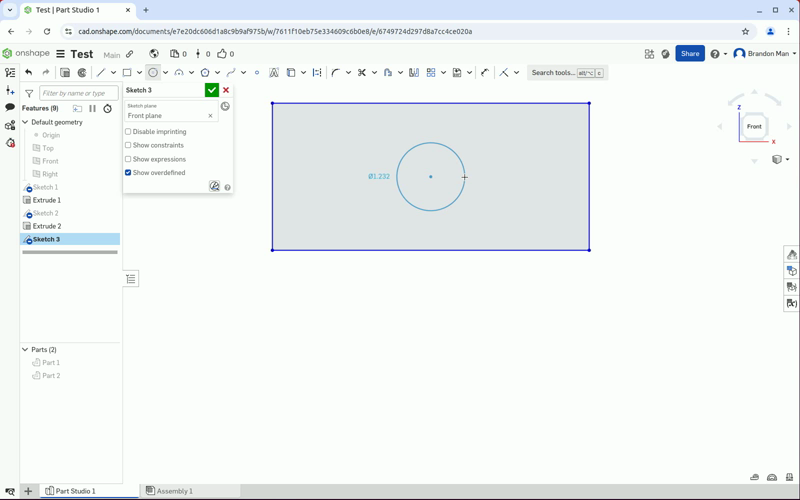
click(464, 176)
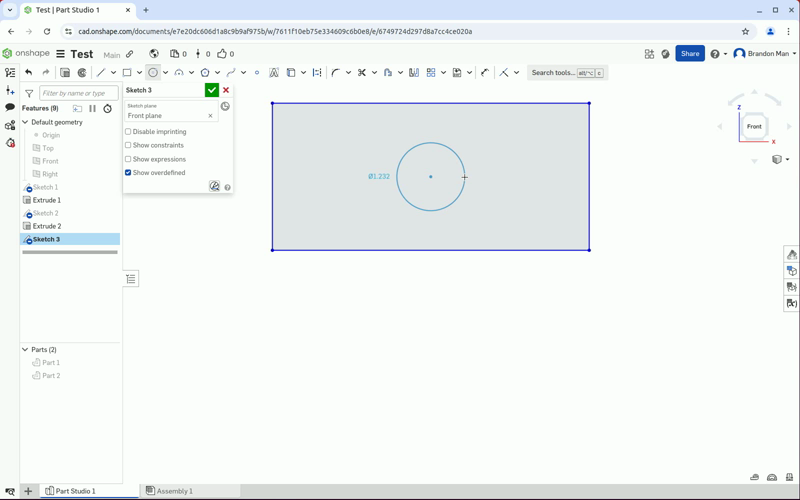
scroll(-6)
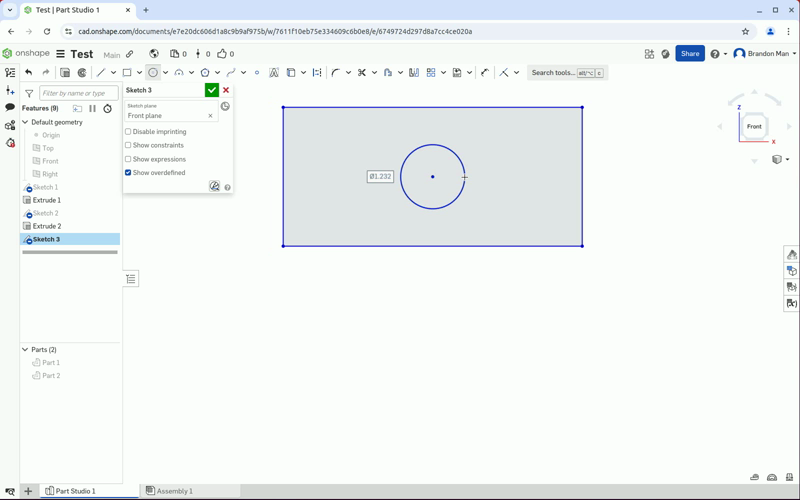
scroll(-6)
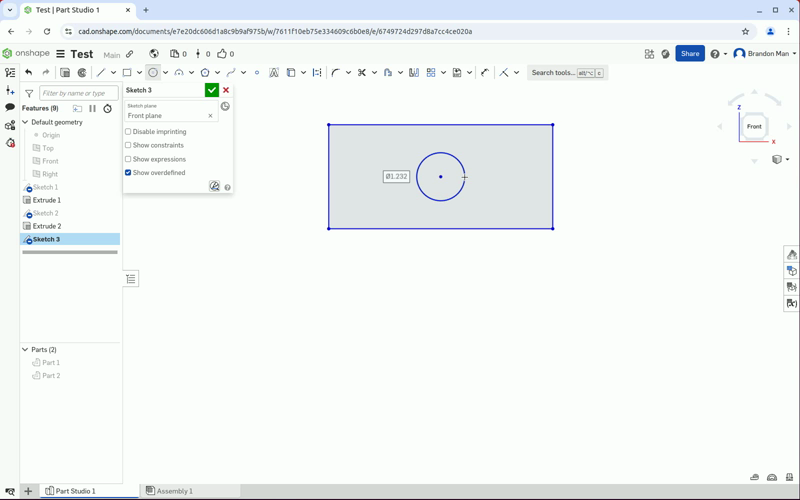
scroll(-6)
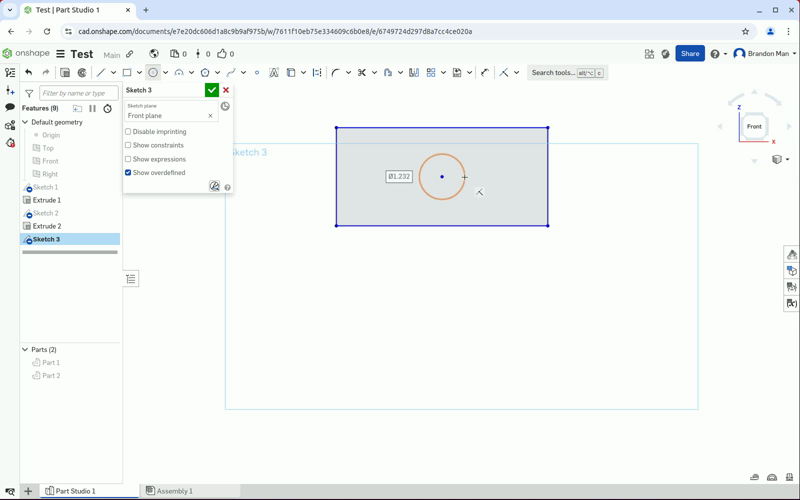
scroll(-6)
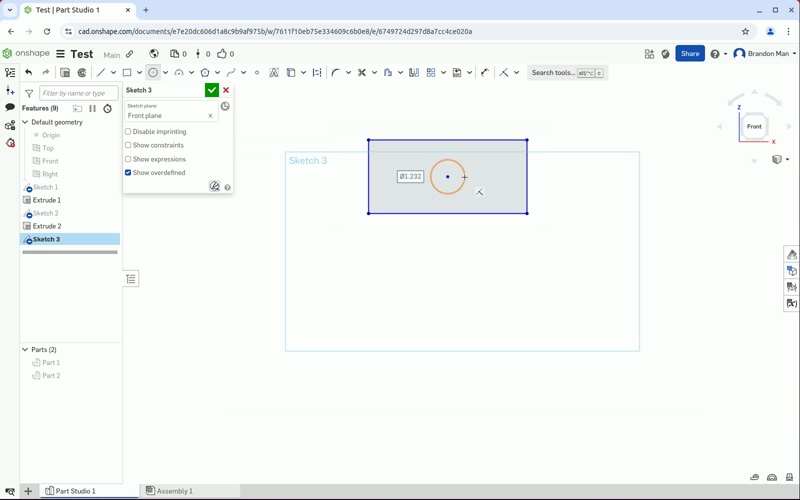
scroll(-6)
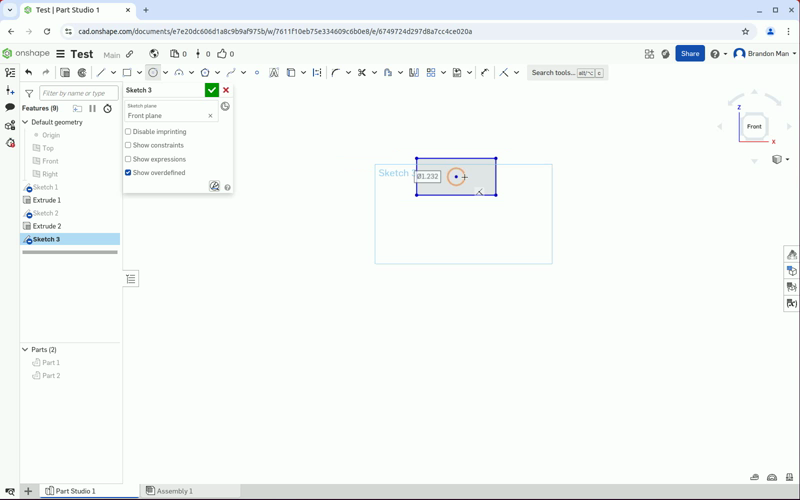
scroll(-6)
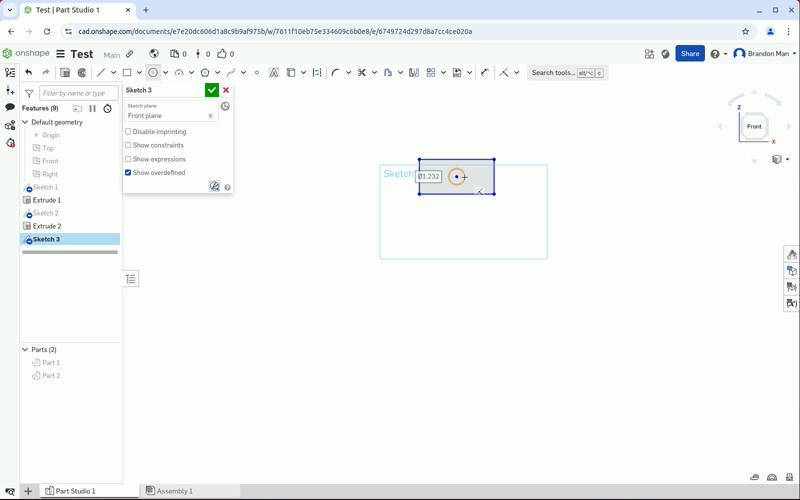
scroll(-6)
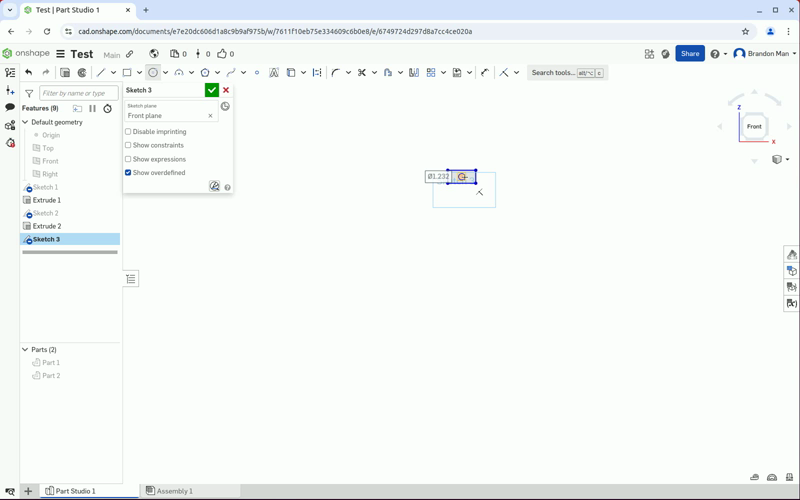
key(esc)
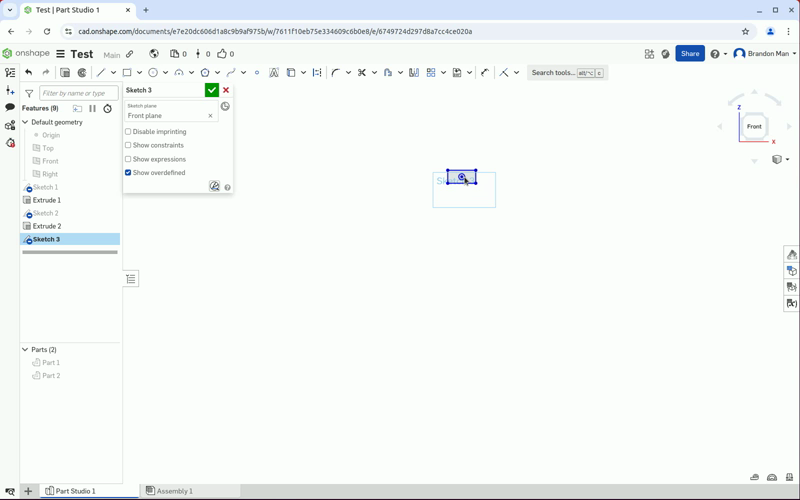
mouse_move(454, 181)
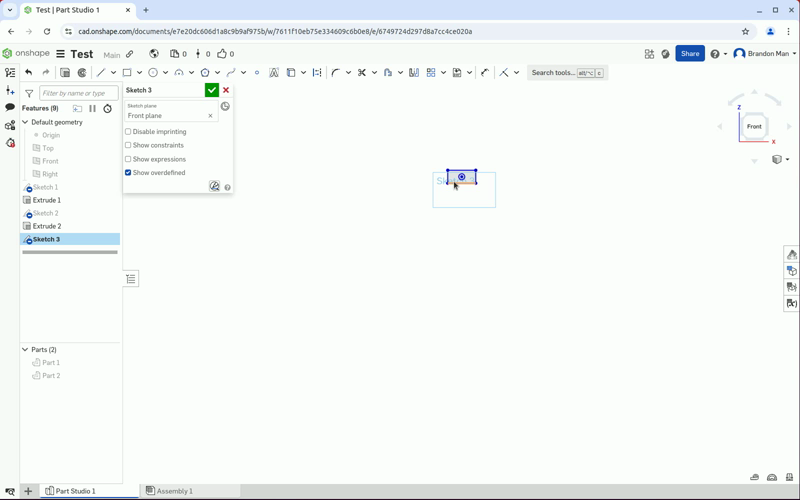
scroll(6)
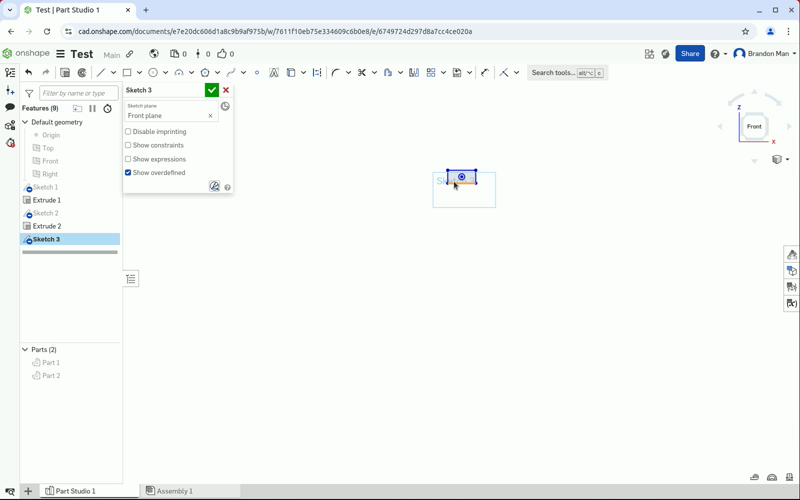
scroll(6)
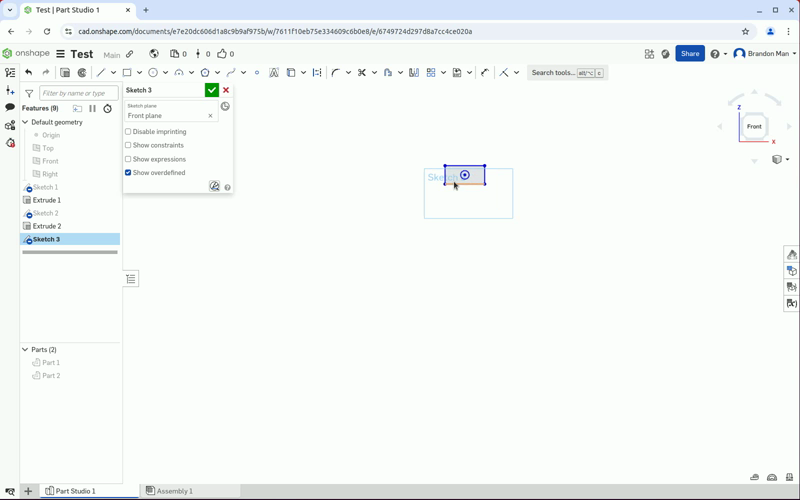
scroll(6)
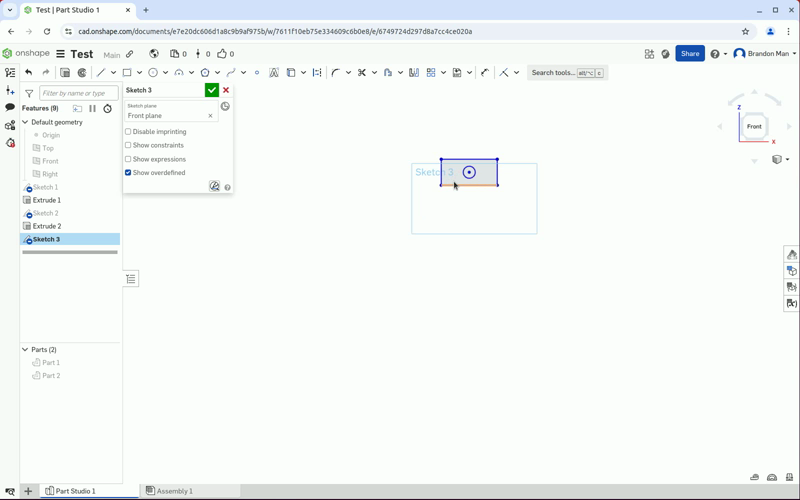
scroll(6)
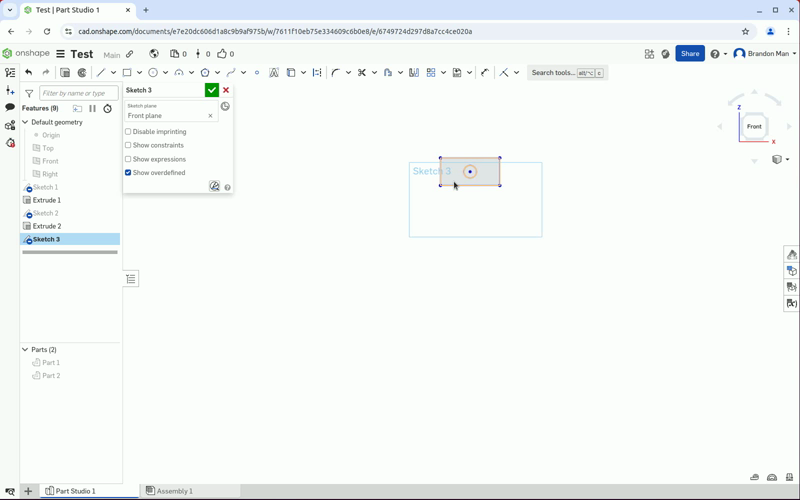
scroll(6)
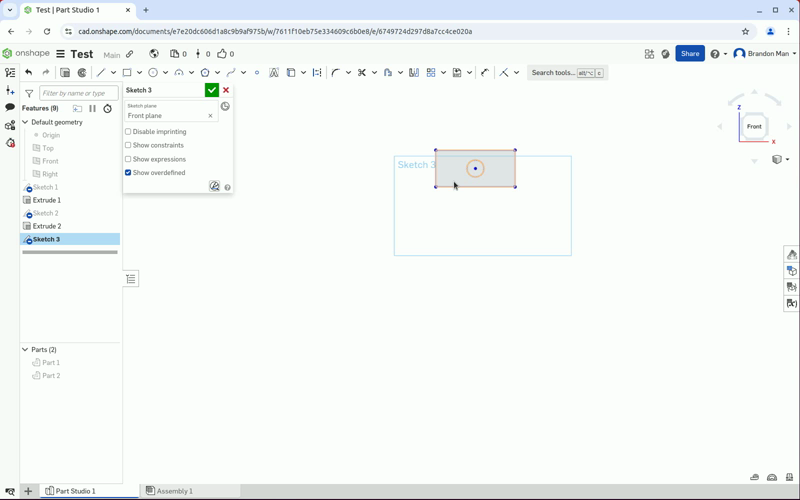
scroll(6)
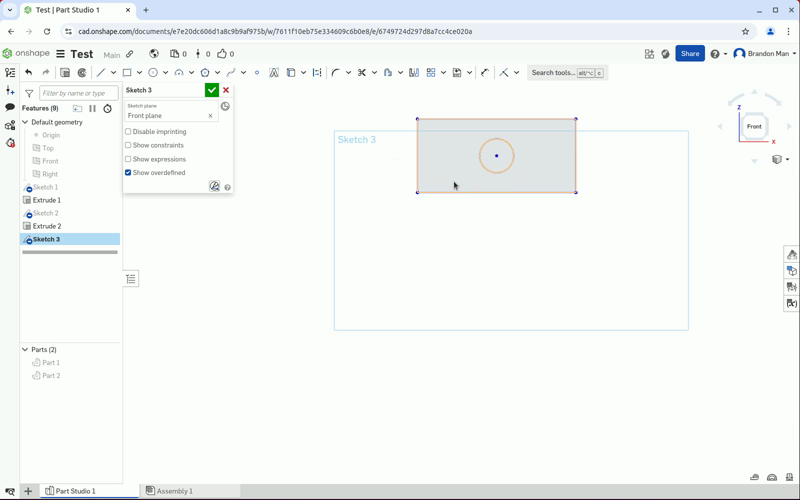
scroll(6)
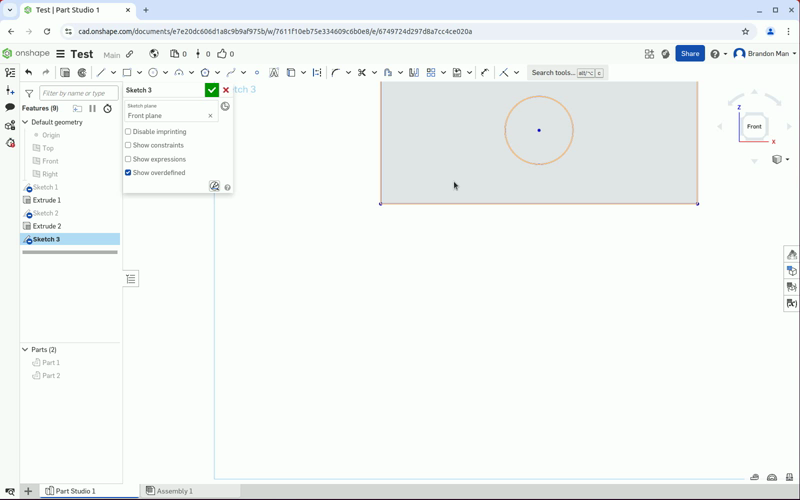
click(454, 181)
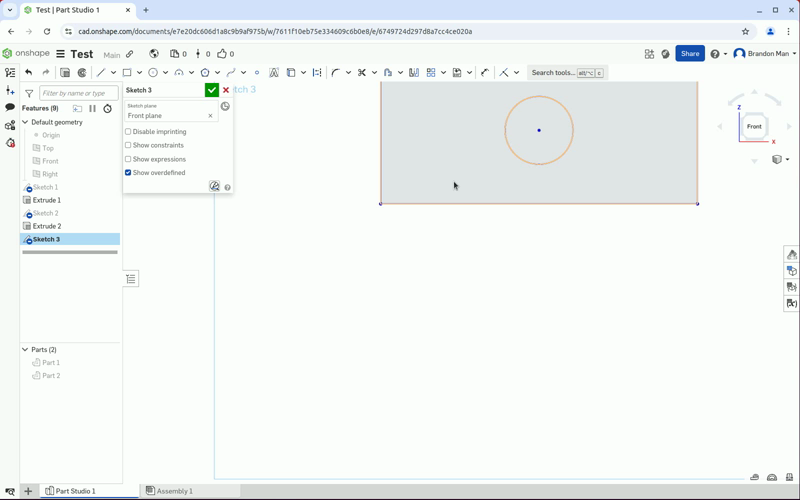
scroll(-6)
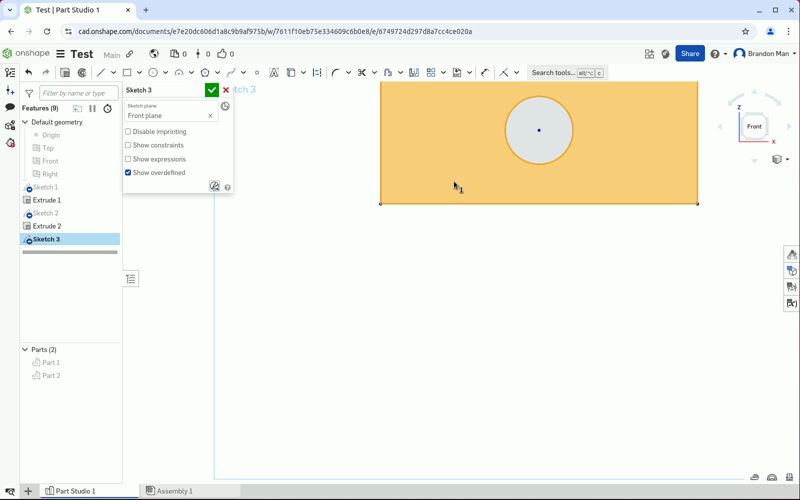
scroll(-6)
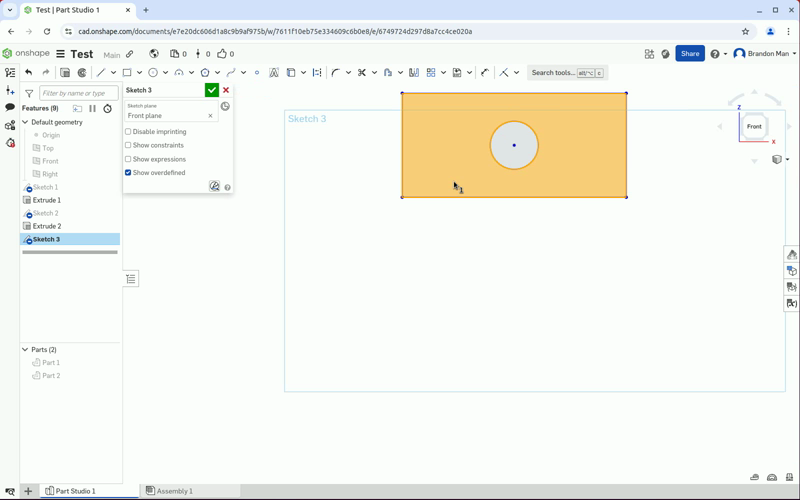
scroll(-6)
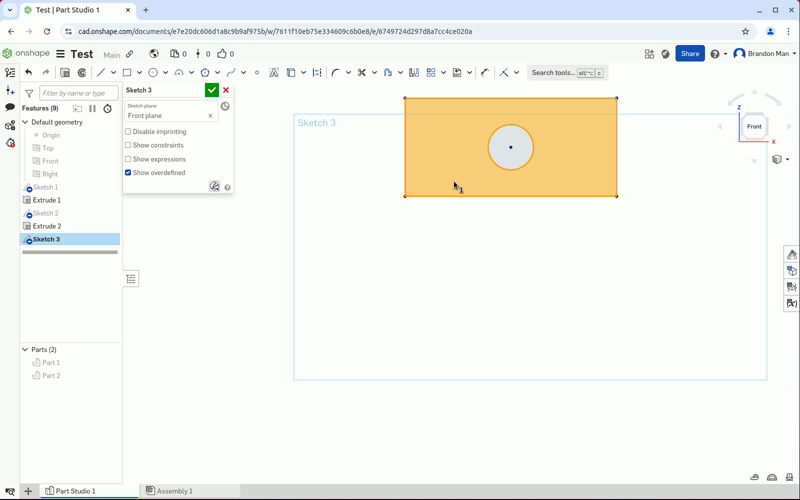
scroll(-6)
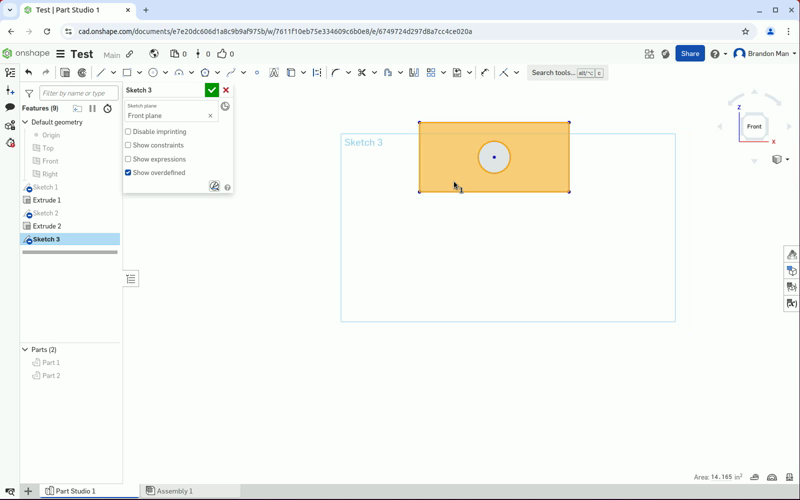
scroll(-6)
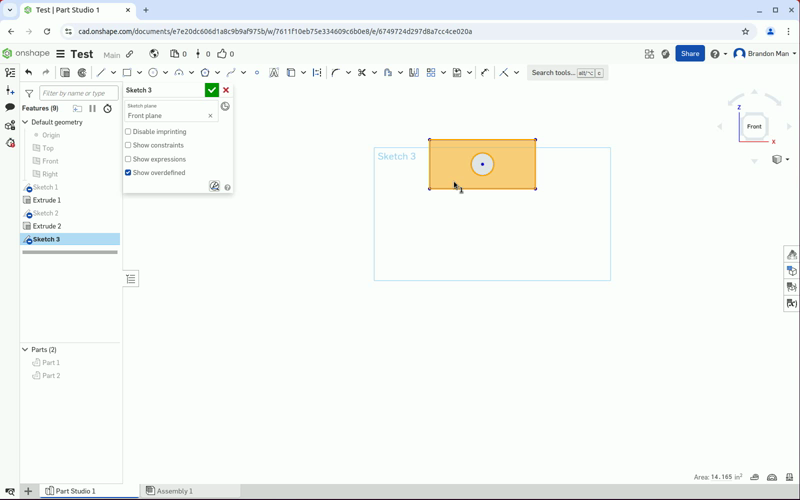
scroll(-6)
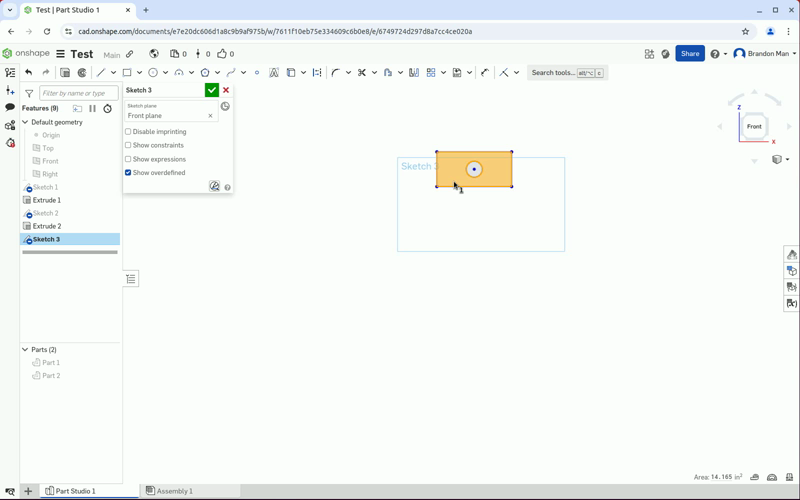
scroll(-6)
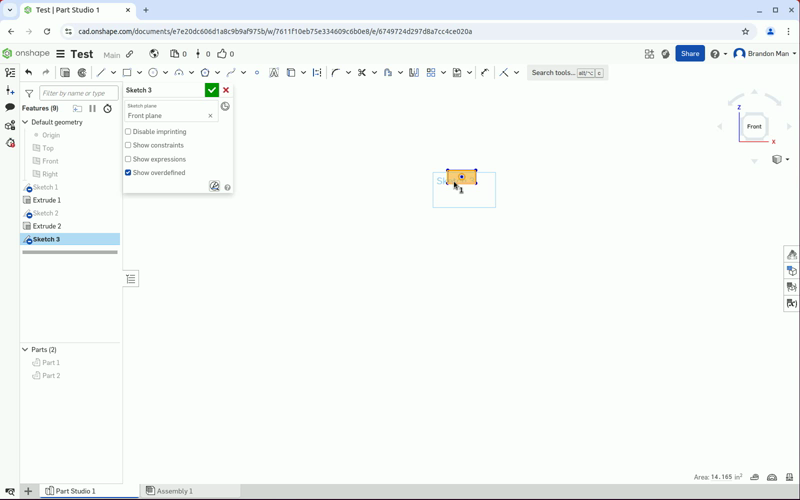
mouse_move(73, 352)
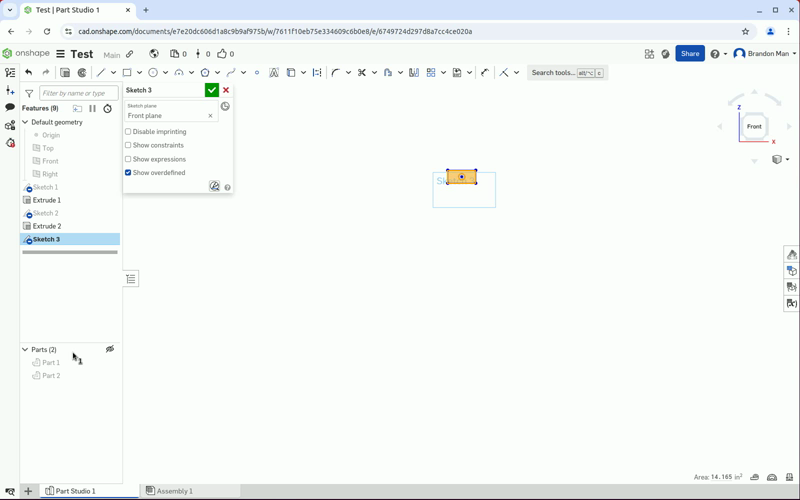
key(shift+y)
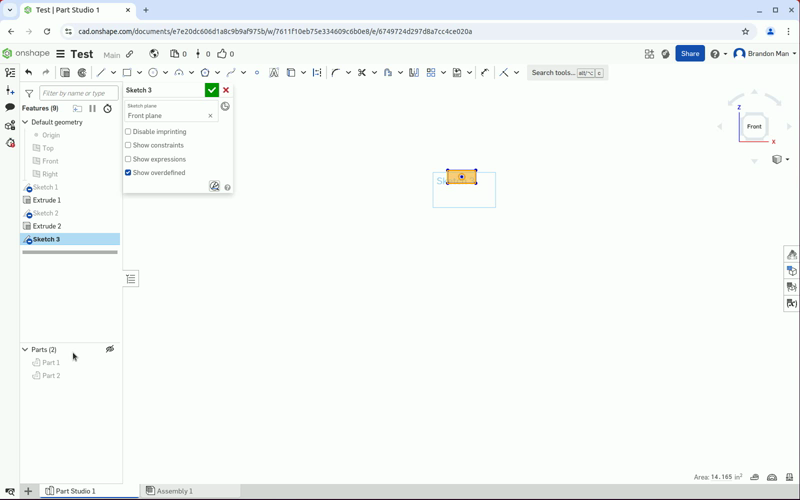
key(shift+e)
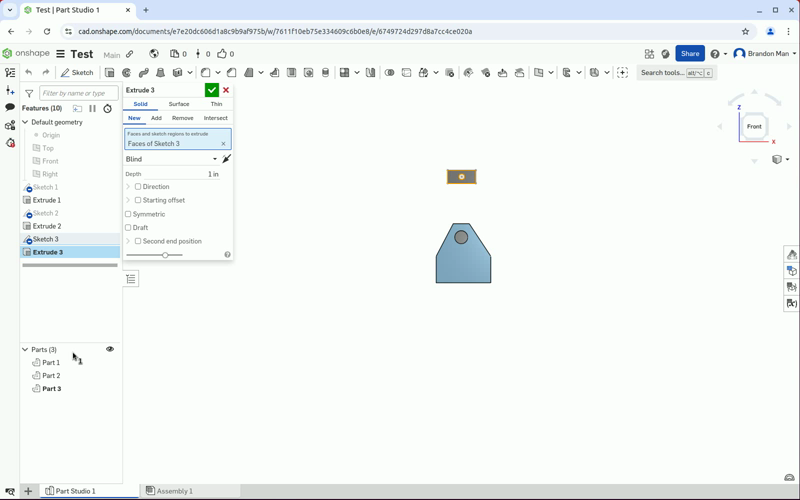
mouse_move(143, 106)
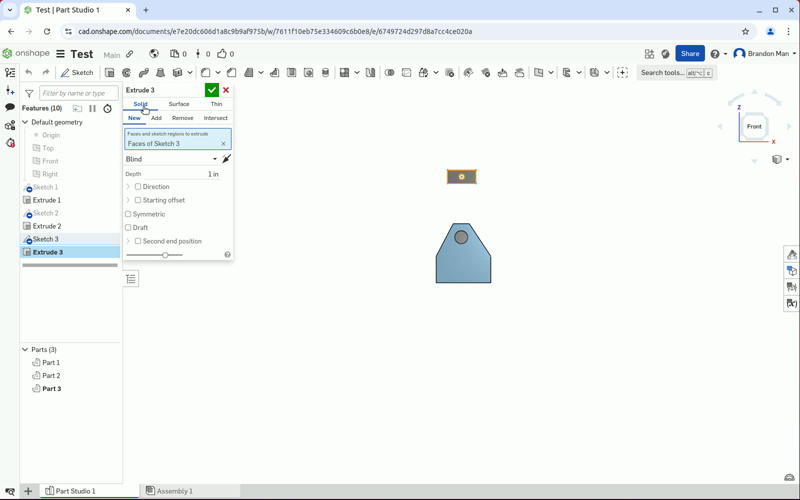
click(143, 106)
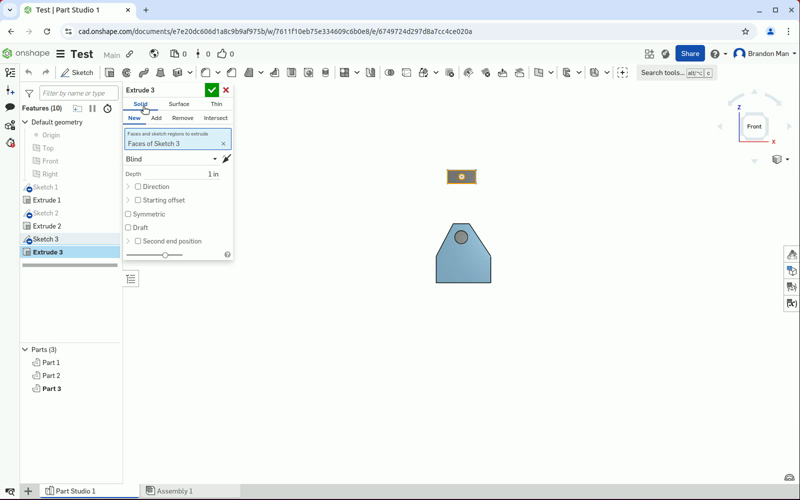
mouse_move(137, 120)
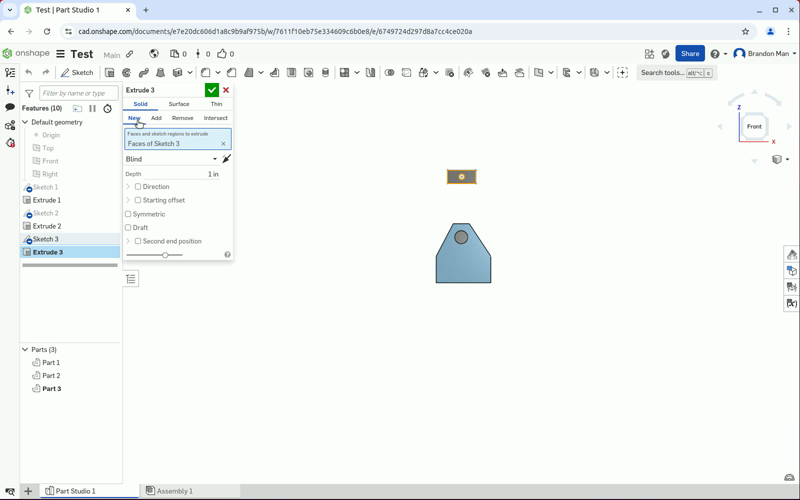
click(137, 120)
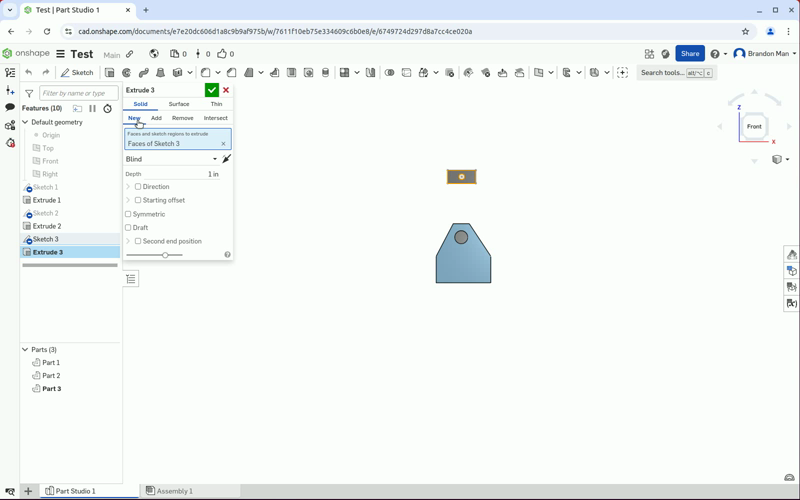
key(tab, 4)
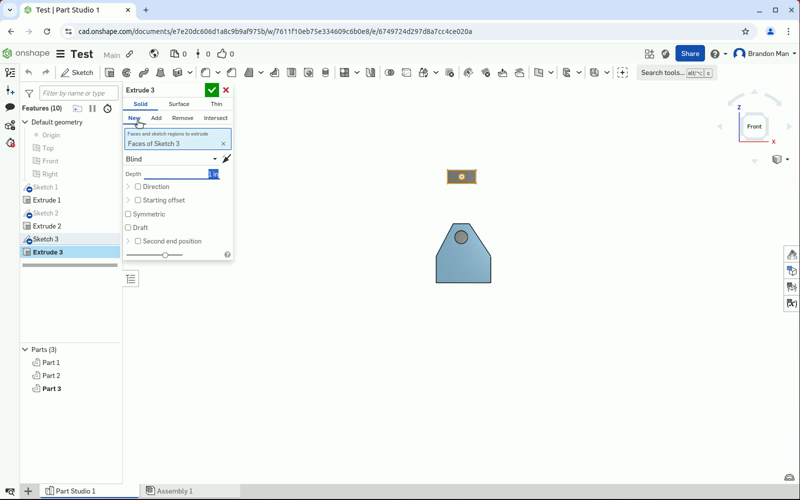
text(2.166)
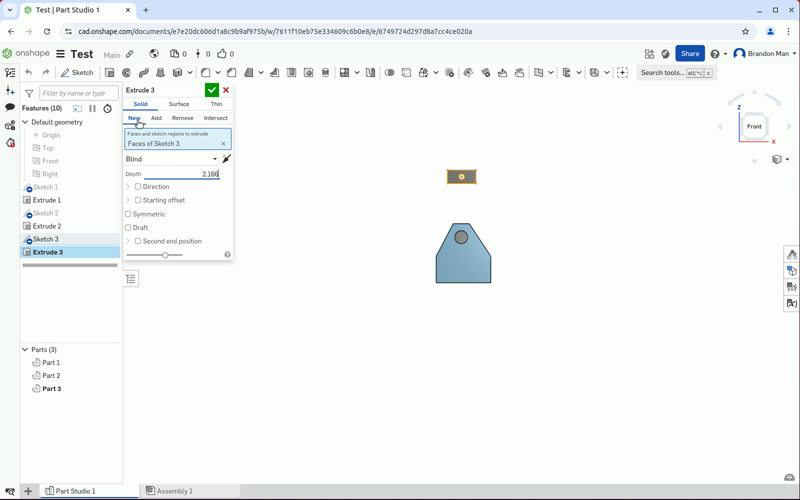
key(enter)
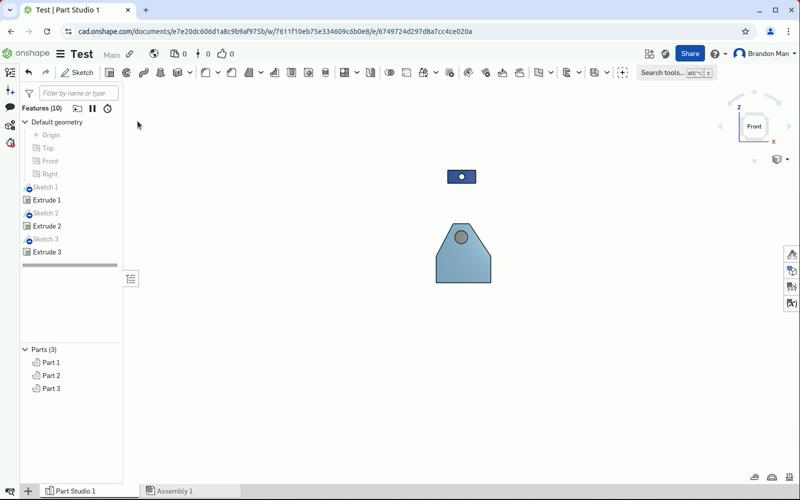
key(shift+h)
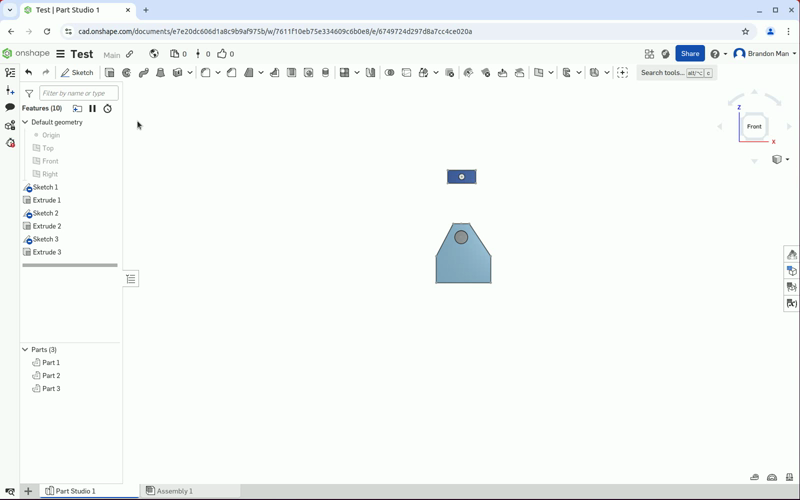
key(shift+h)
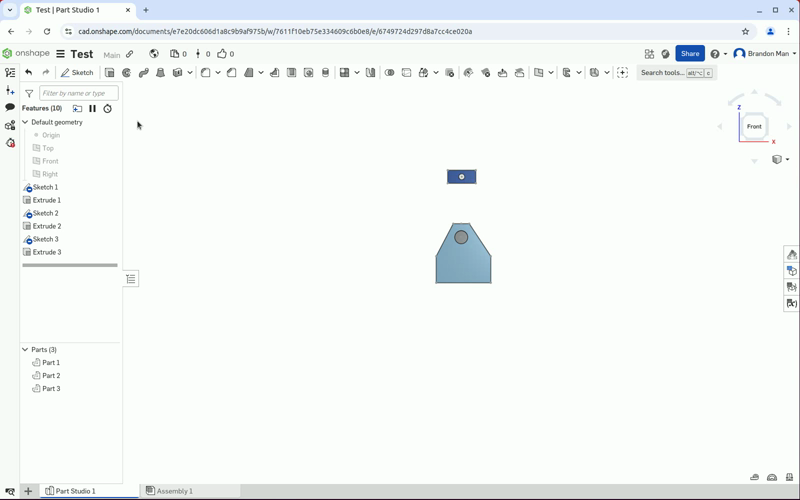
key(shift+7)
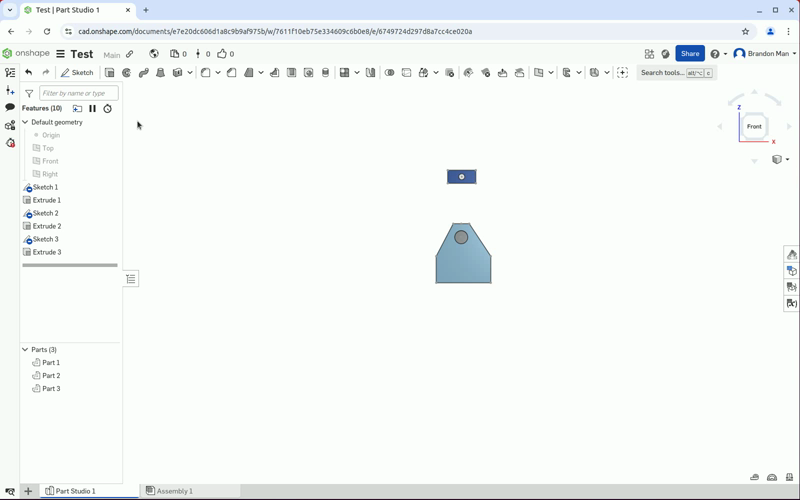
key(left, 2)
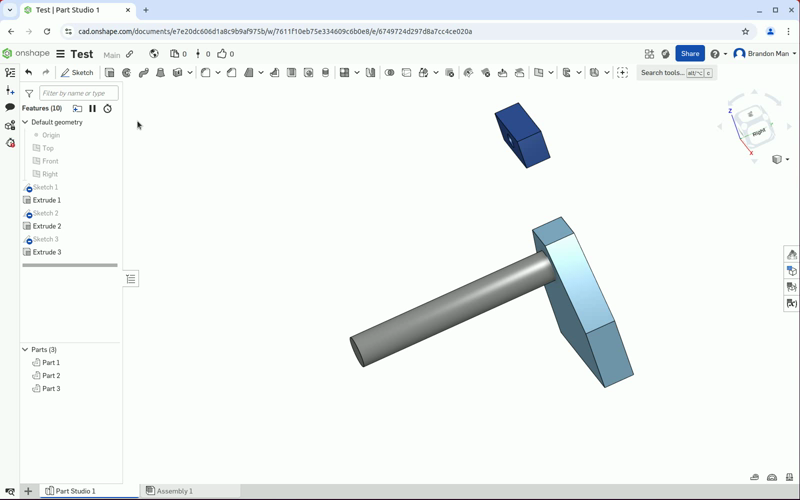
key(down, 2)
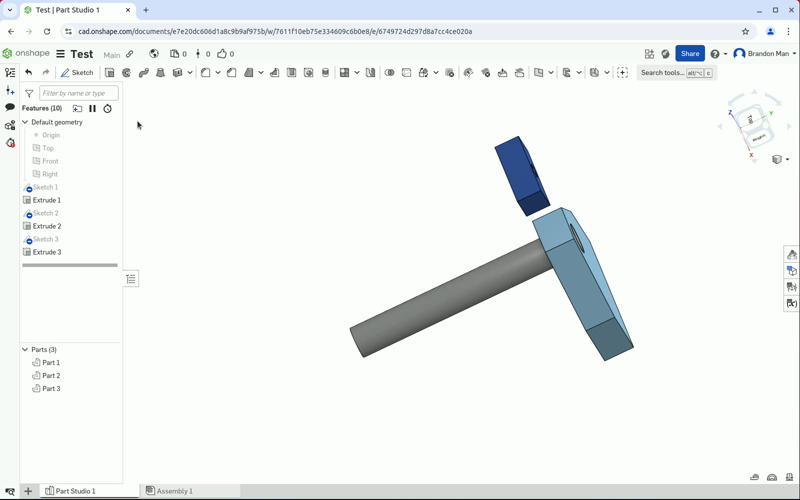
key(up, 2)
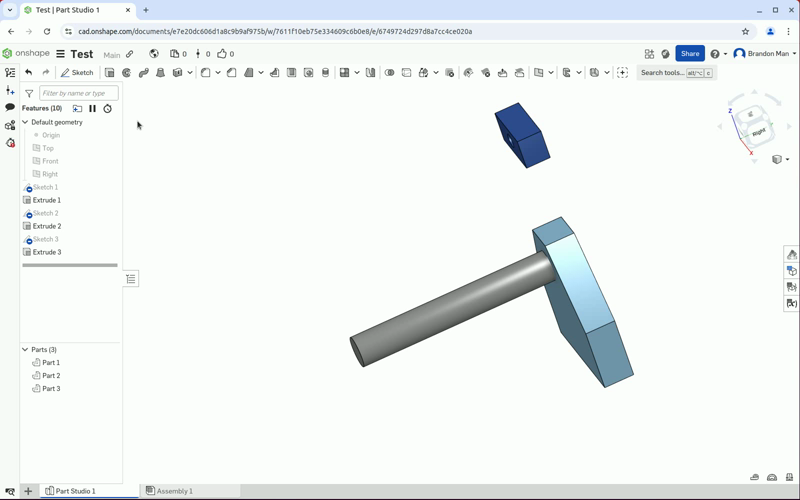
key(right, 2)
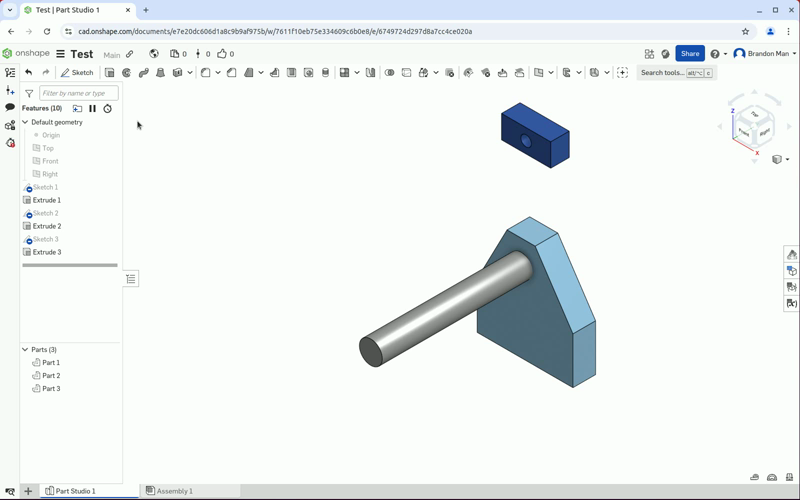
mouse_move(73, 189)
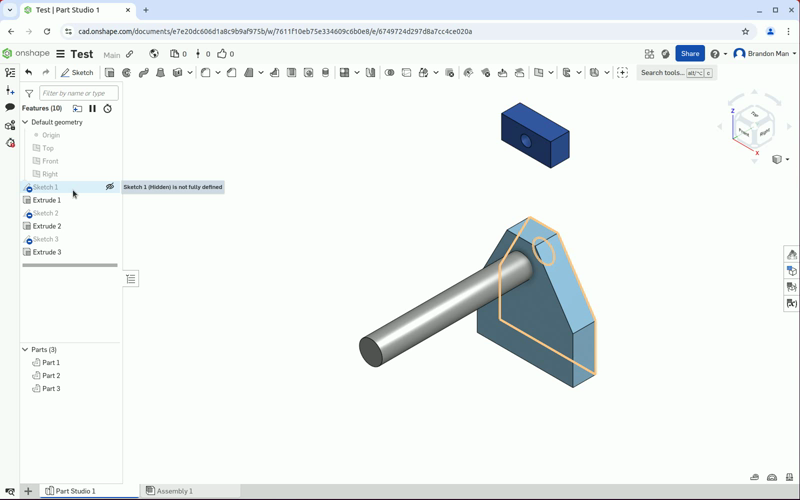
click(73, 189)